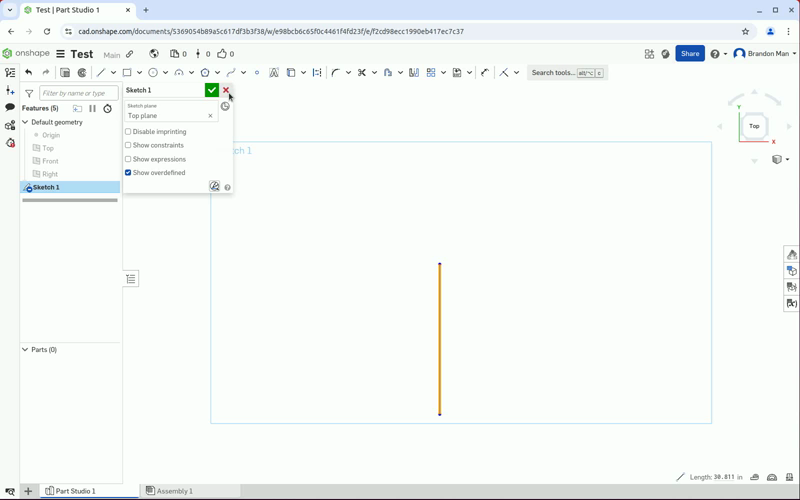
key(shift+h)
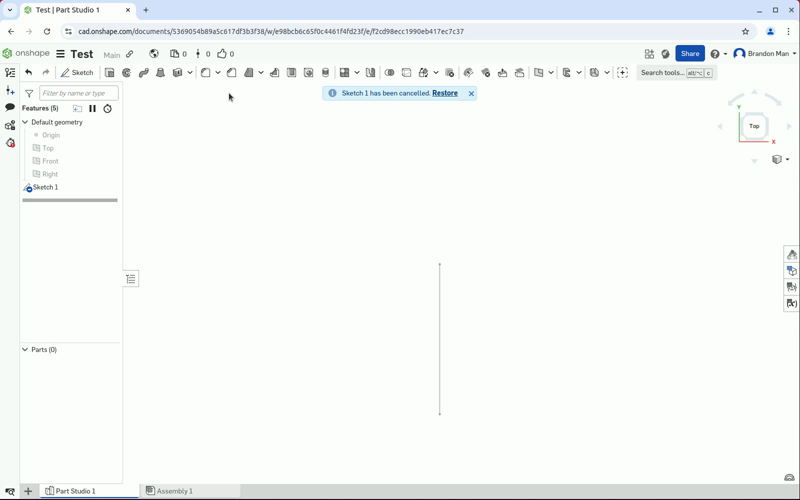
mouse_move(73, 352)
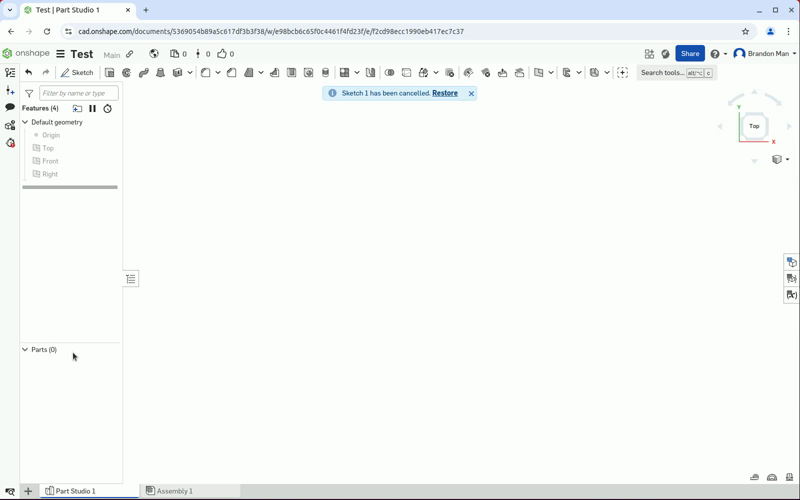
key(y)
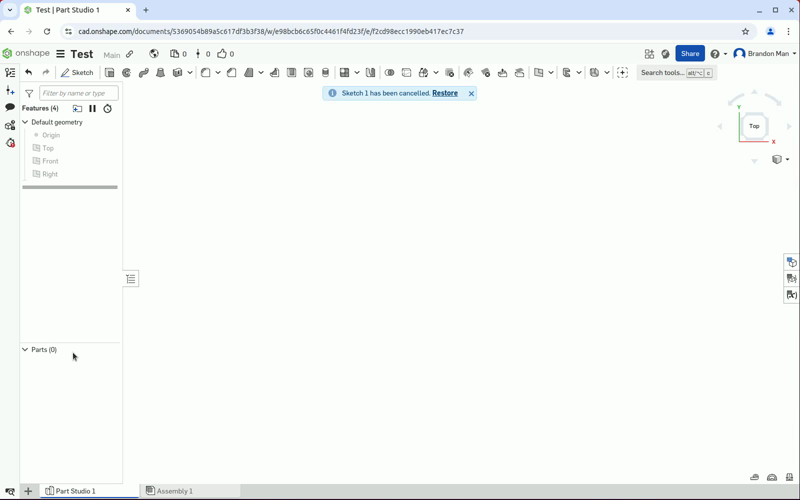
key(shift+p)
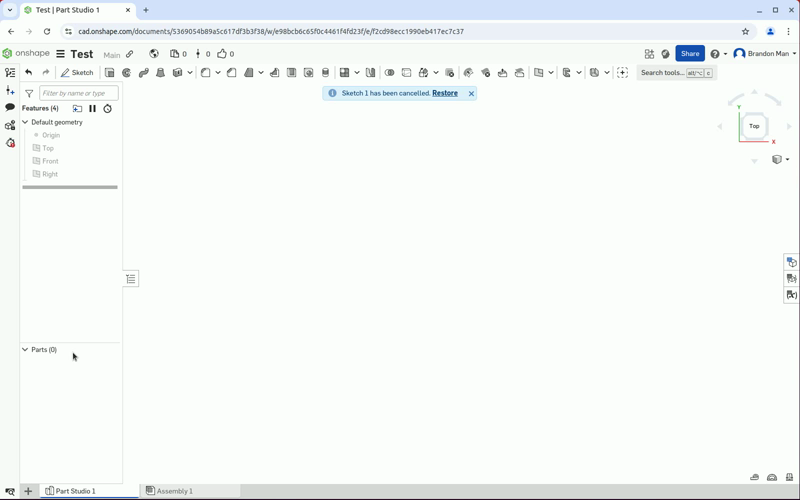
key(space)
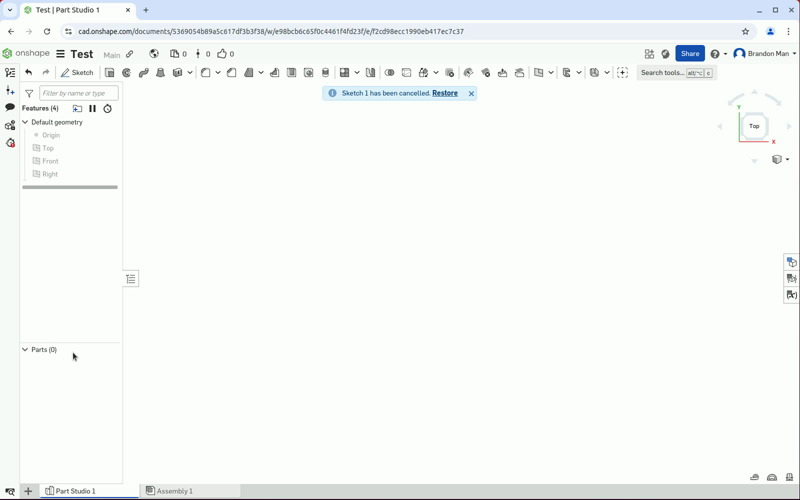
key_down(shift)
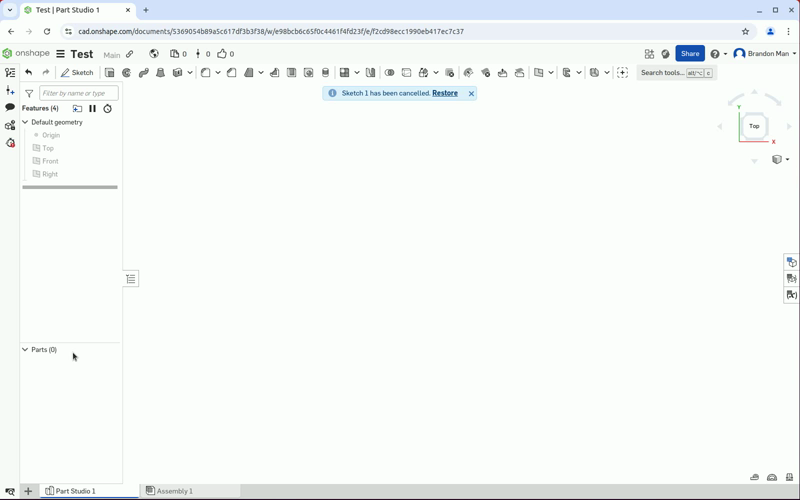
key(up)
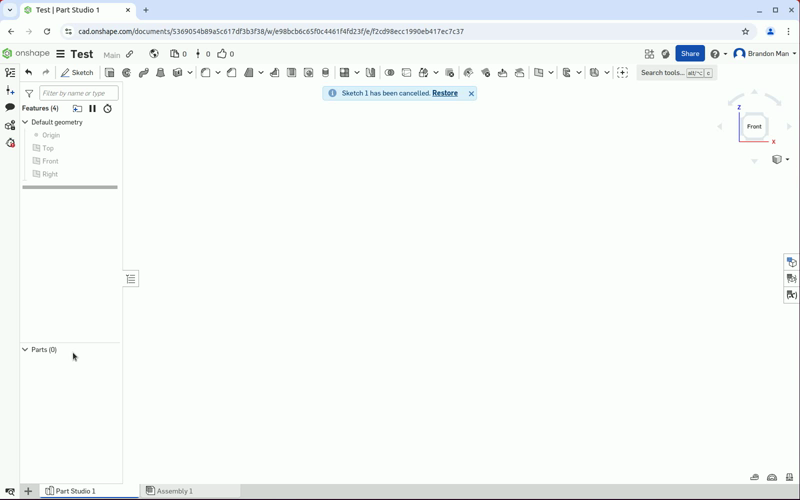
key_up(shift)
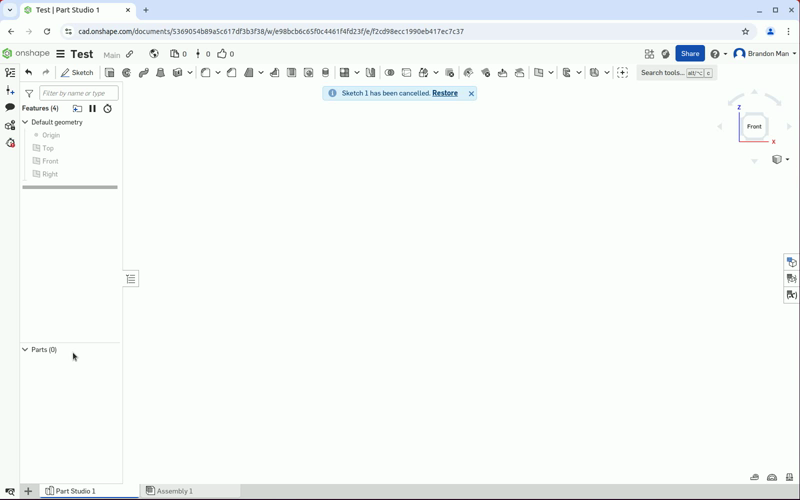
key(space)
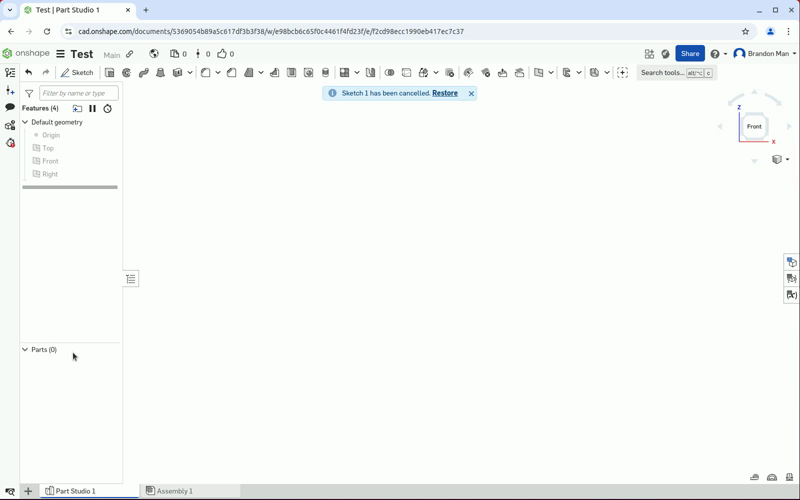
key_down(shift)
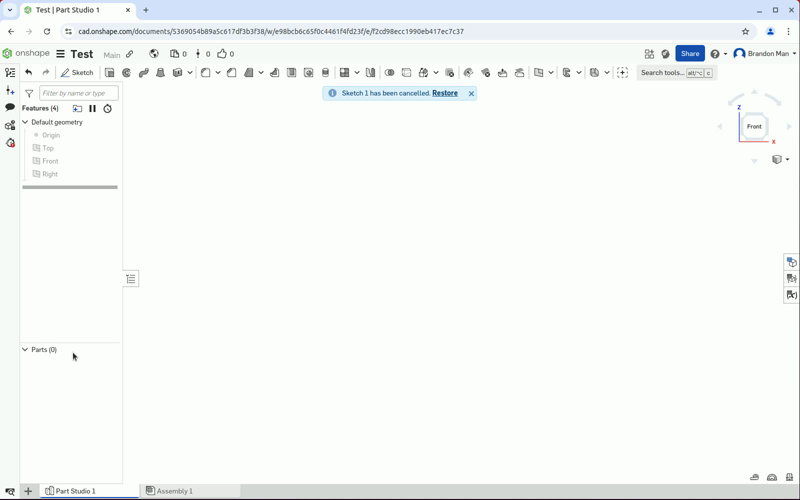
key(left)
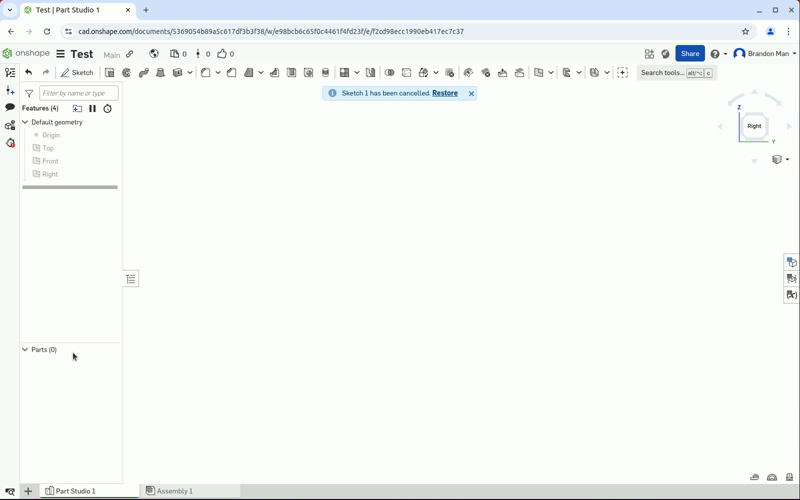
key_up(shift)
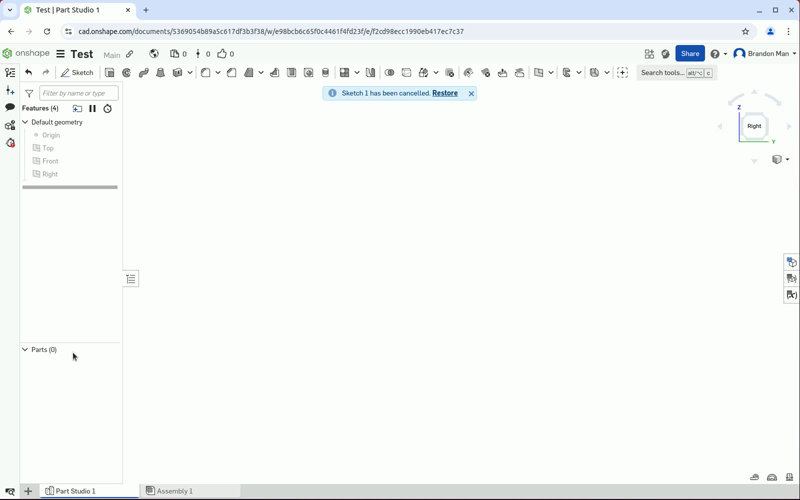
mouse_move(73, 352)
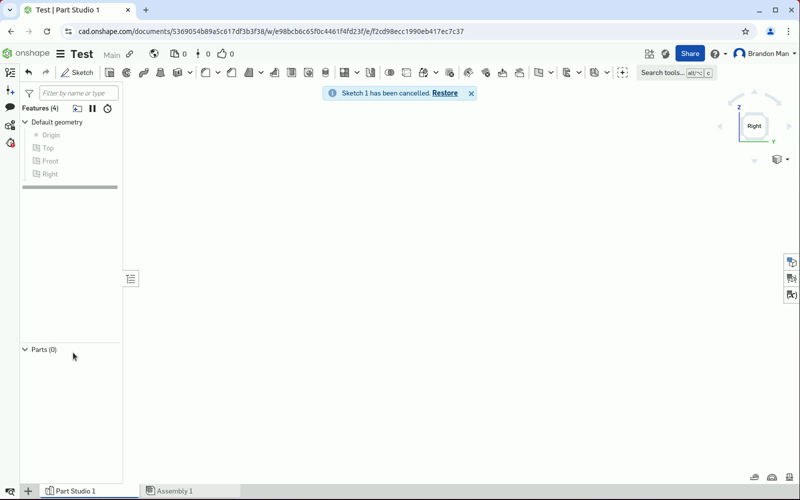
key(shift+y)
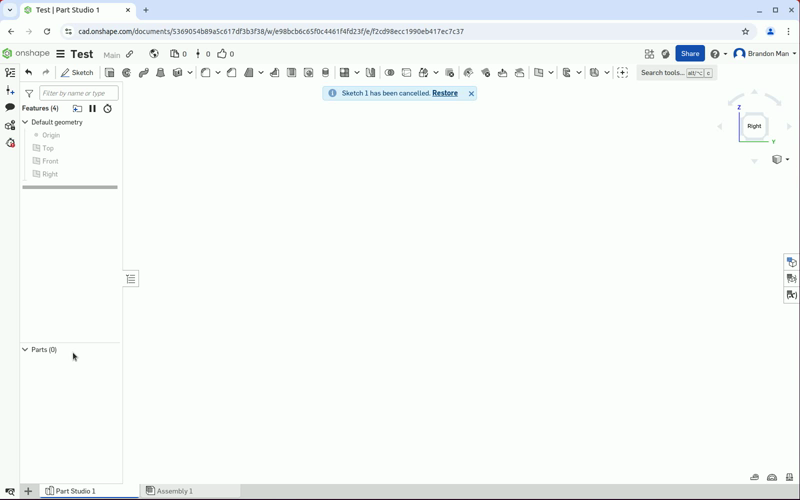
key(shift+s)
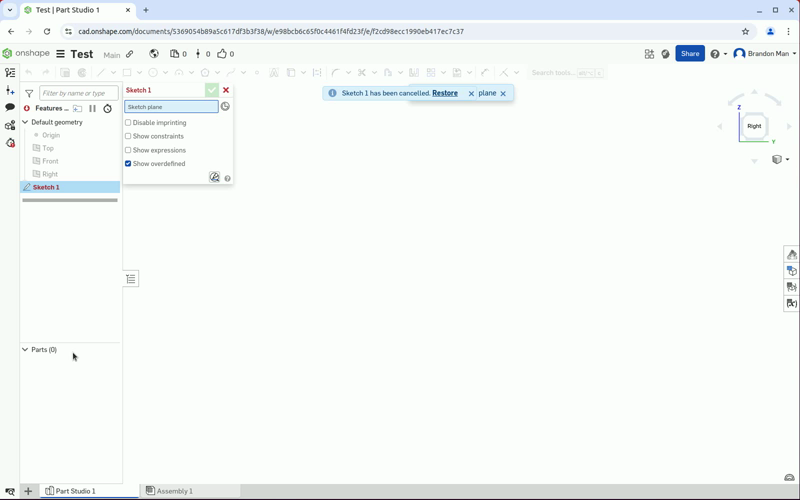
mouse_move(73, 176)
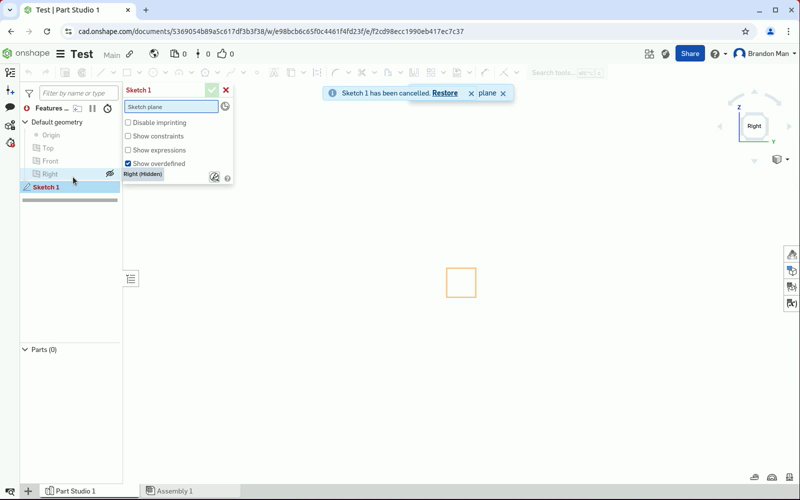
click(73, 176)
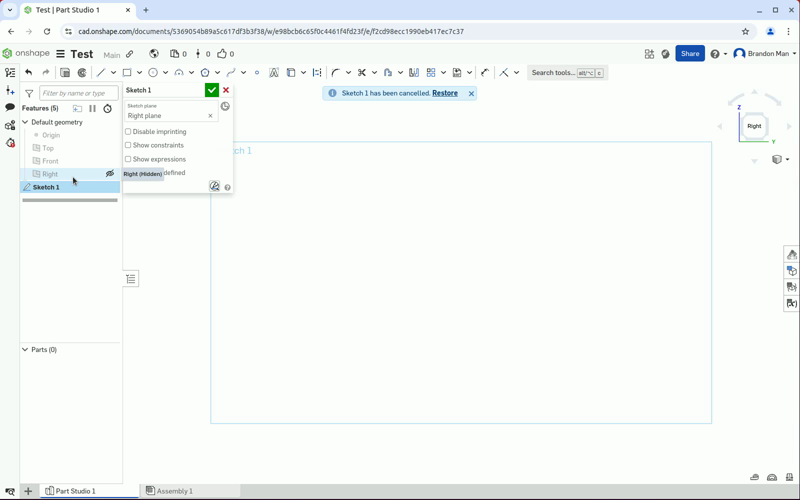
mouse_move(73, 352)
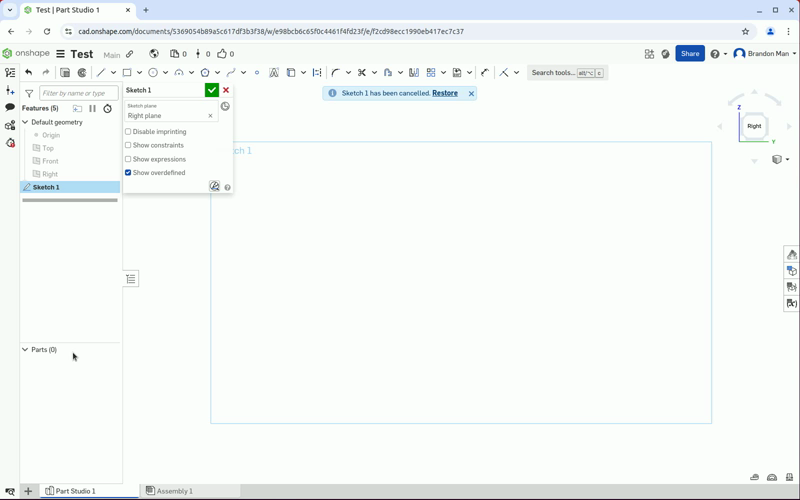
key(y)
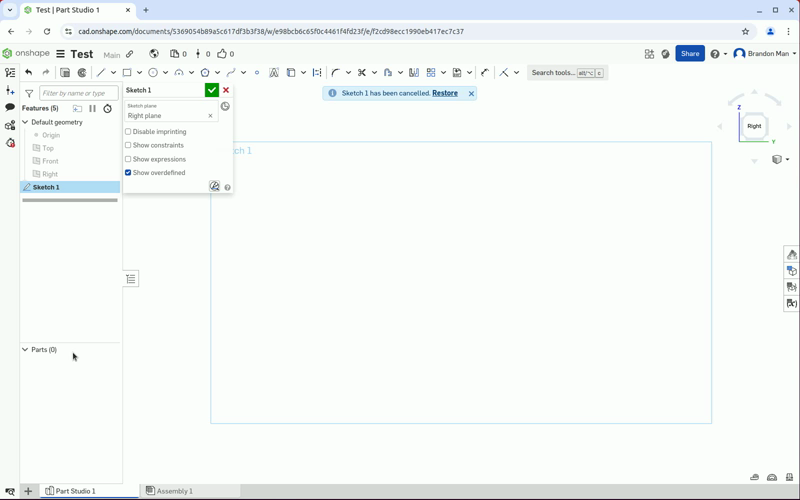
key(l)
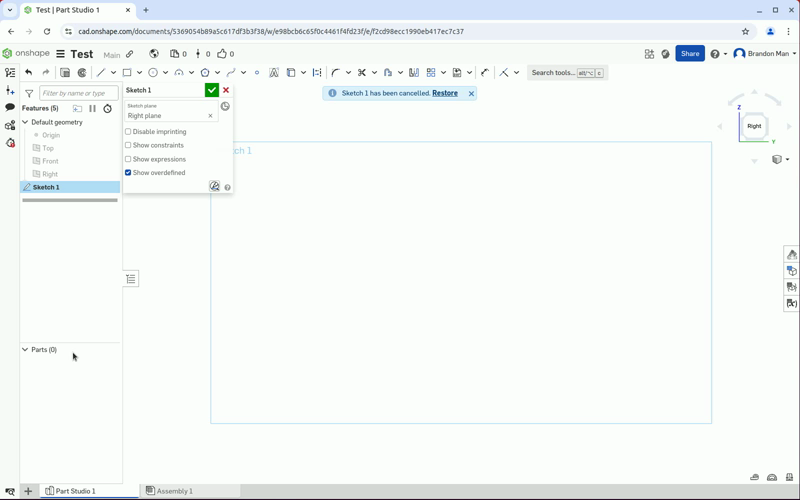
key_down(shift)
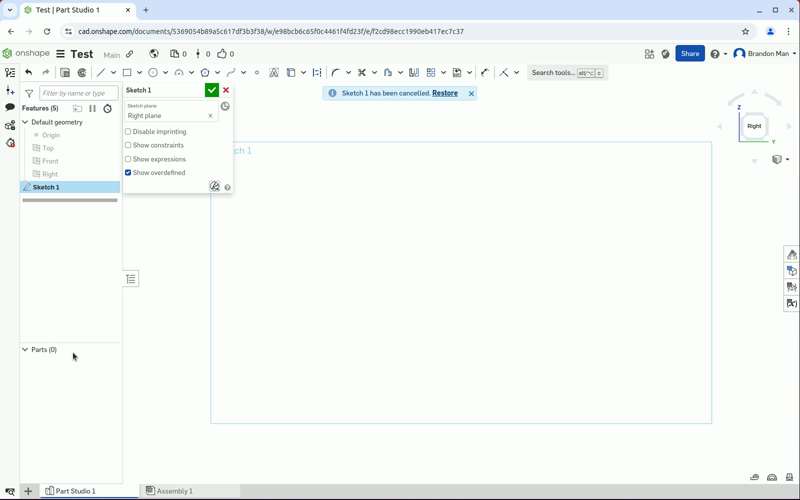
mouse_move(379, 395)
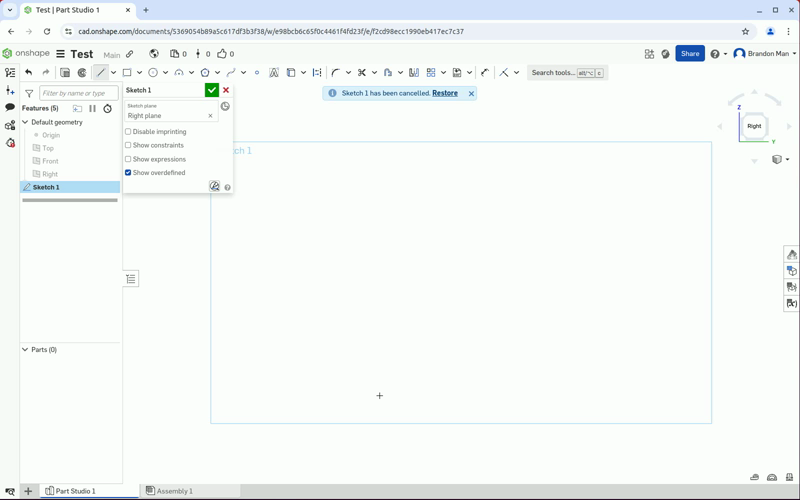
click(379, 395)
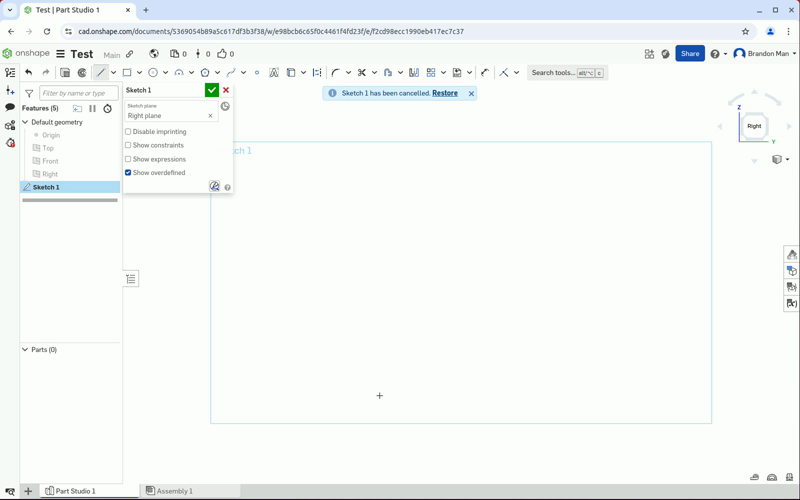
key_up(shift)
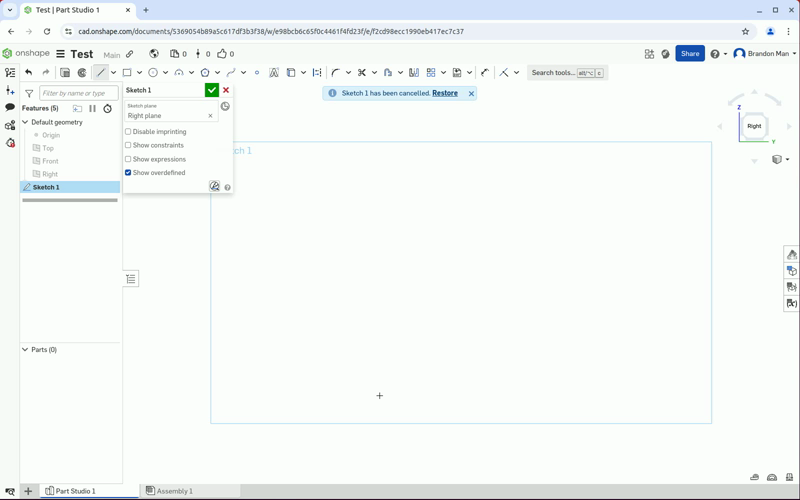
key_down(shift)
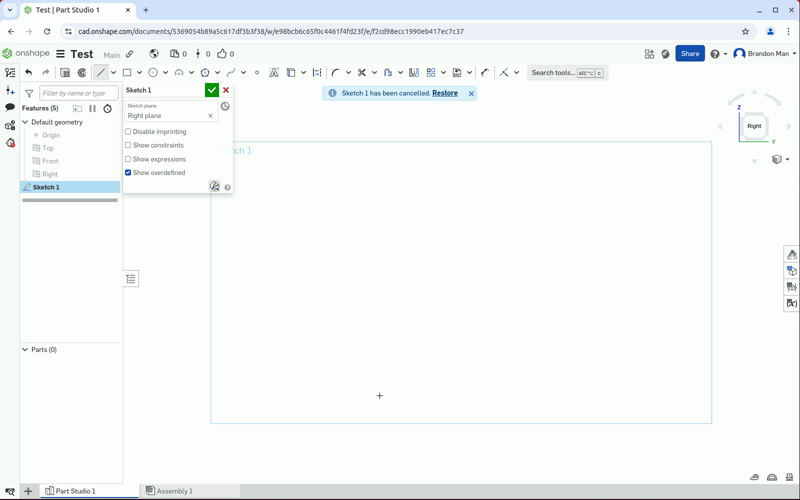
mouse_move(540, 395)
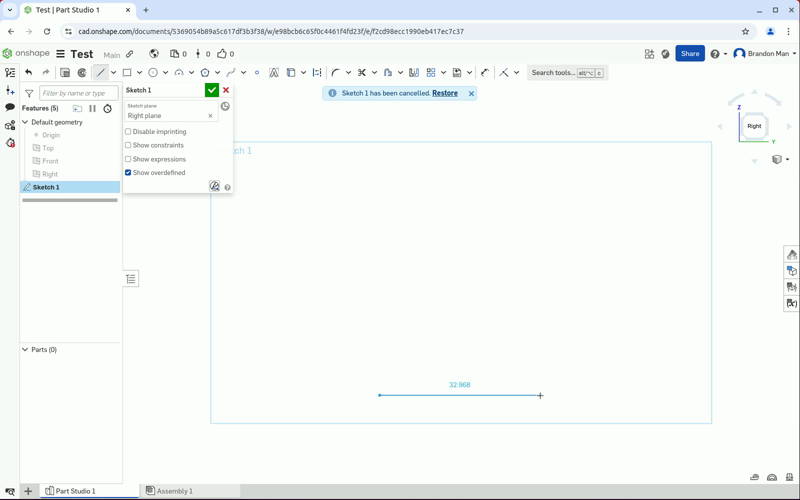
click(540, 395)
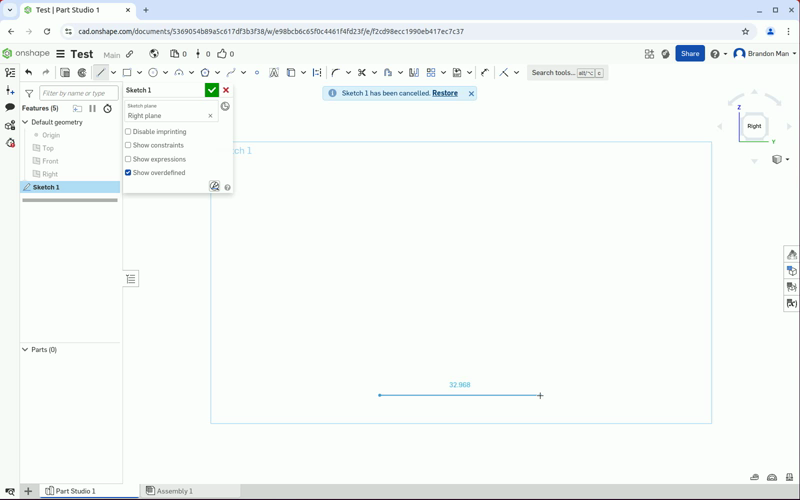
key_up(shift)
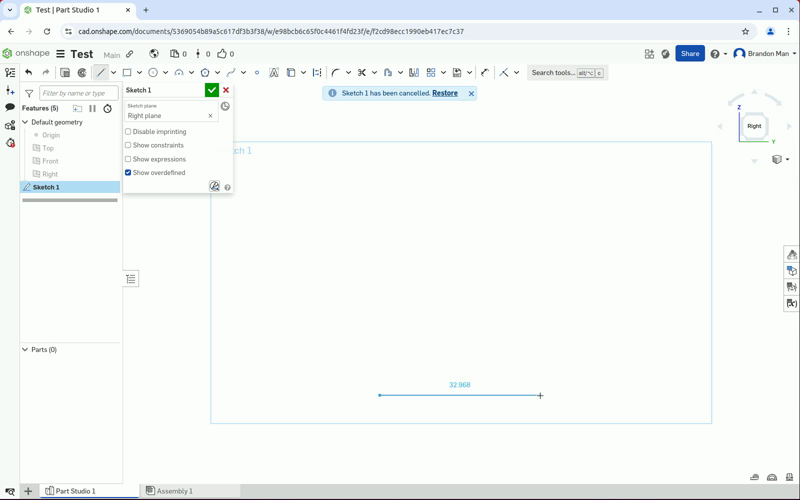
key_down(shift)
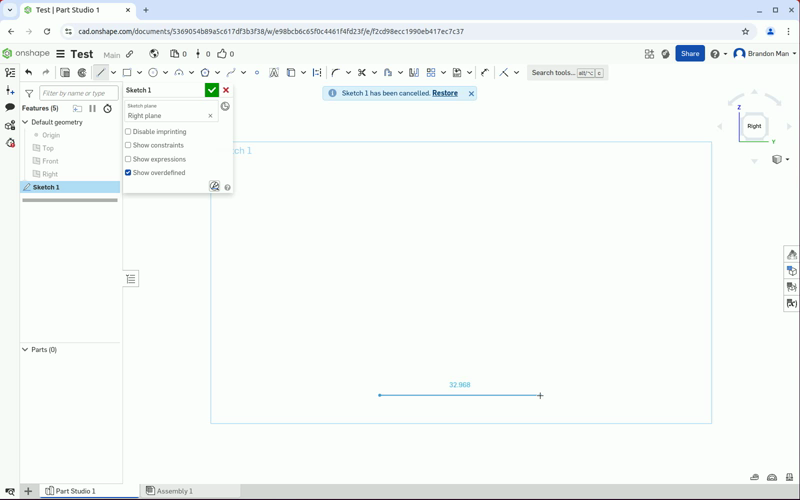
mouse_move(540, 171)
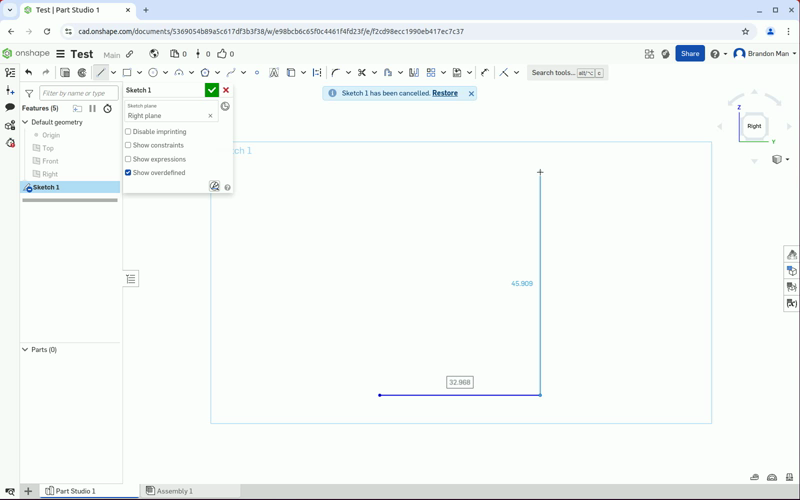
click(540, 171)
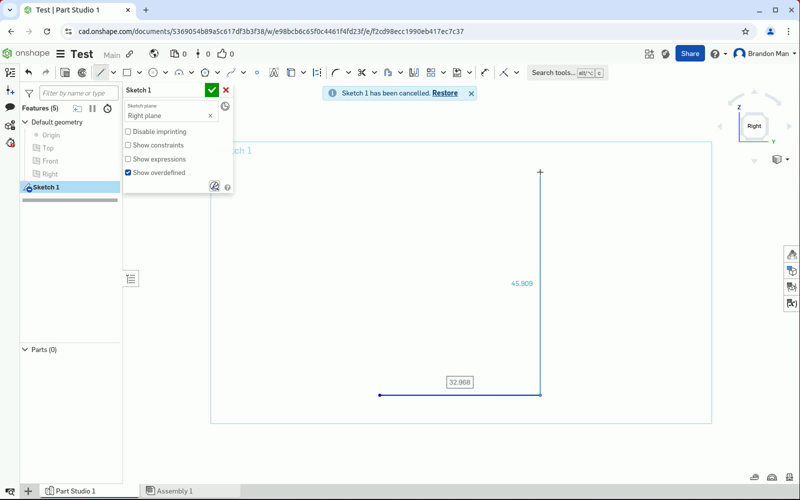
key_up(shift)
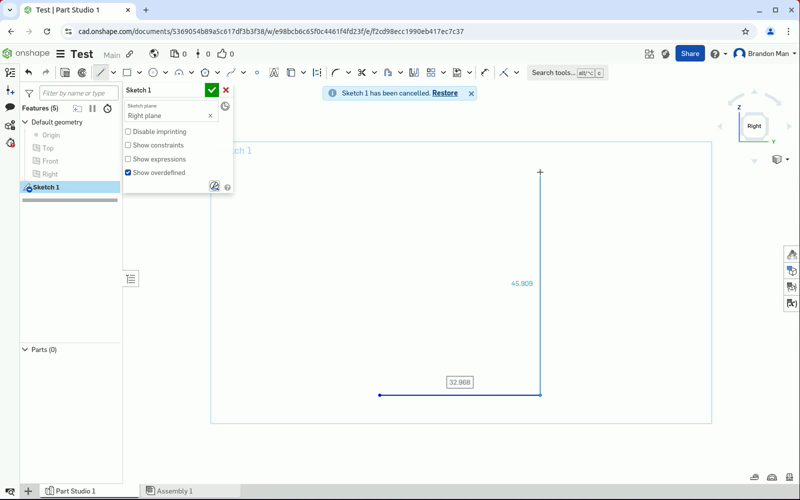
key_down(shift)
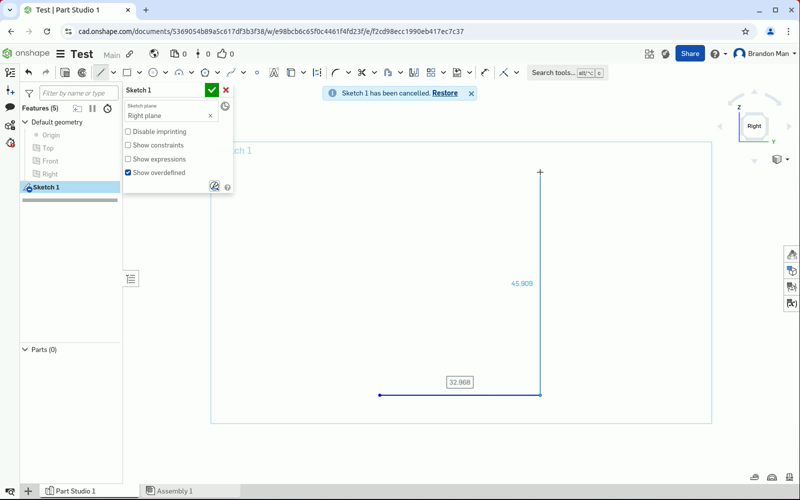
mouse_move(476, 171)
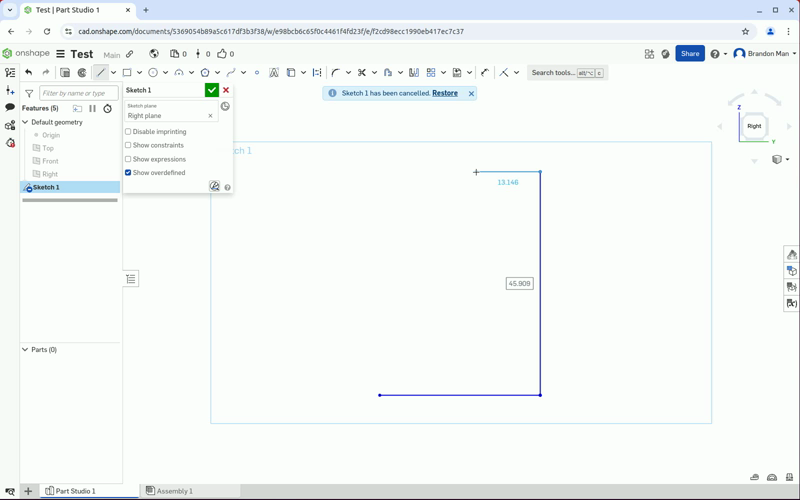
click(476, 171)
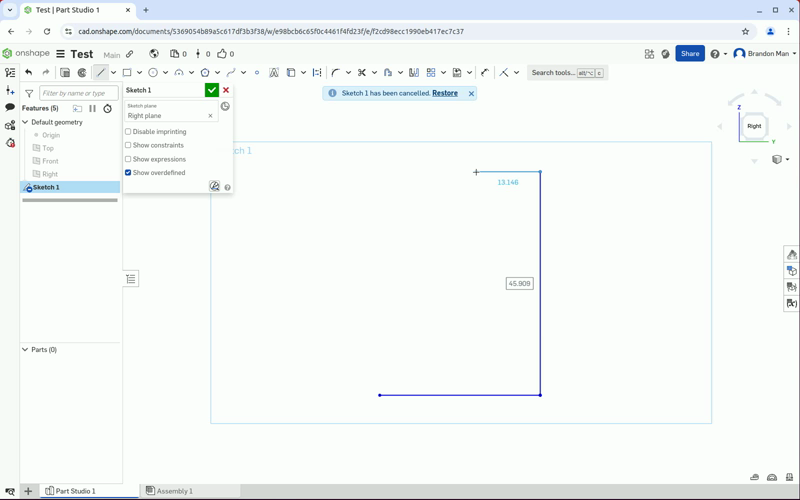
key_up(shift)
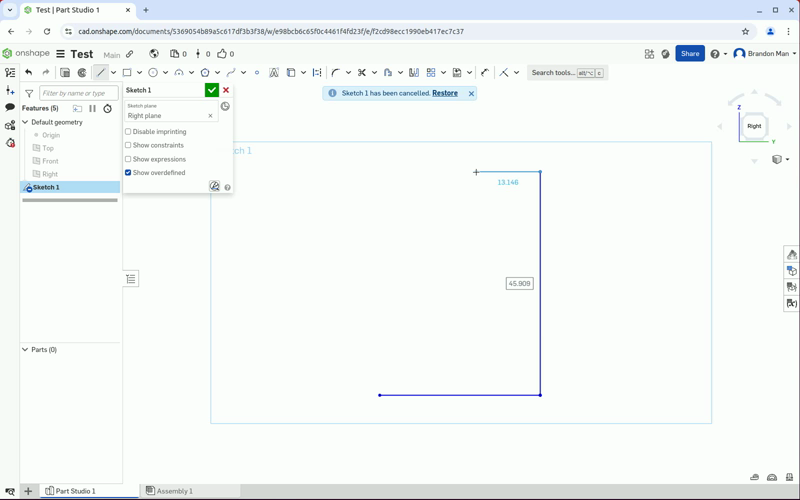
key(esc)
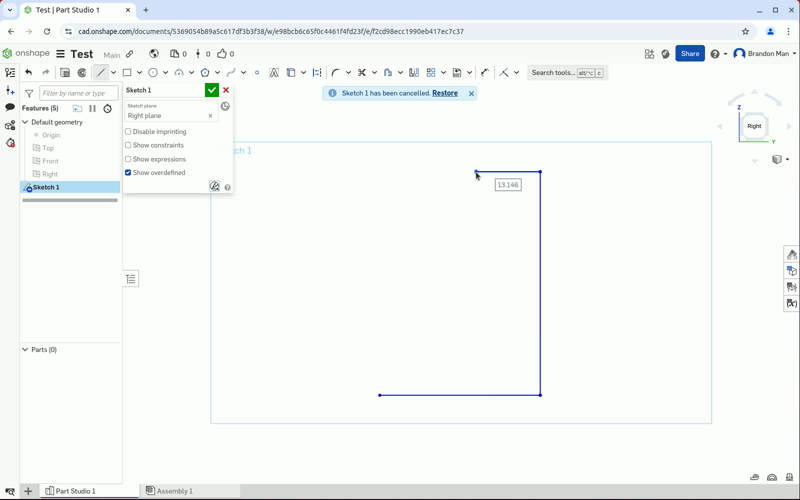
key(a)
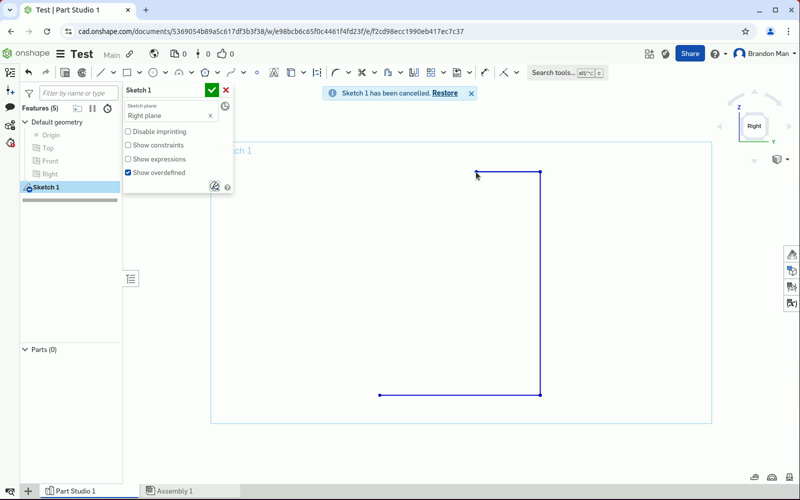
mouse_move(476, 171)
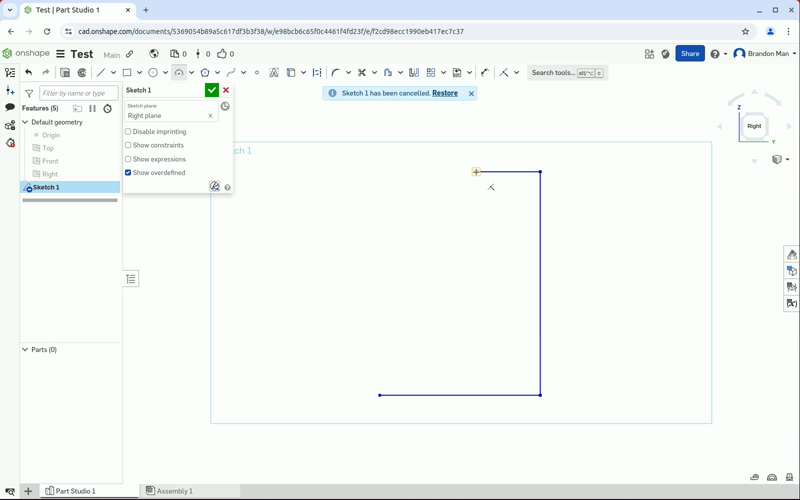
click(476, 171)
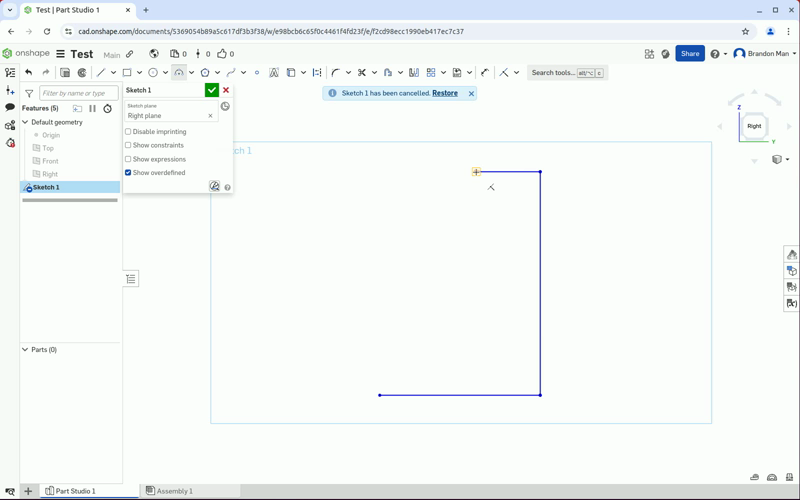
key_down(shift)
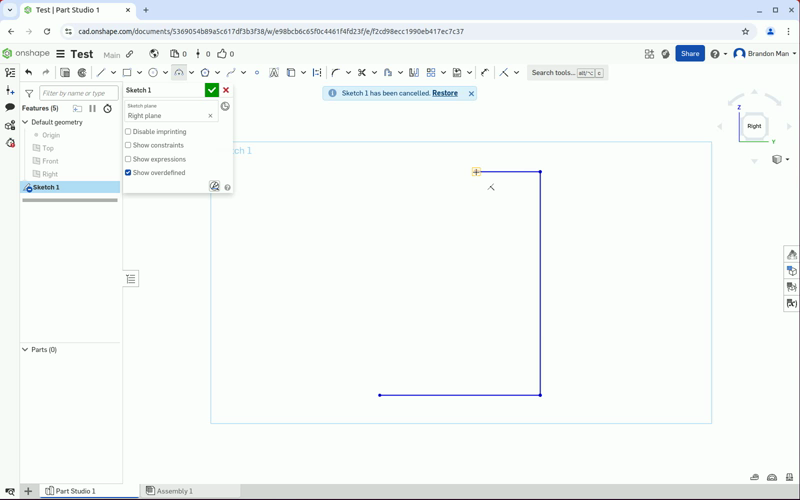
mouse_move(443, 171)
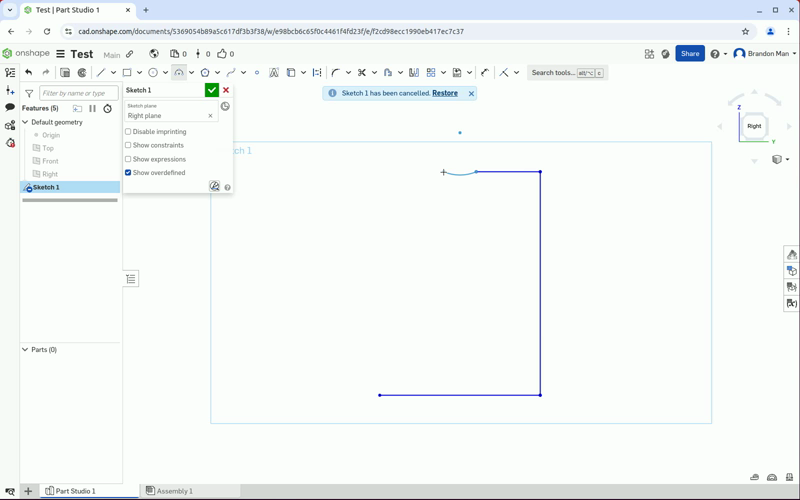
click(443, 171)
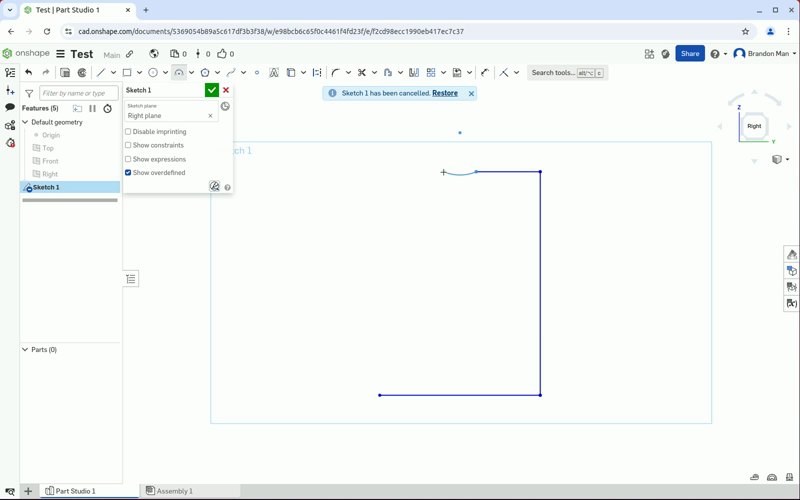
mouse_move(460, 188)
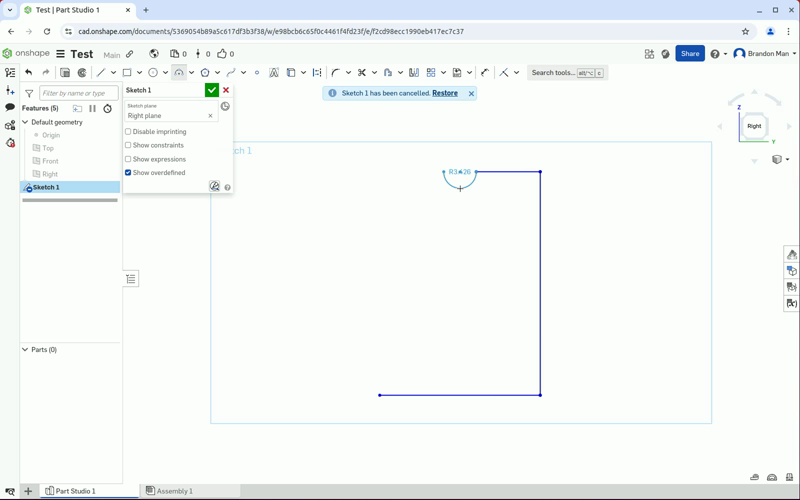
click(460, 188)
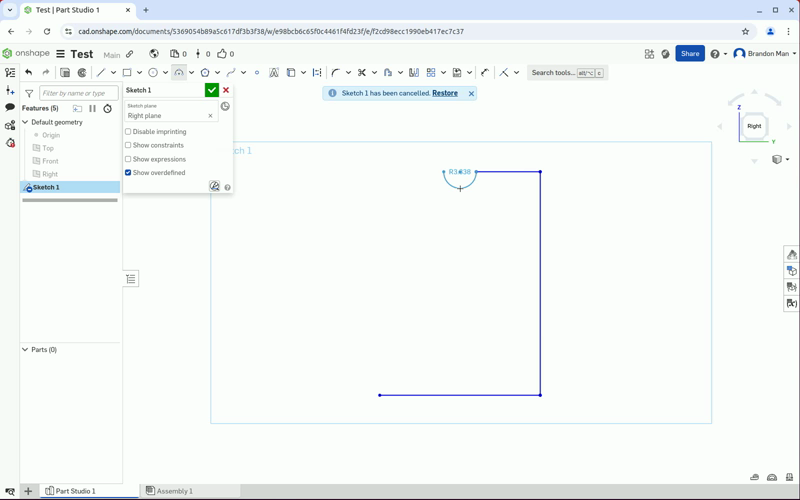
key_up(shift)
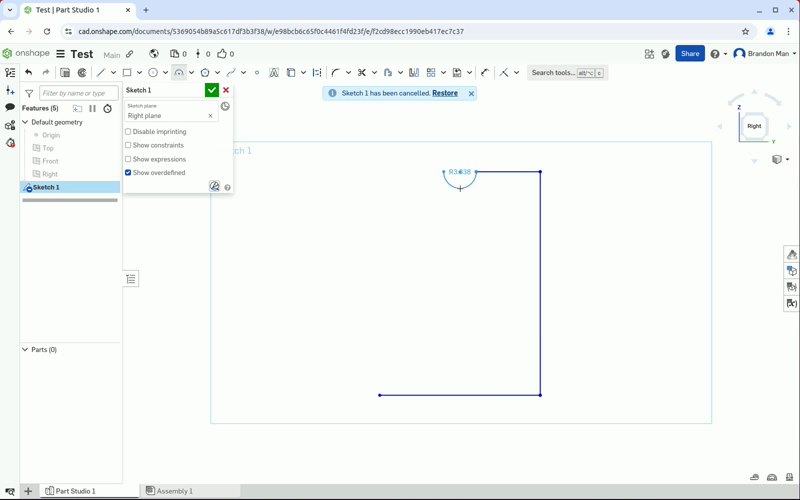
key(esc)
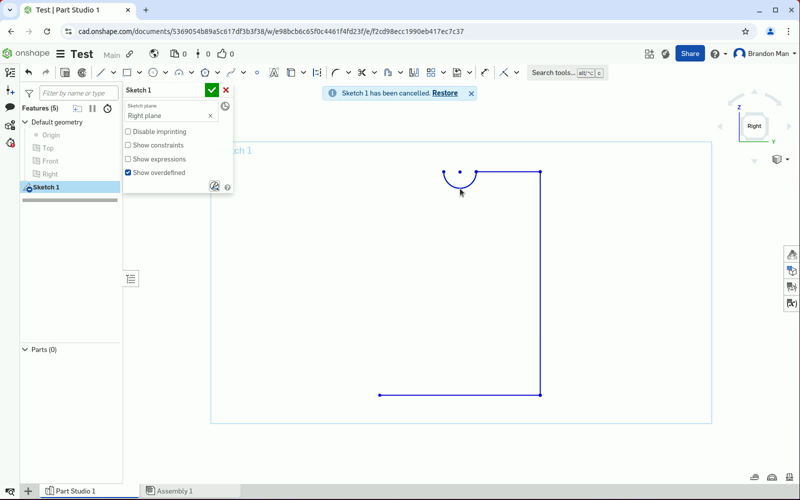
key(l)
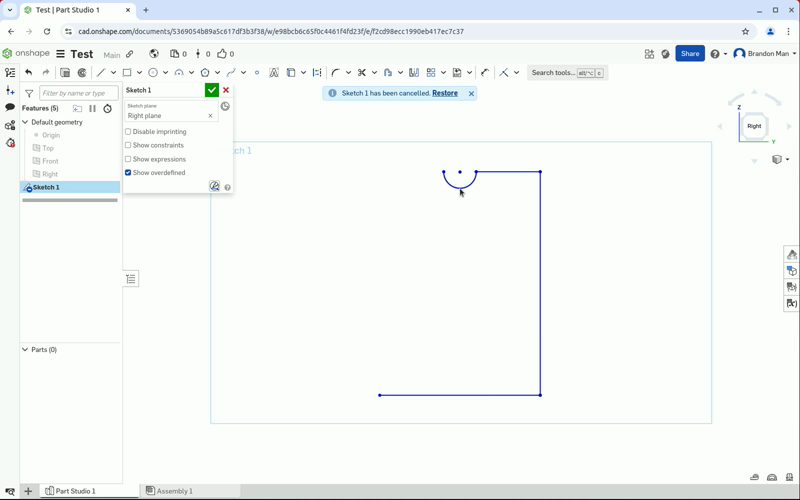
mouse_move(443, 171)
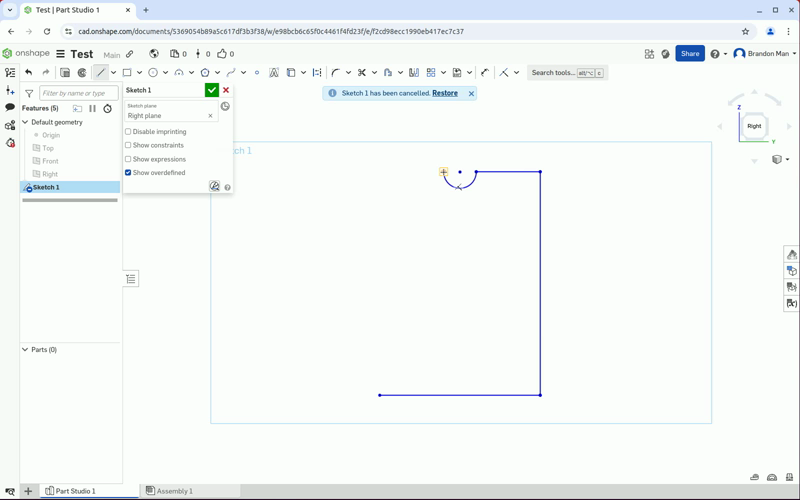
click(443, 171)
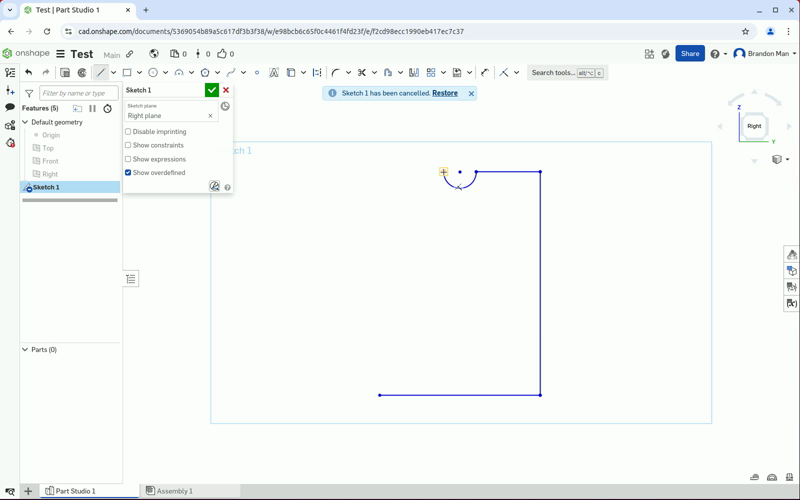
key_down(shift)
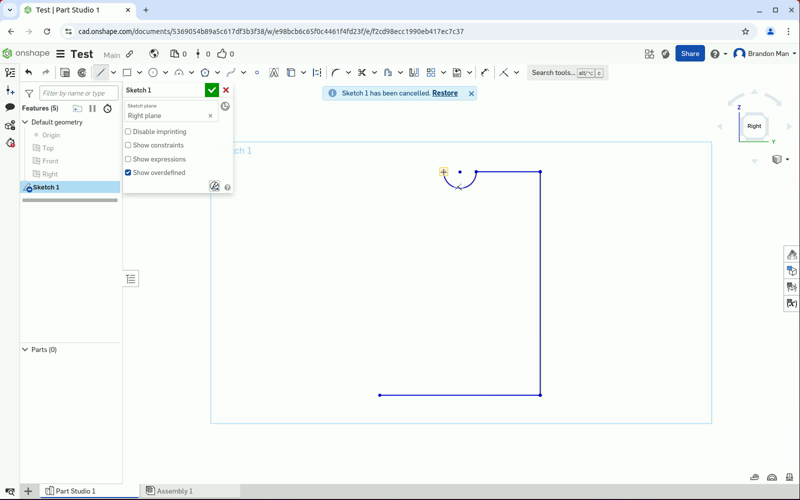
mouse_move(379, 171)
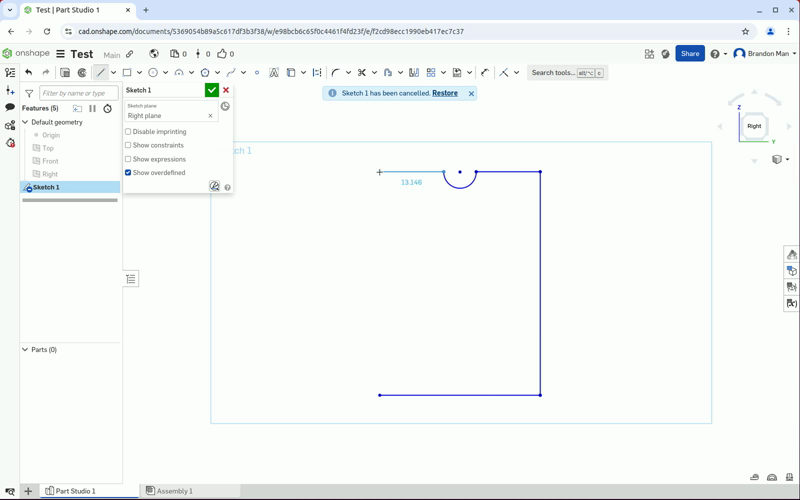
click(379, 171)
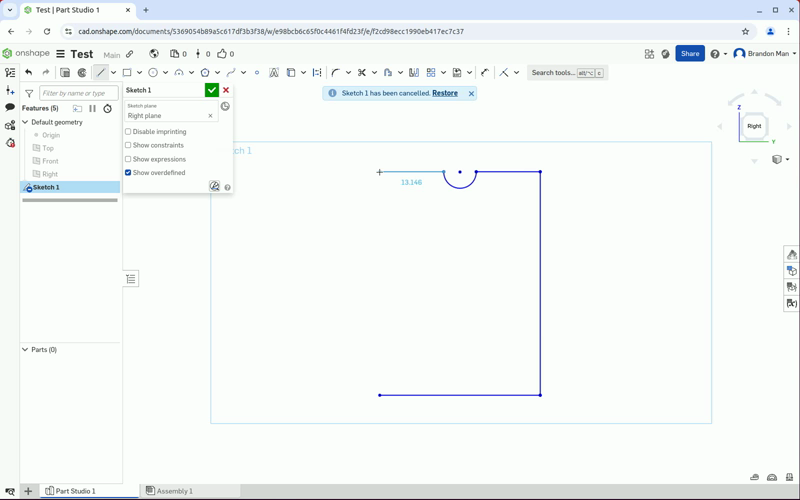
key_up(shift)
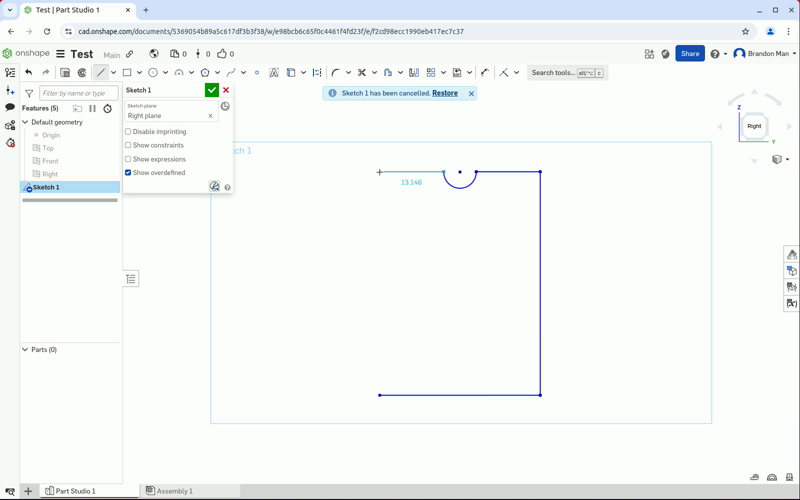
key_down(shift)
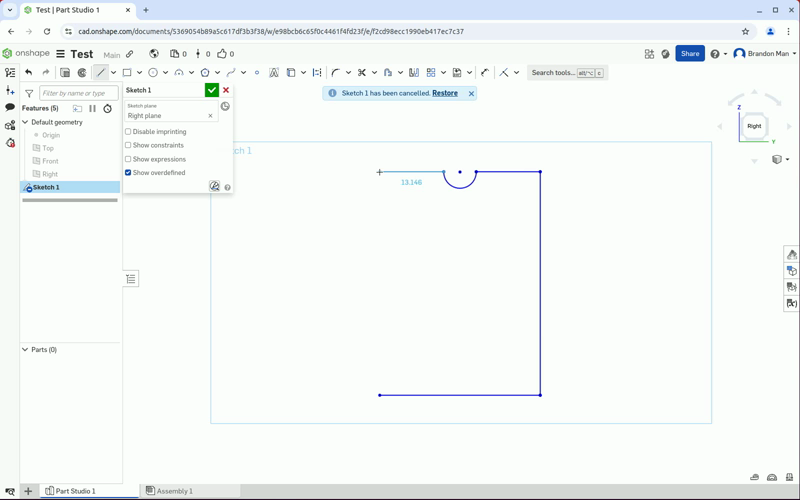
mouse_move(379, 395)
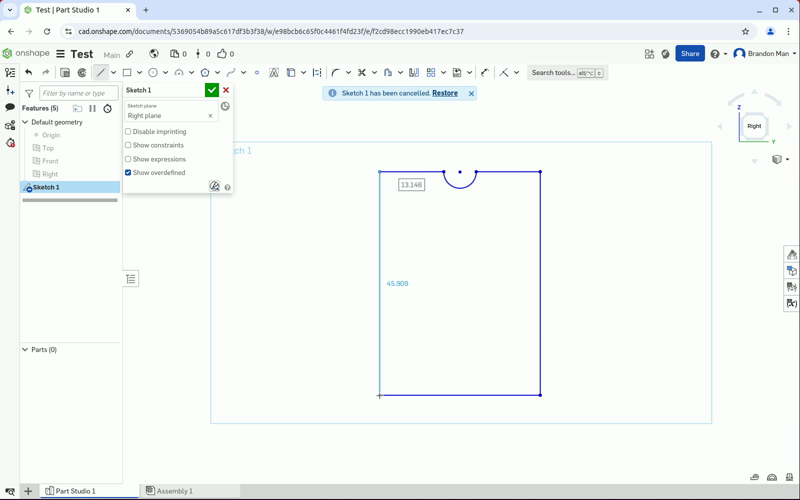
key_up(shift)
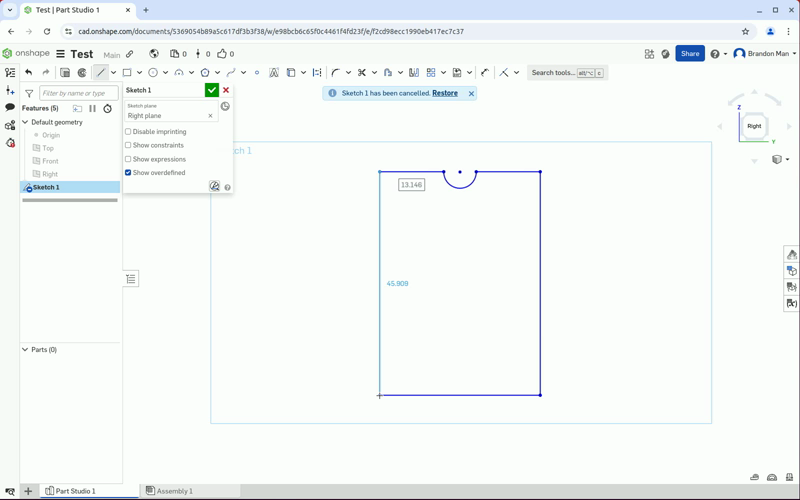
click(379, 395)
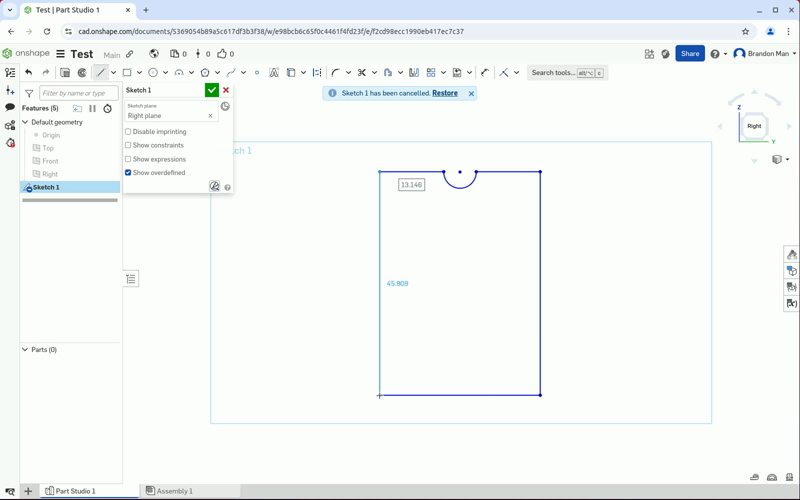
key(esc)
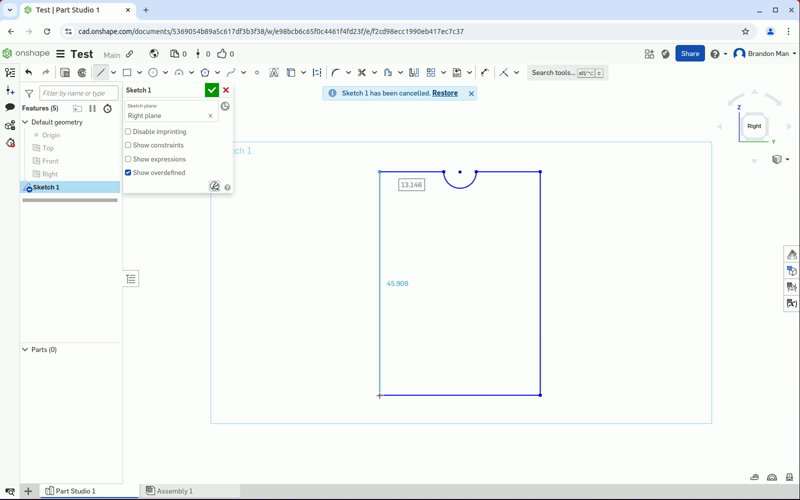
mouse_move(491, 306)
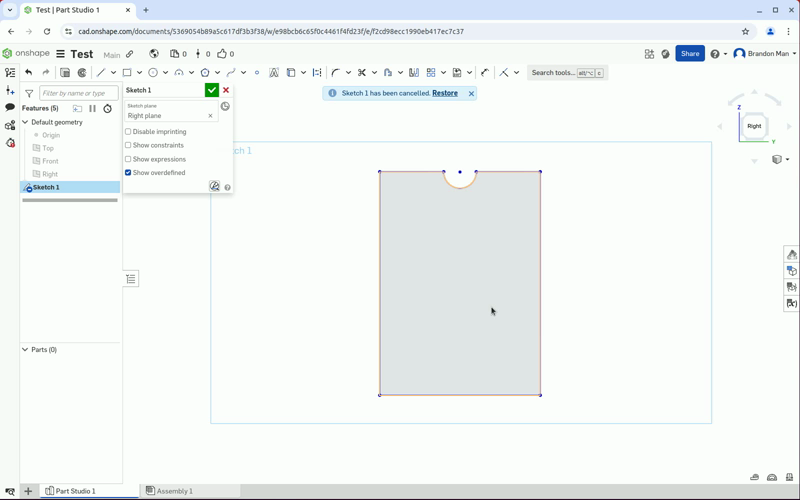
scroll(6)
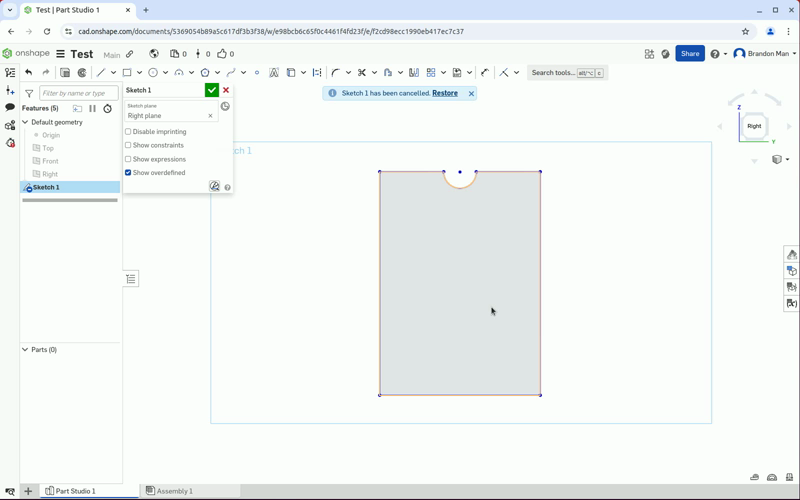
scroll(6)
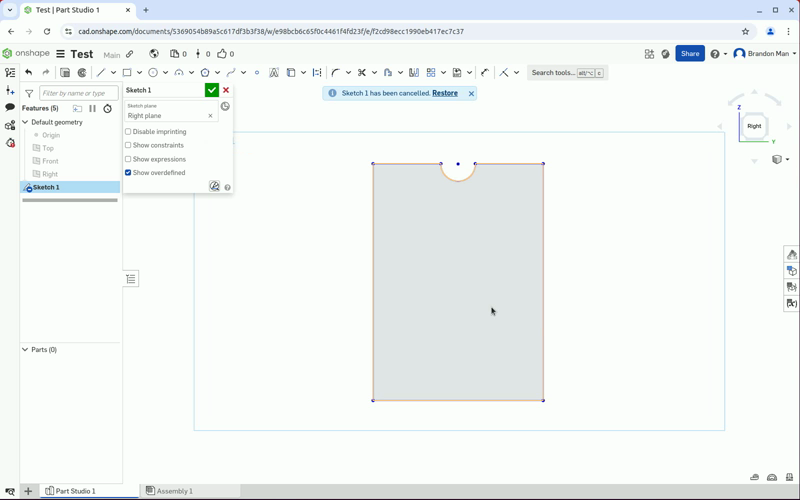
scroll(6)
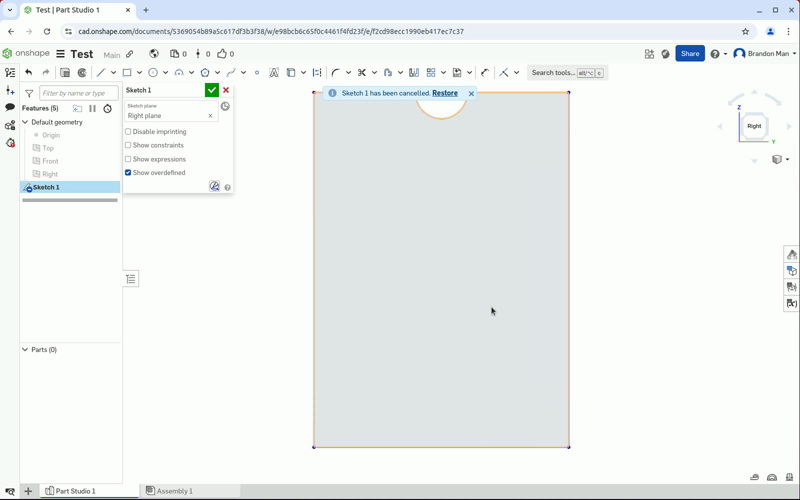
scroll(6)
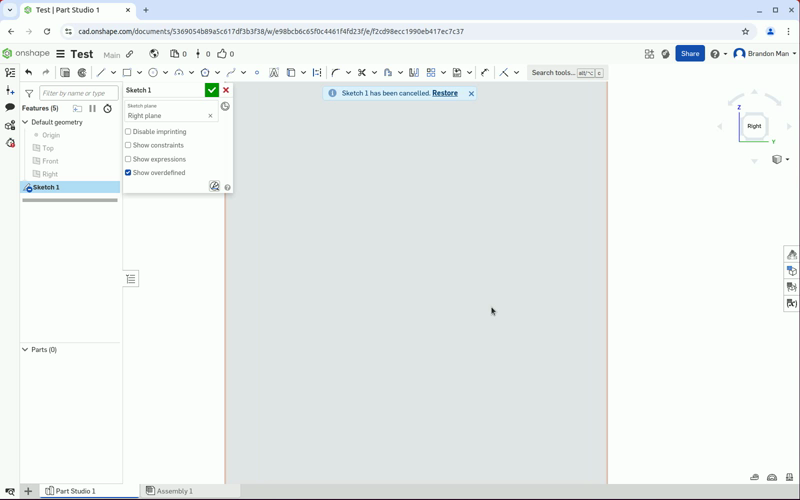
scroll(6)
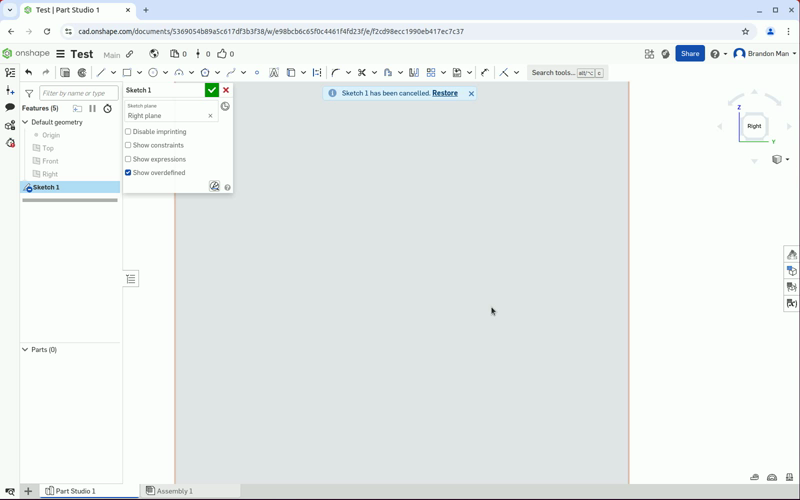
scroll(6)
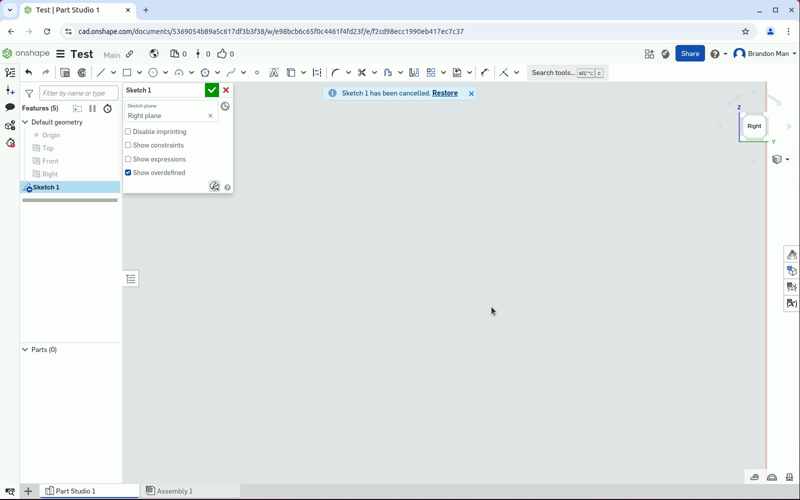
scroll(6)
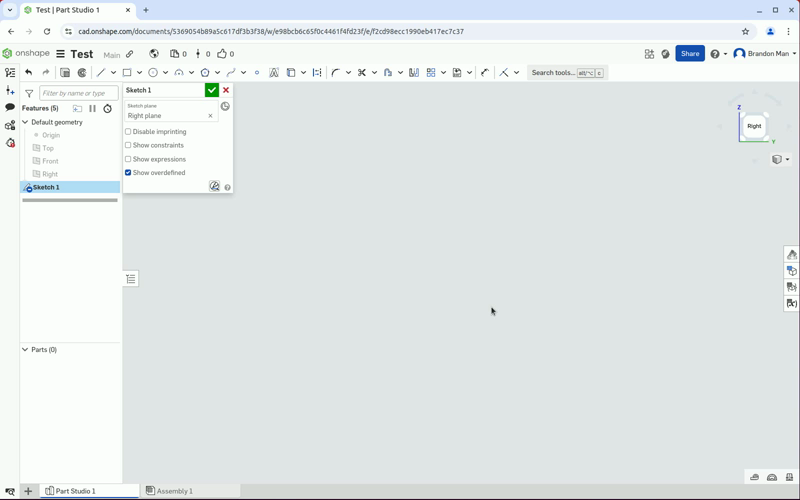
click(491, 306)
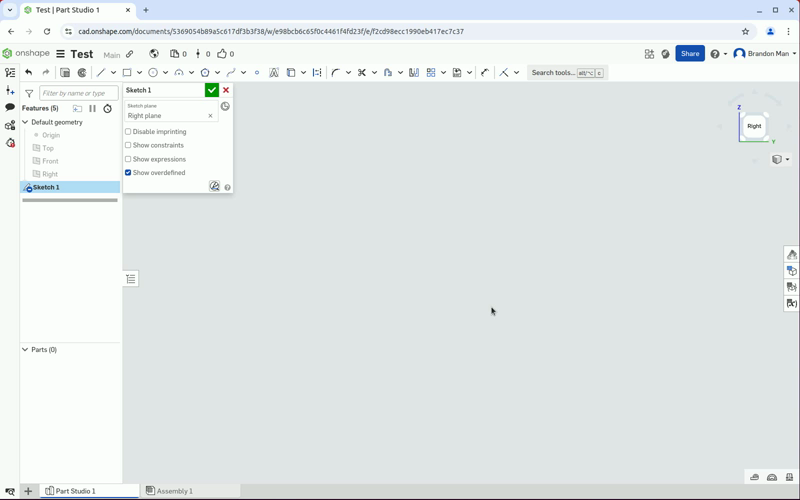
scroll(-6)
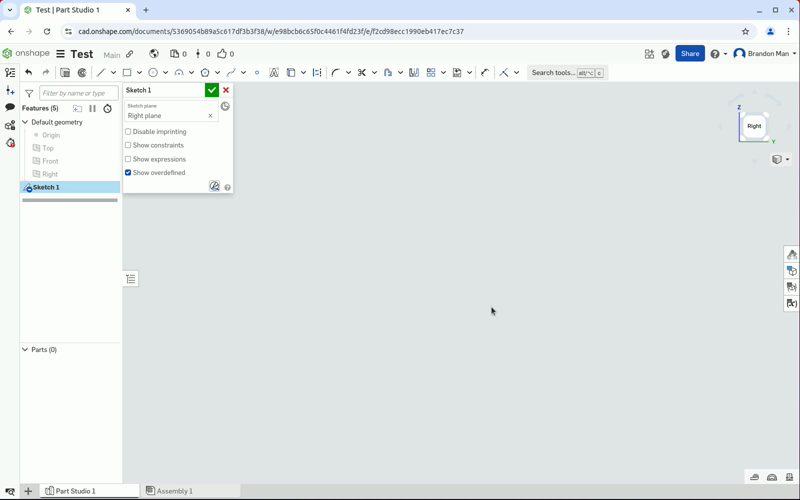
scroll(-6)
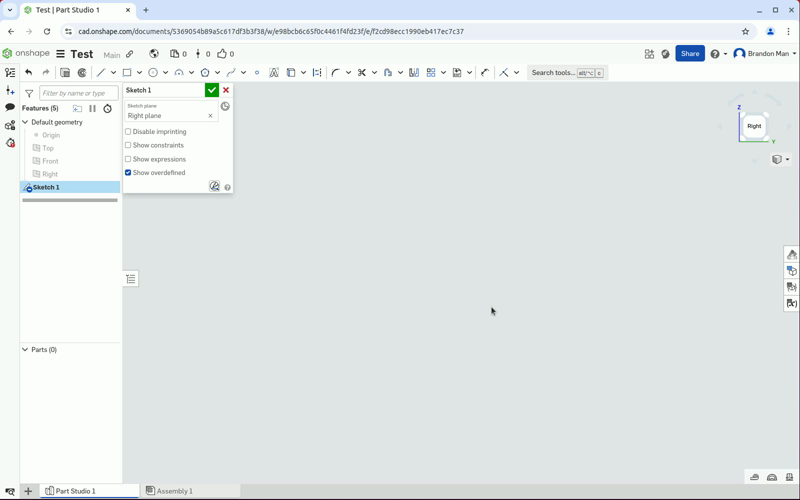
scroll(-6)
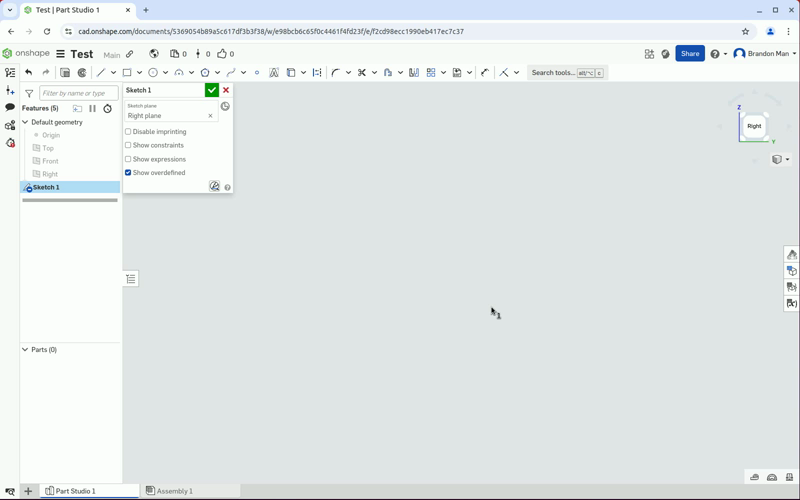
scroll(-6)
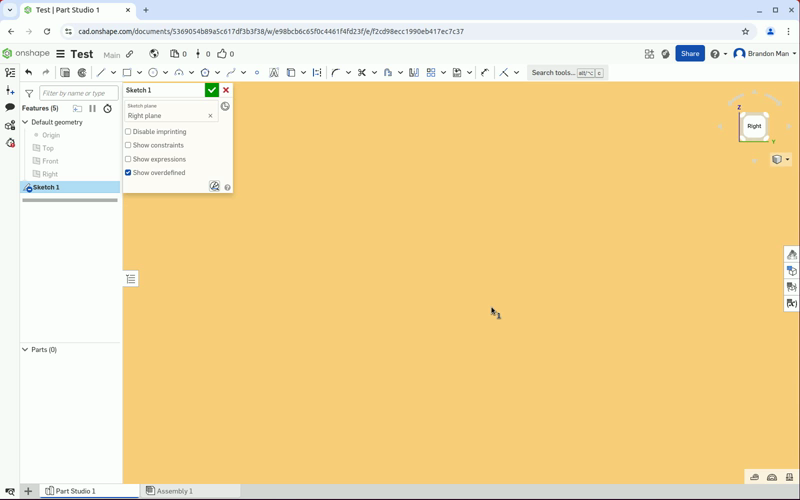
scroll(-6)
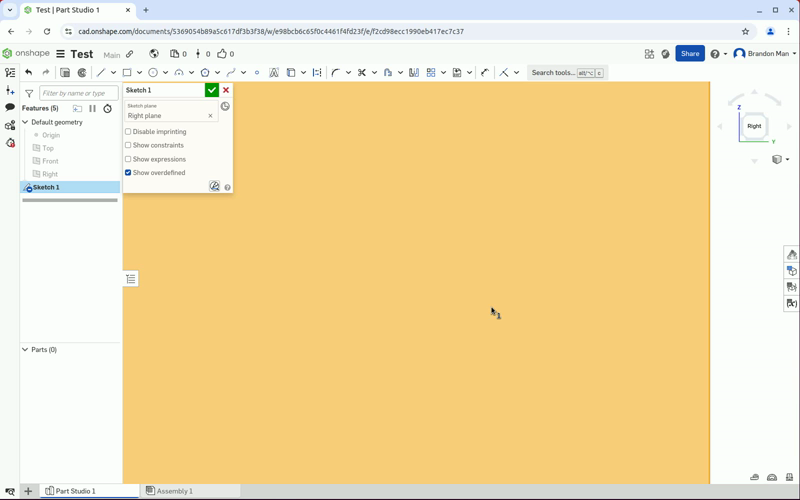
scroll(-6)
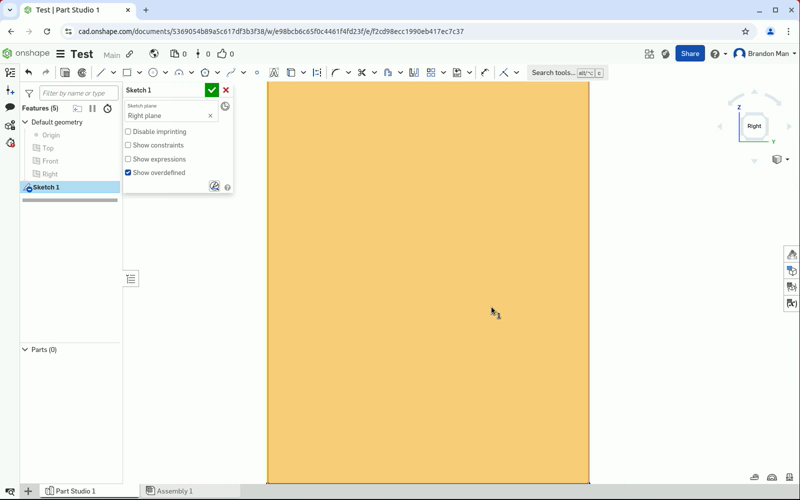
scroll(-6)
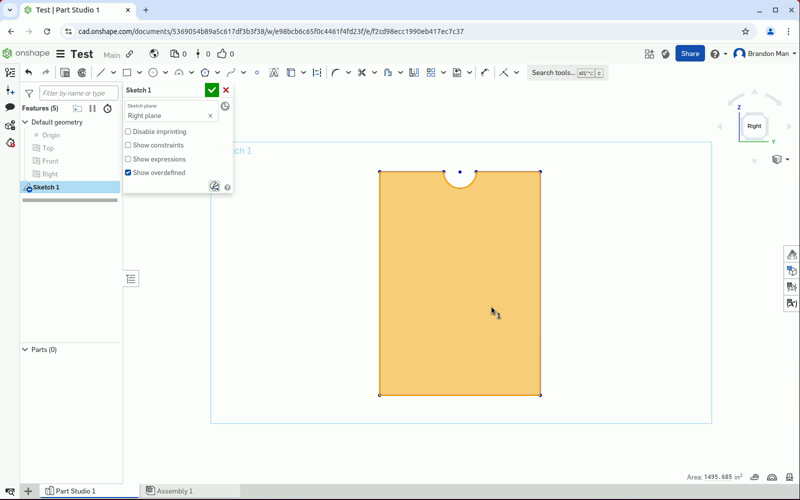
mouse_move(73, 352)
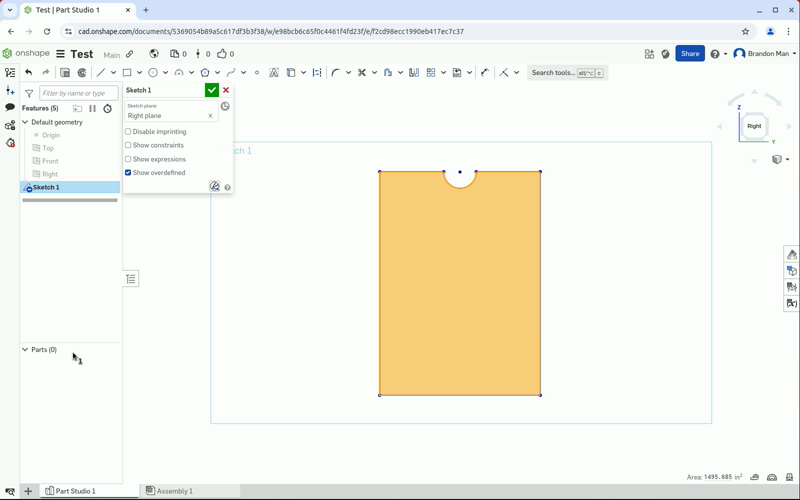
key(shift+y)
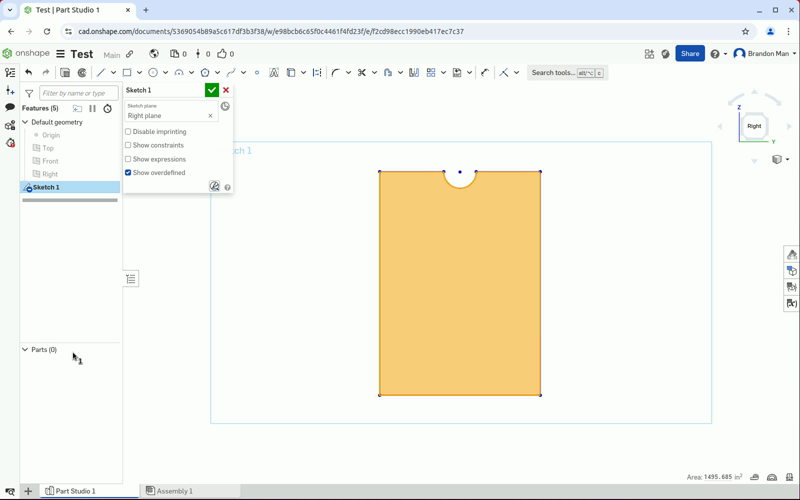
key(shift+e)
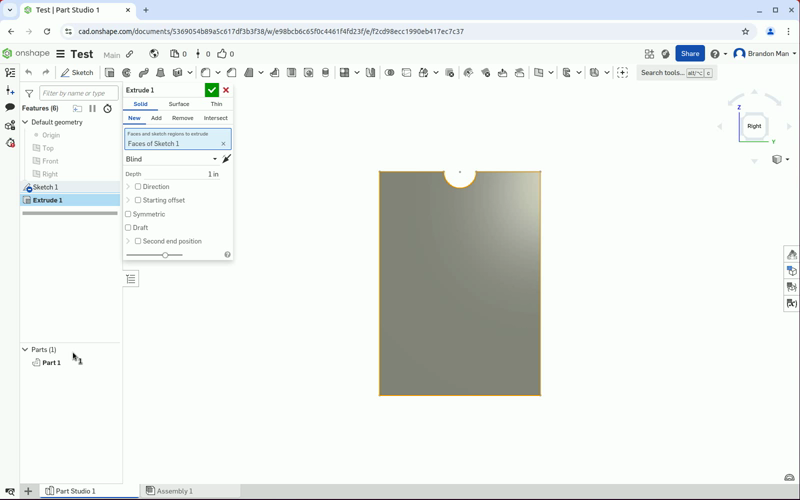
mouse_move(143, 106)
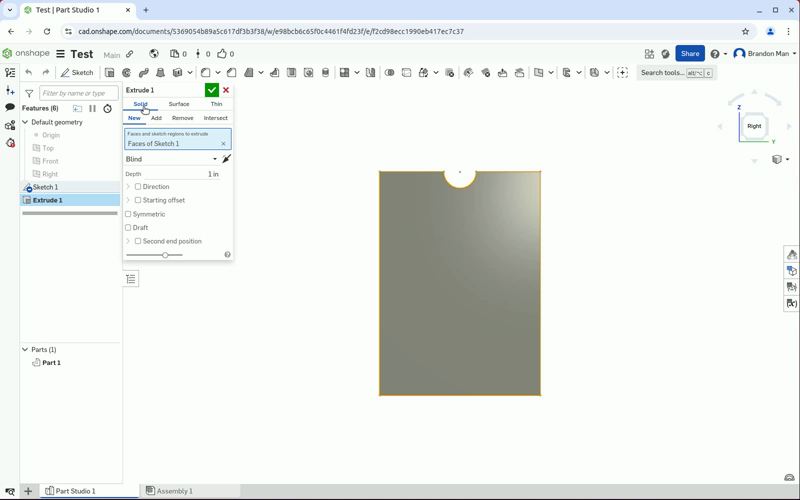
click(143, 106)
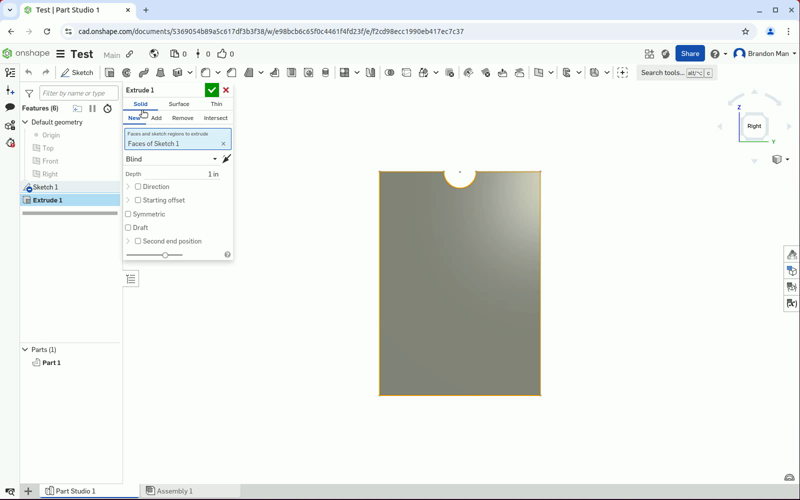
mouse_move(137, 120)
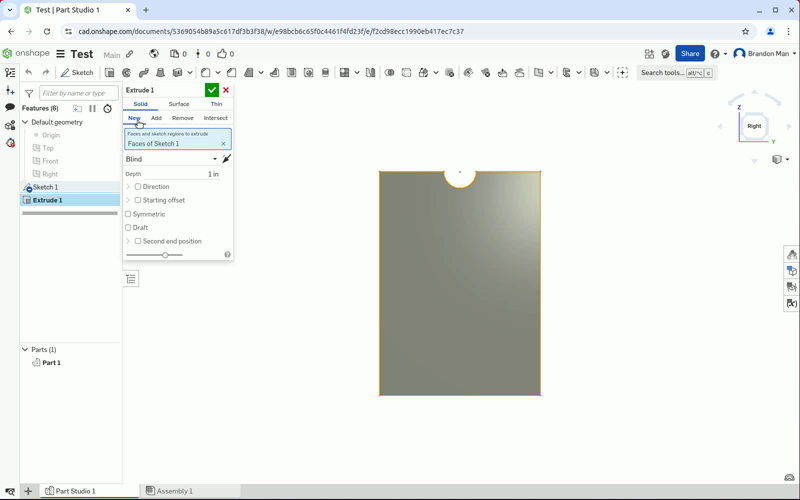
click(137, 120)
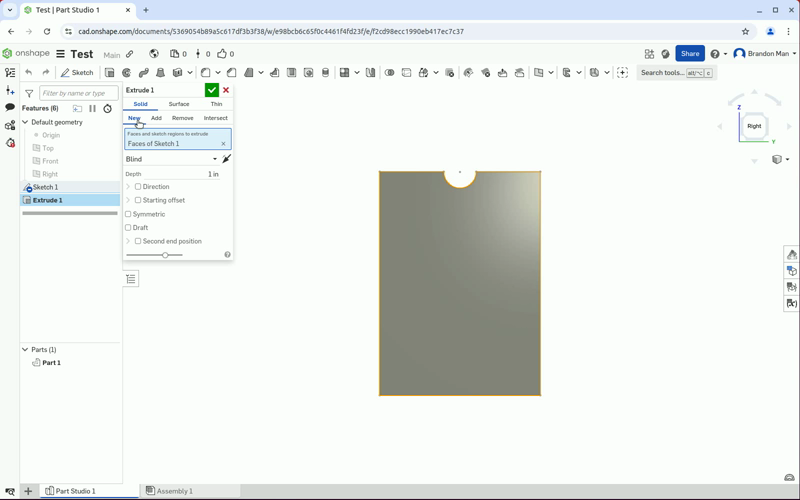
key(tab, 4)
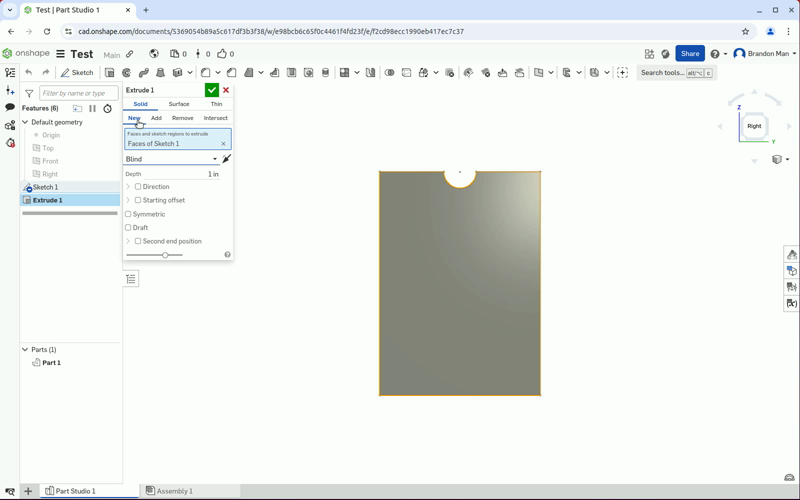
text(1.204)
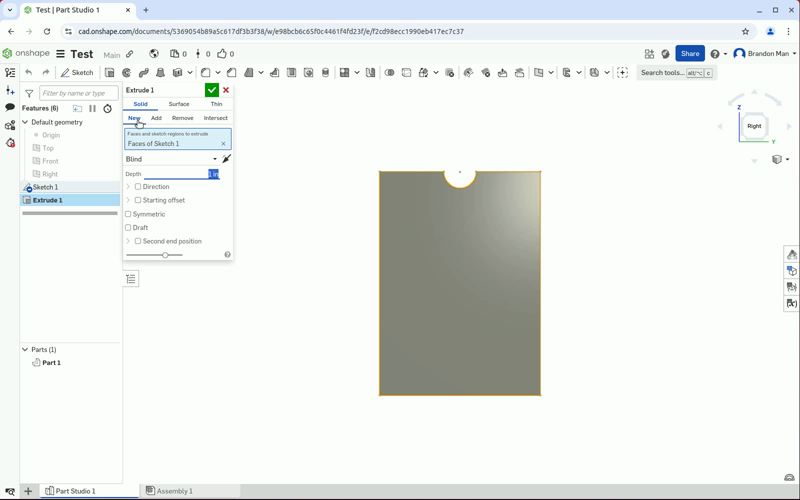
key(enter)
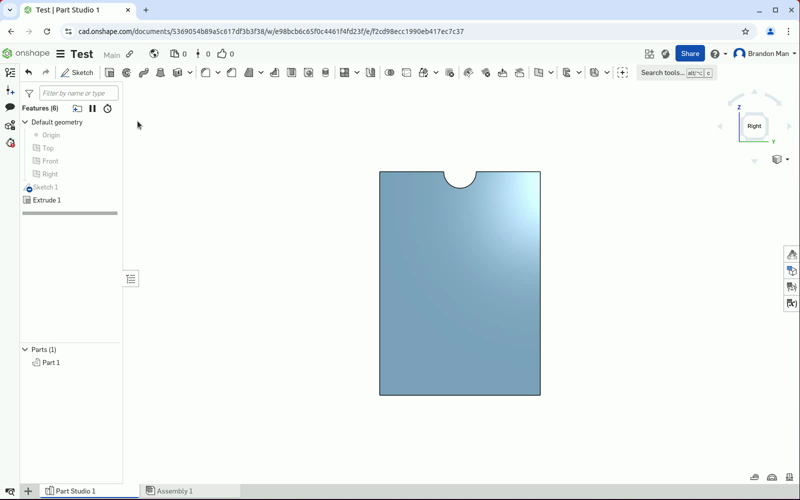
key(shift+h)
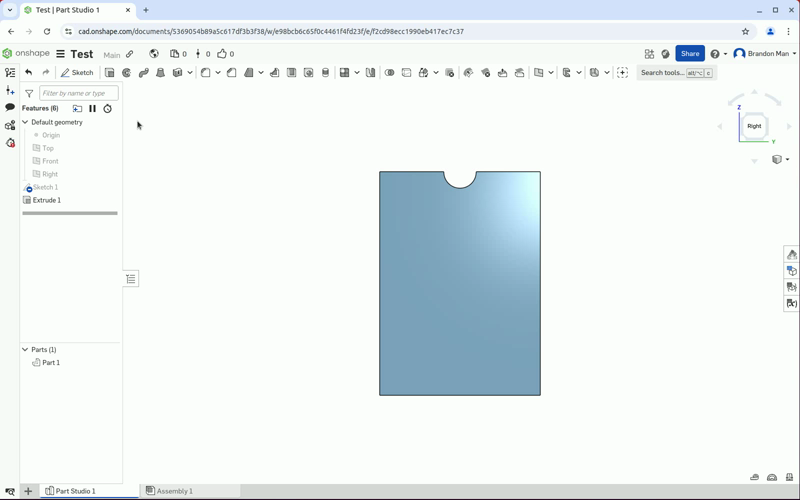
key(shift+h)
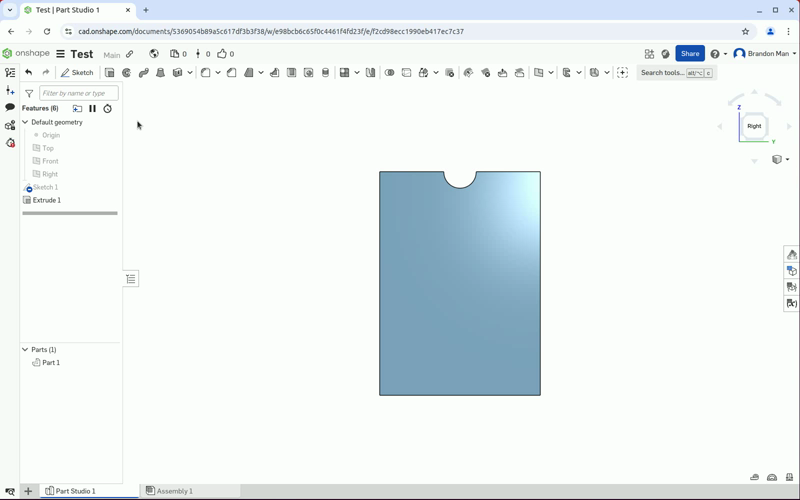
mouse_move(73, 189)
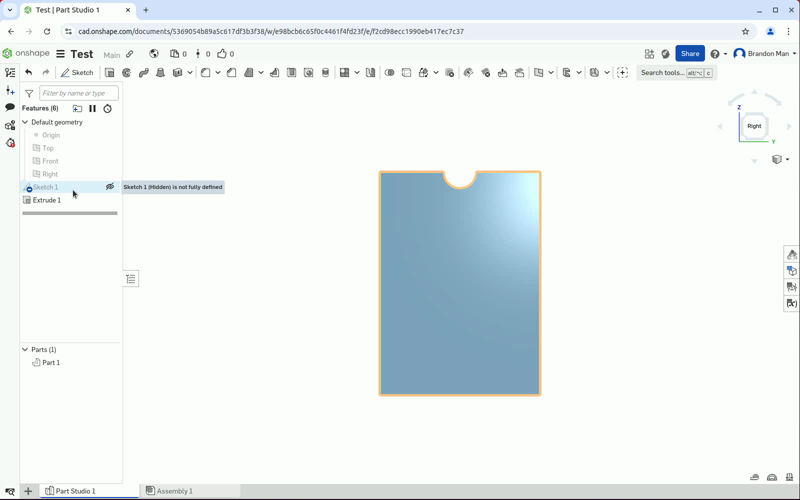
click(73, 189)
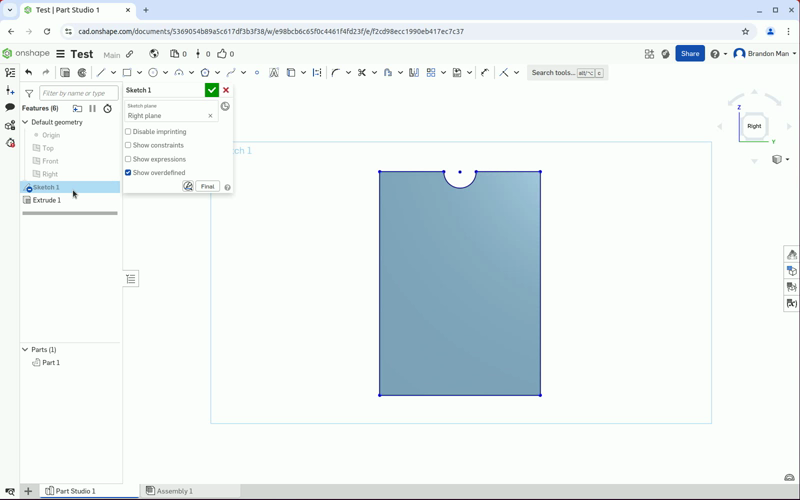
mouse_move(229, 92)
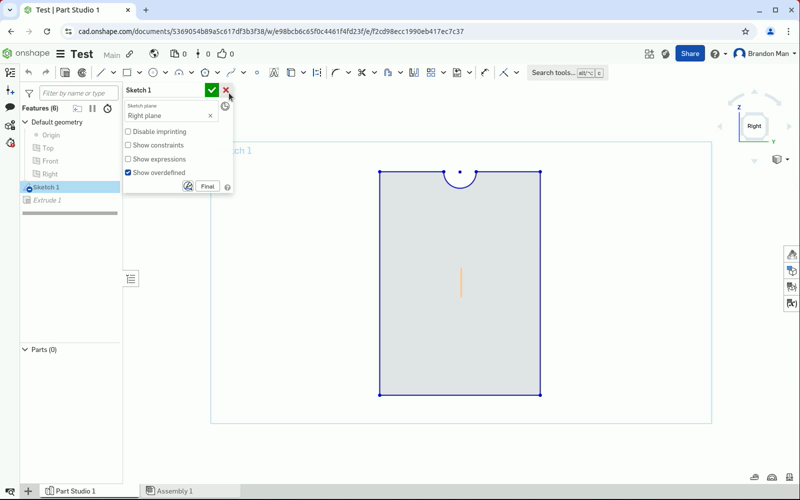
click(229, 92)
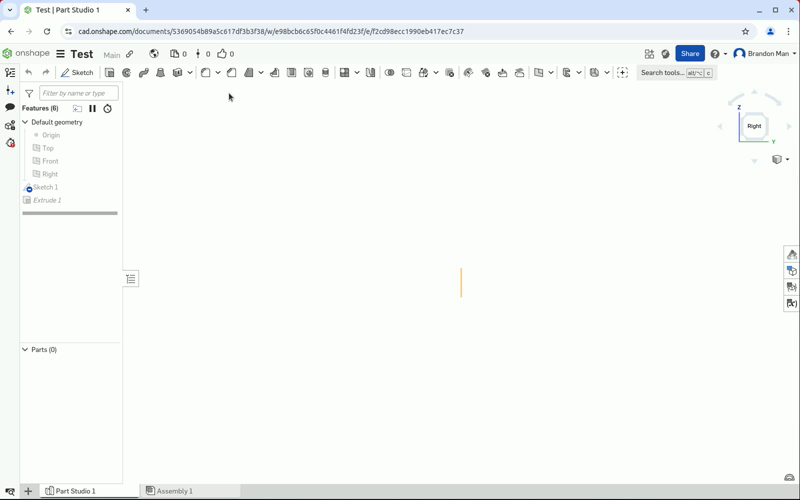
mouse_move(541, 75)
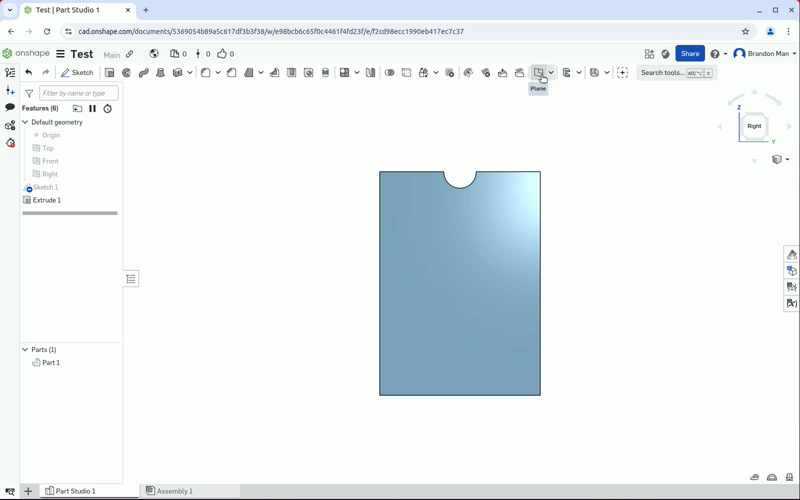
click(541, 75)
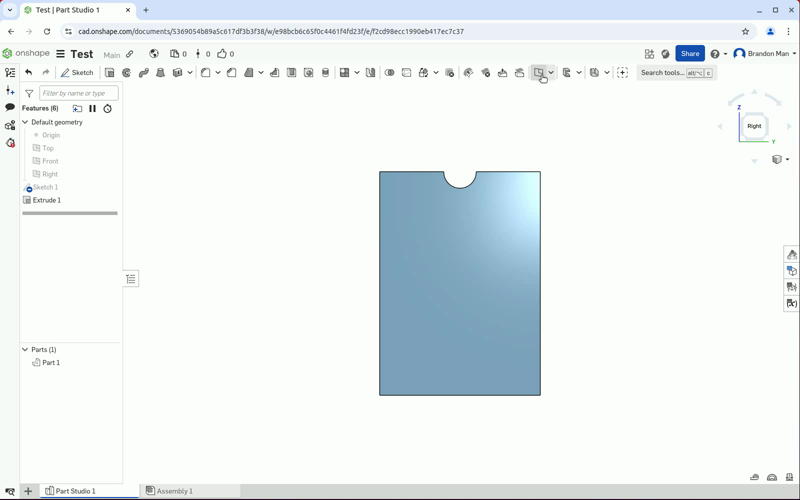
mouse_move(73, 176)
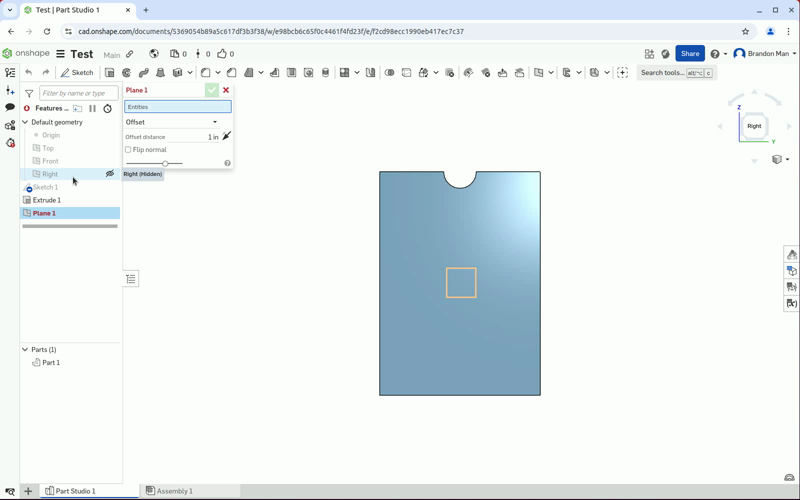
click(73, 176)
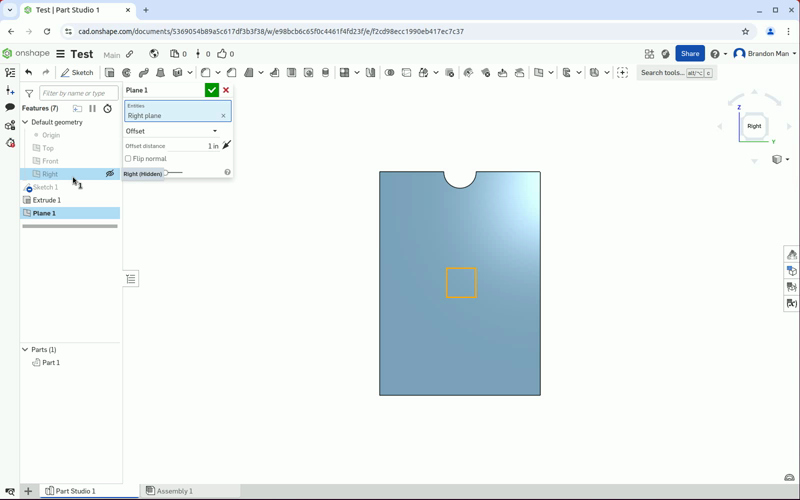
key(tab, 2)
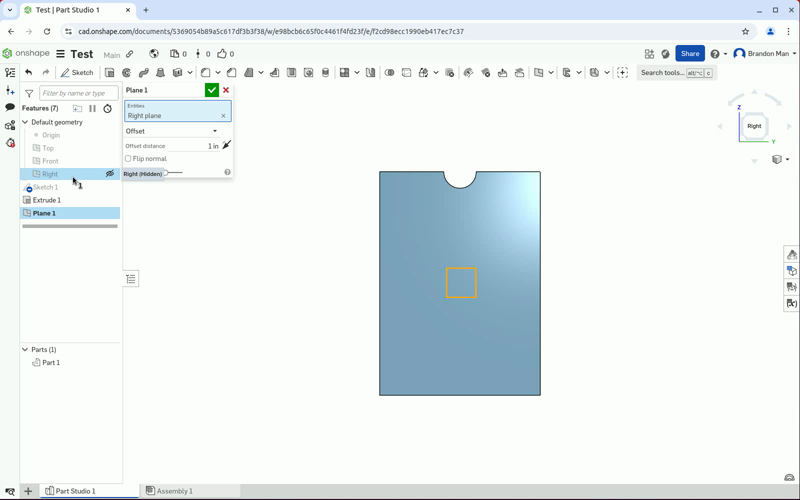
text(1.202)
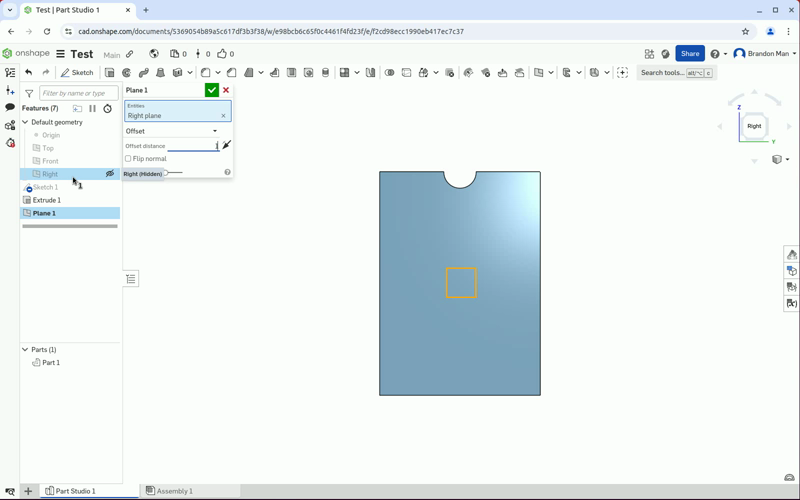
key(enter, 2)
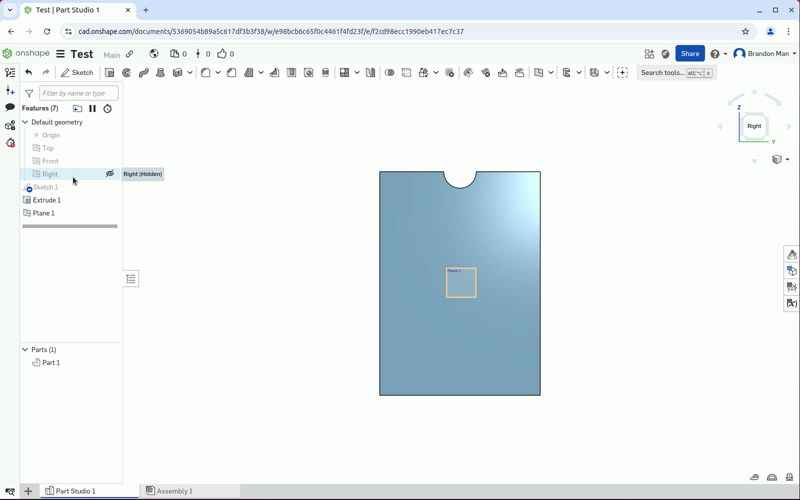
key(shift+s)
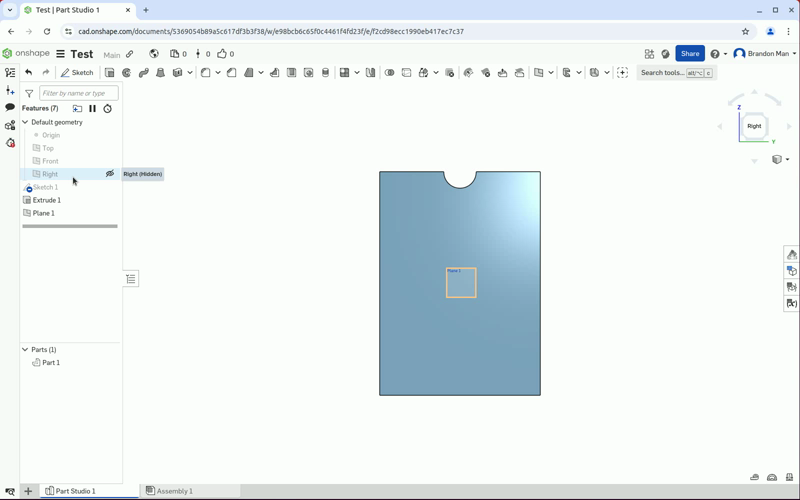
mouse_move(73, 215)
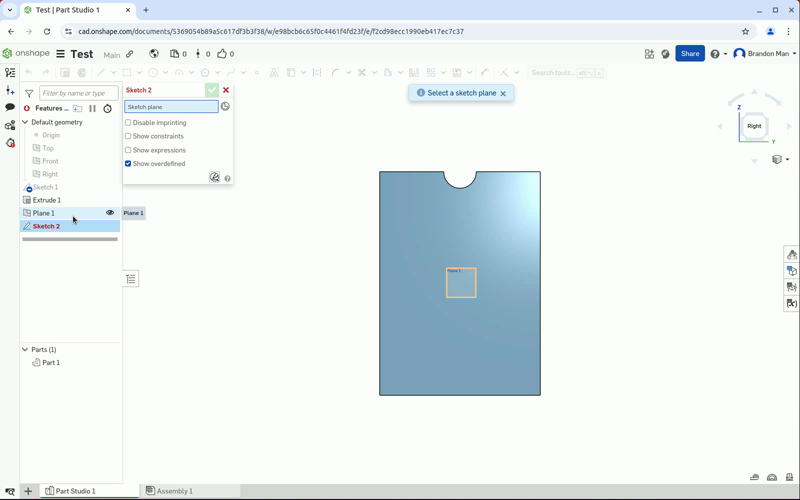
click(73, 215)
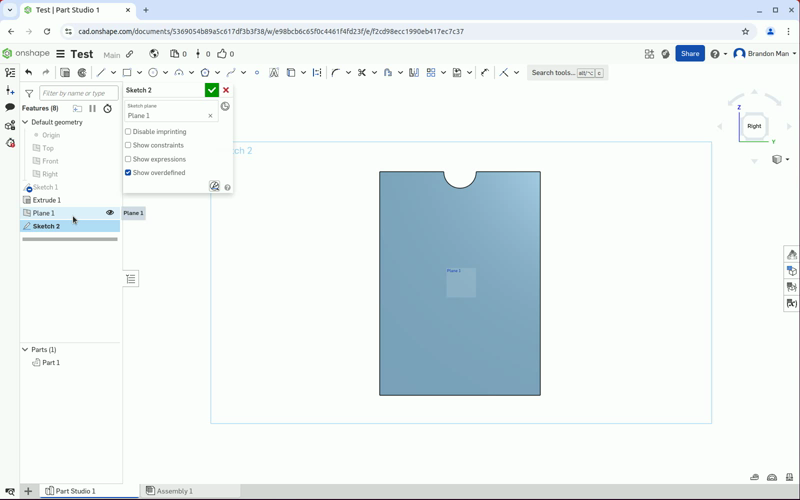
mouse_move(73, 352)
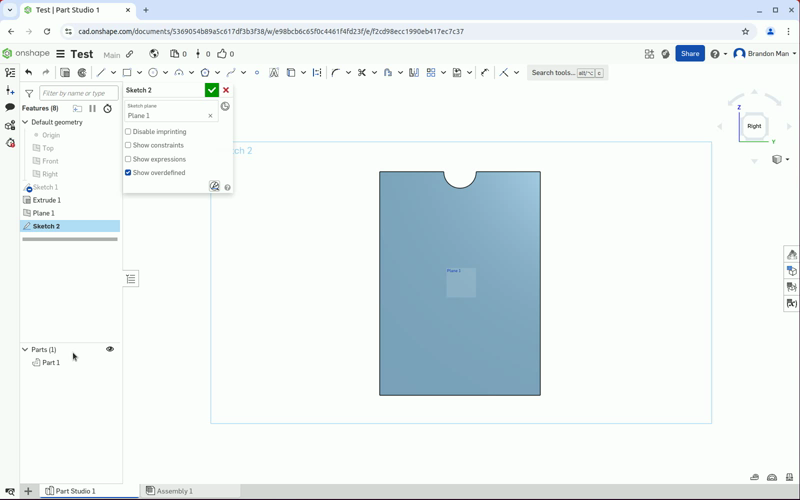
key(y)
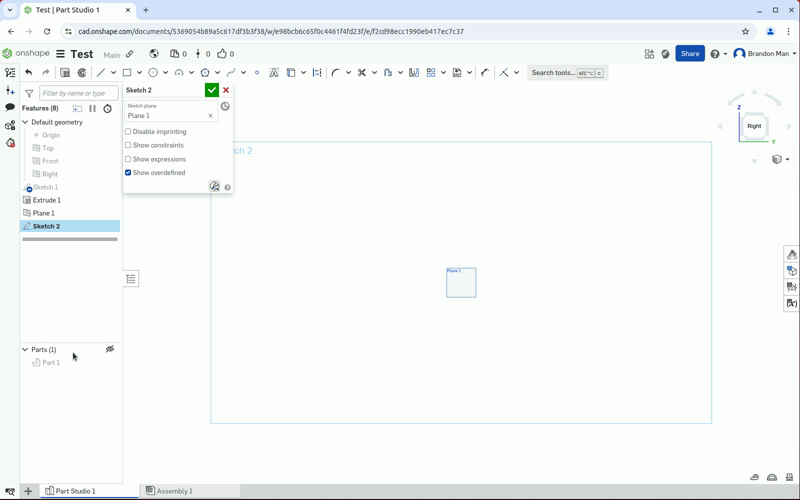
key(l)
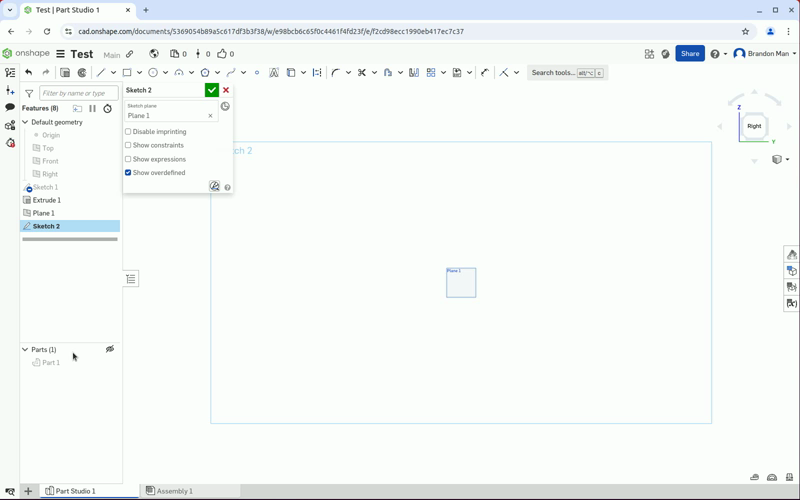
key_down(shift)
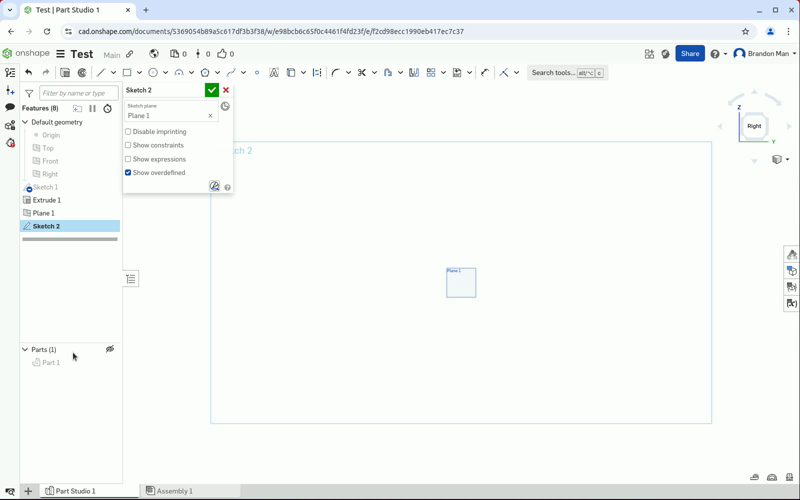
mouse_move(379, 219)
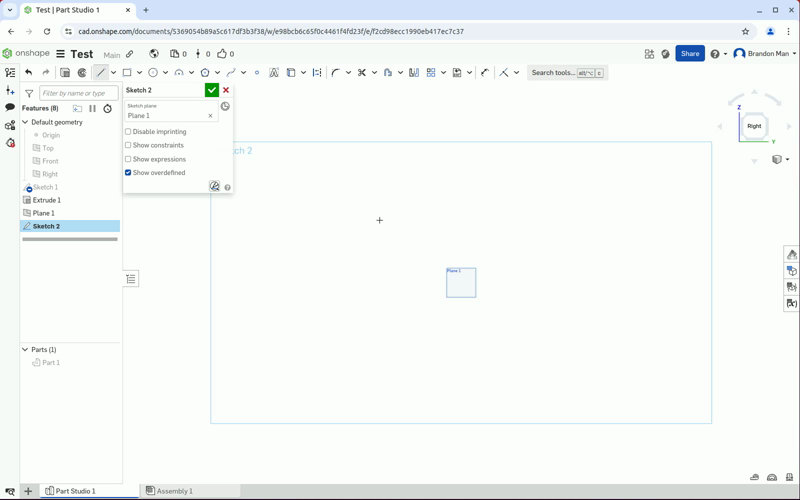
click(379, 219)
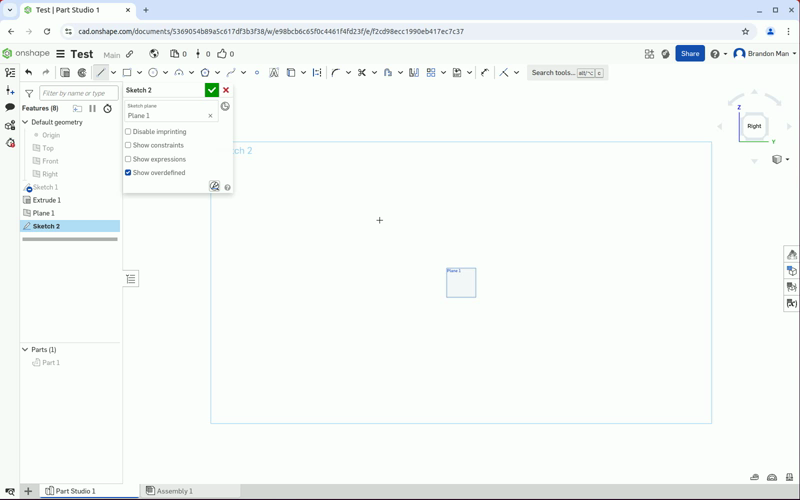
key_up(shift)
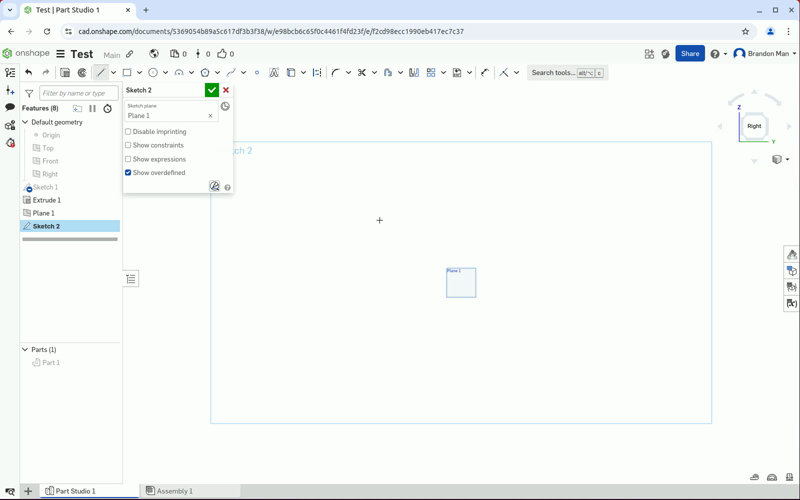
key_down(shift)
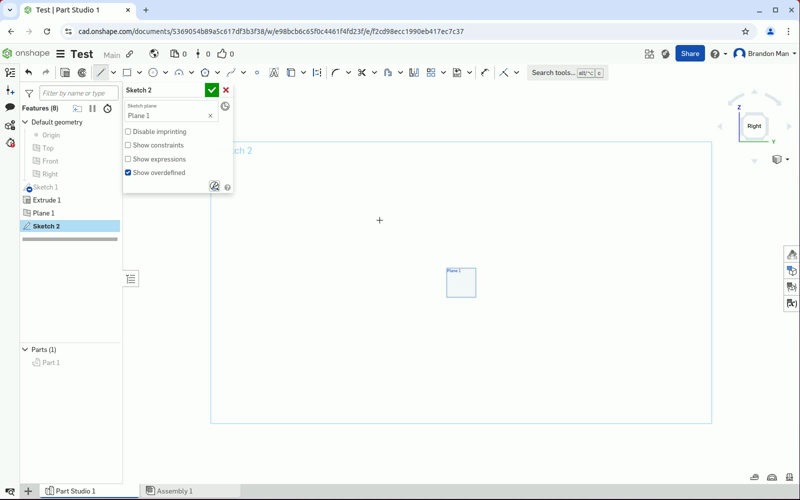
mouse_move(540, 219)
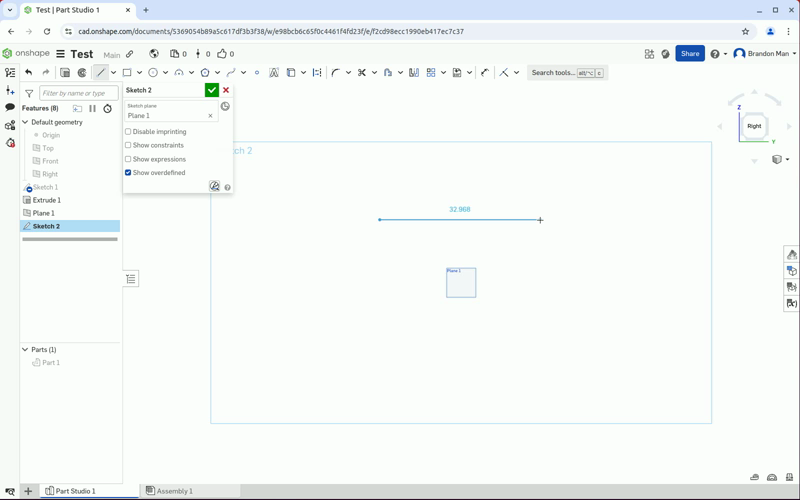
click(540, 219)
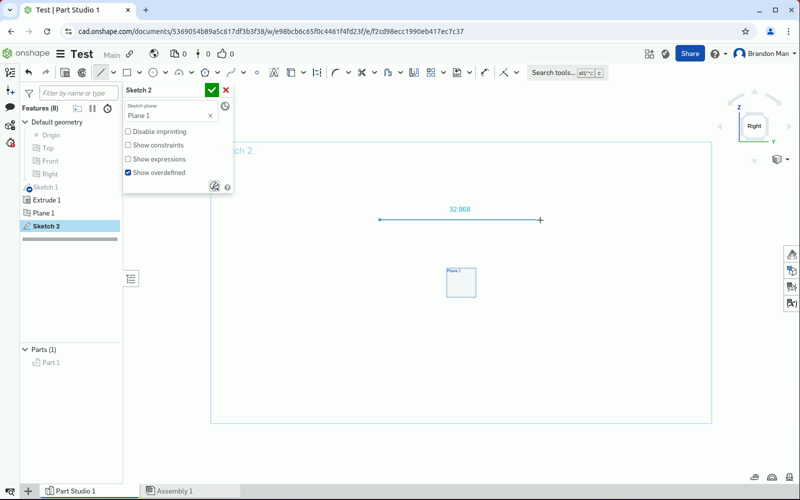
key_up(shift)
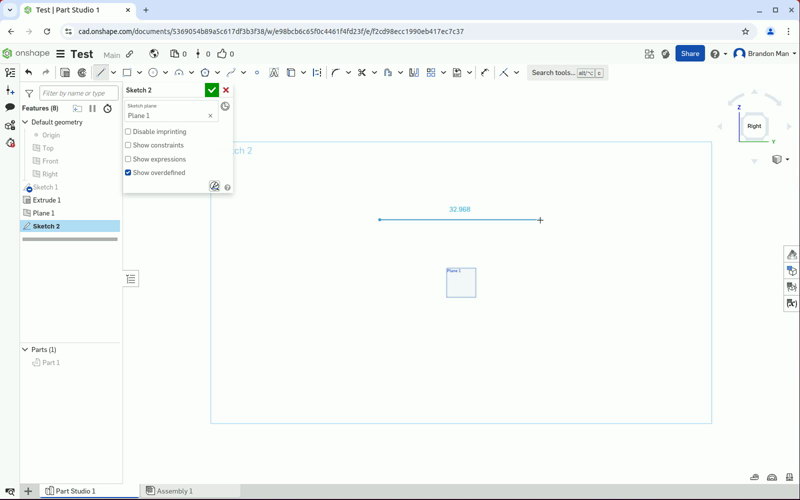
key_down(shift)
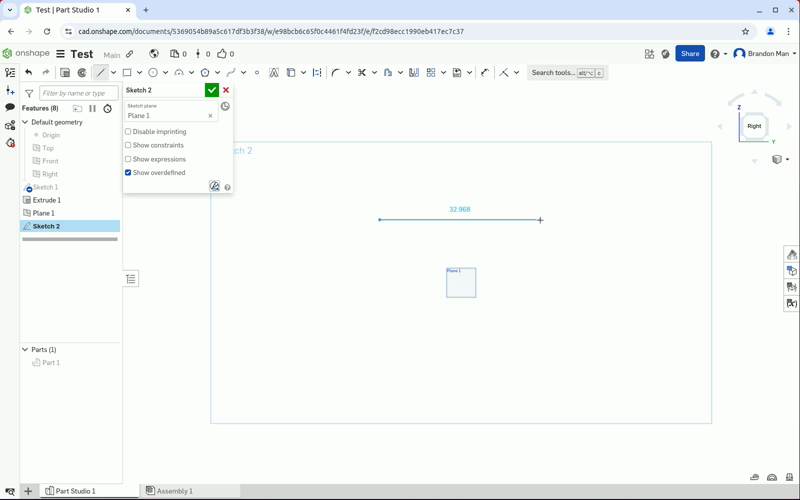
mouse_move(570, 219)
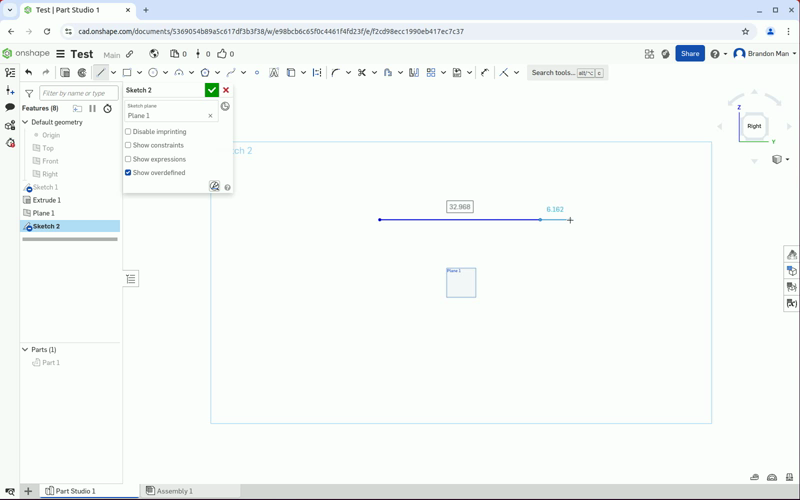
mouse_move(540, 217)
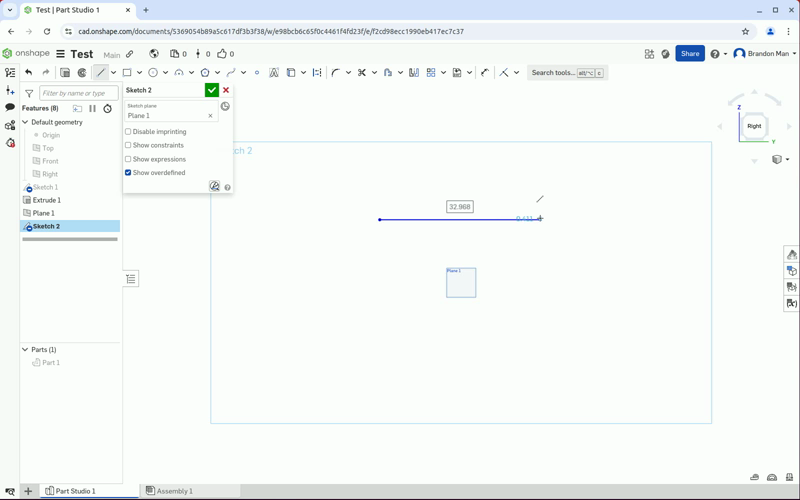
scroll(6)
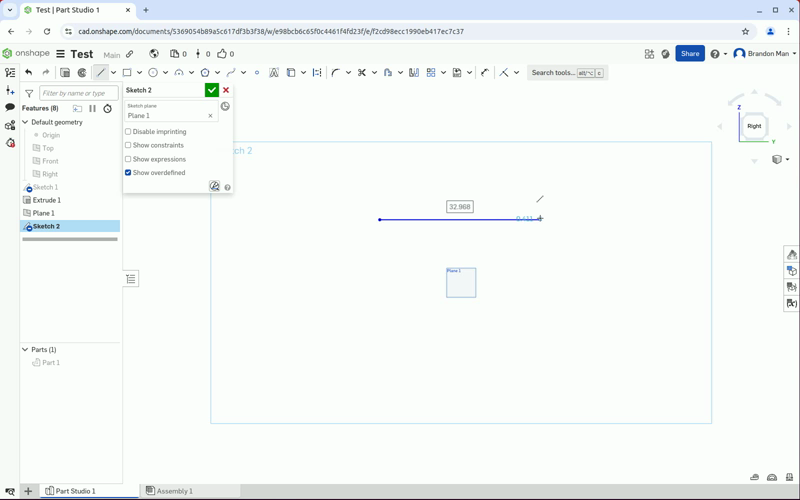
scroll(6)
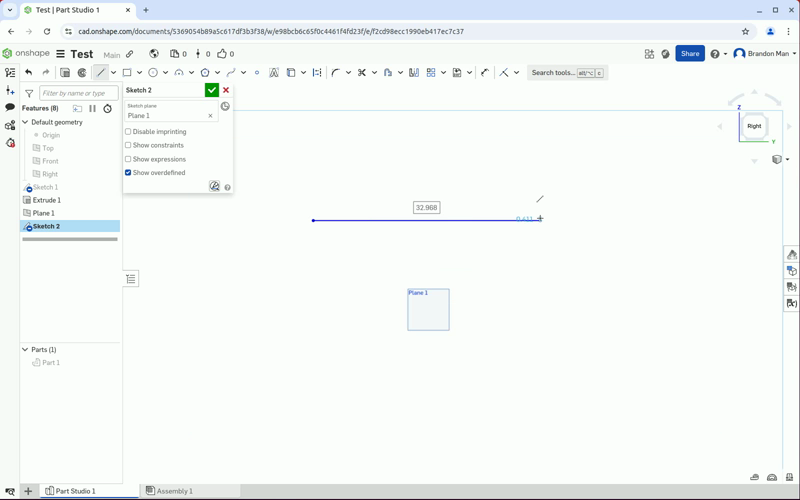
scroll(6)
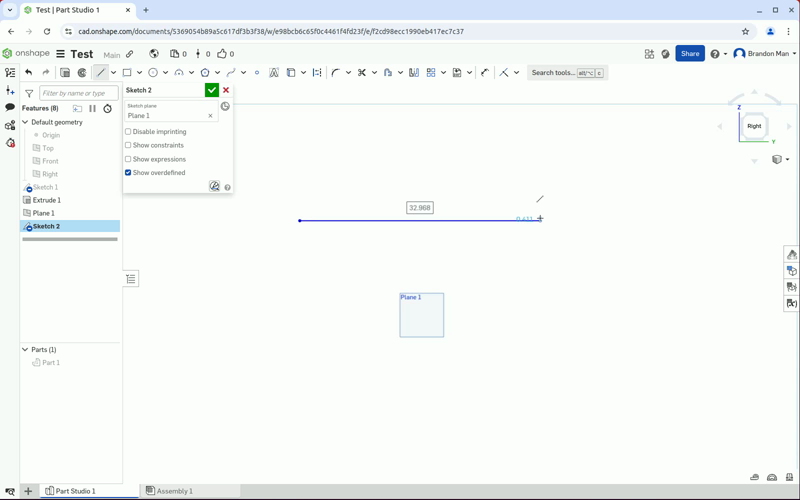
scroll(6)
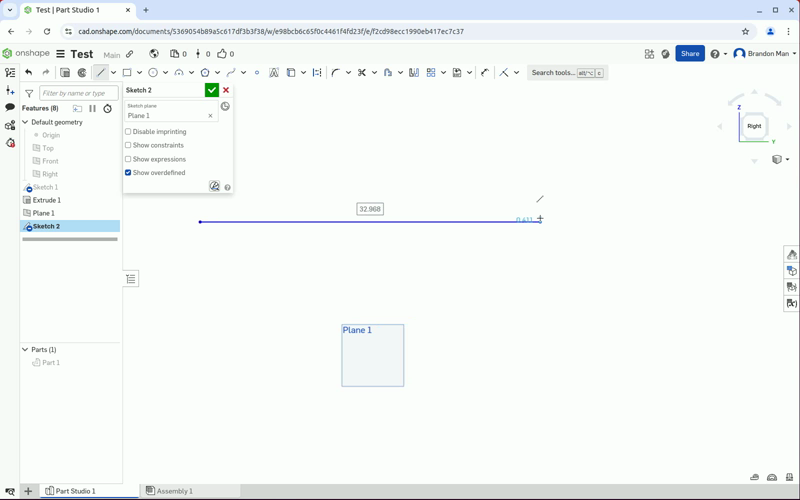
scroll(6)
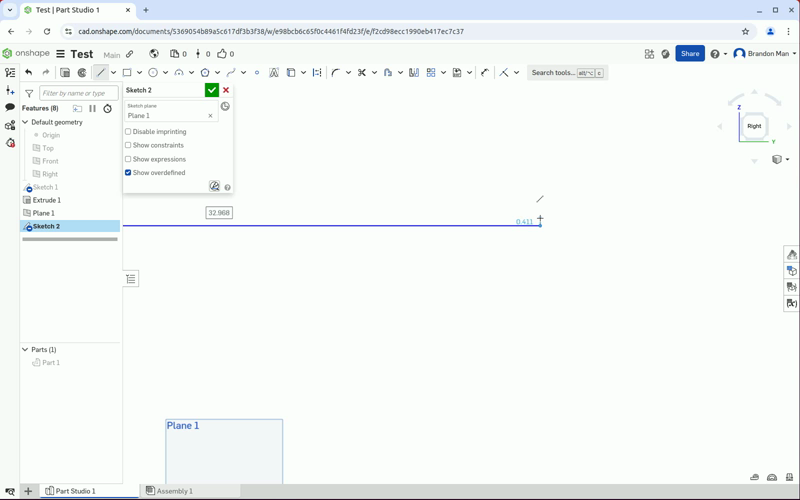
scroll(6)
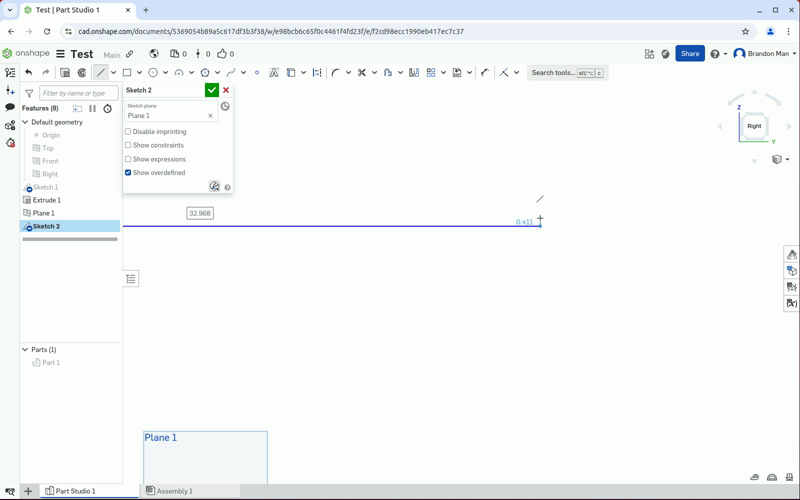
scroll(6)
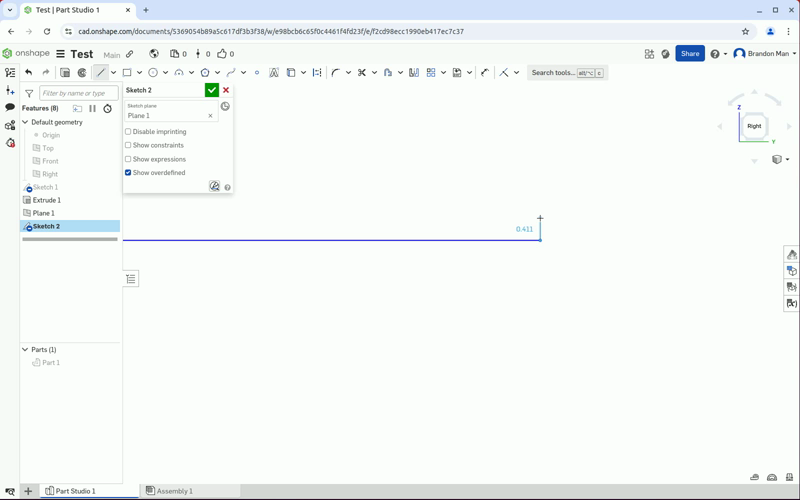
click(540, 217)
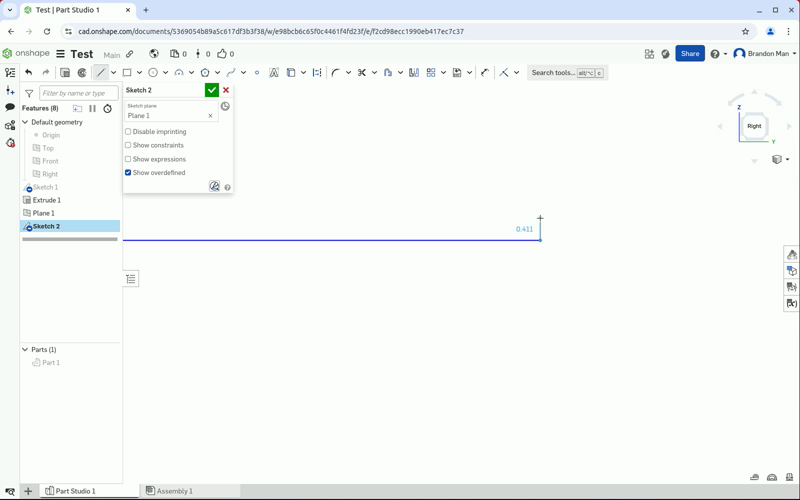
scroll(-6)
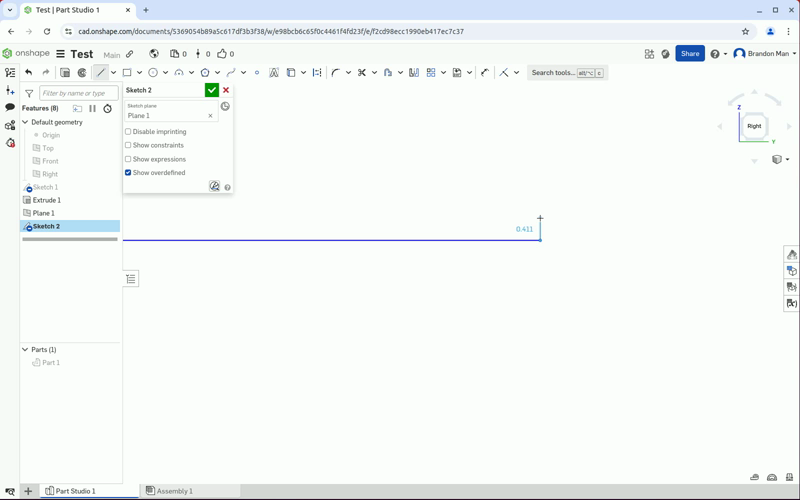
scroll(-6)
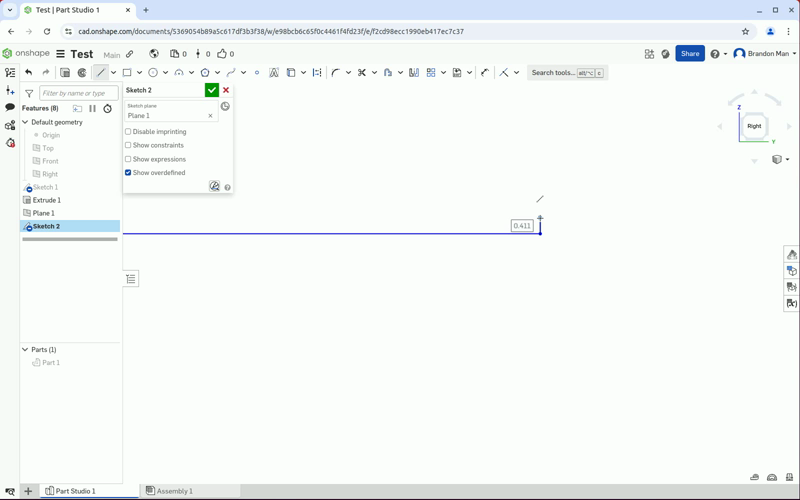
scroll(-6)
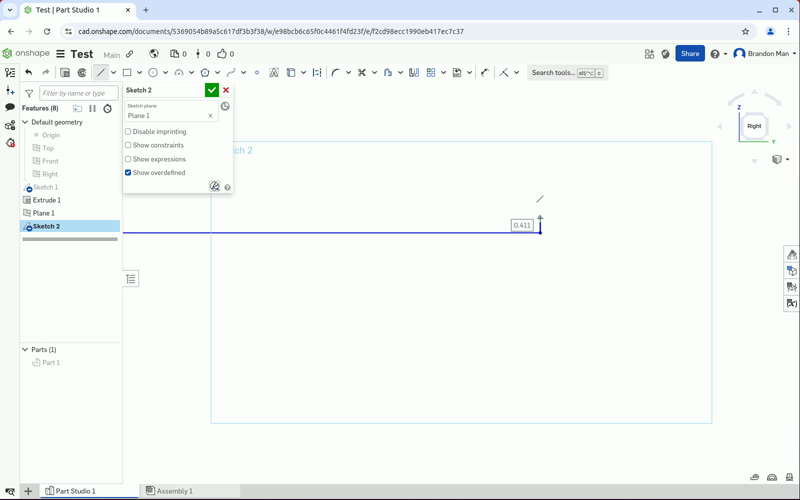
scroll(-6)
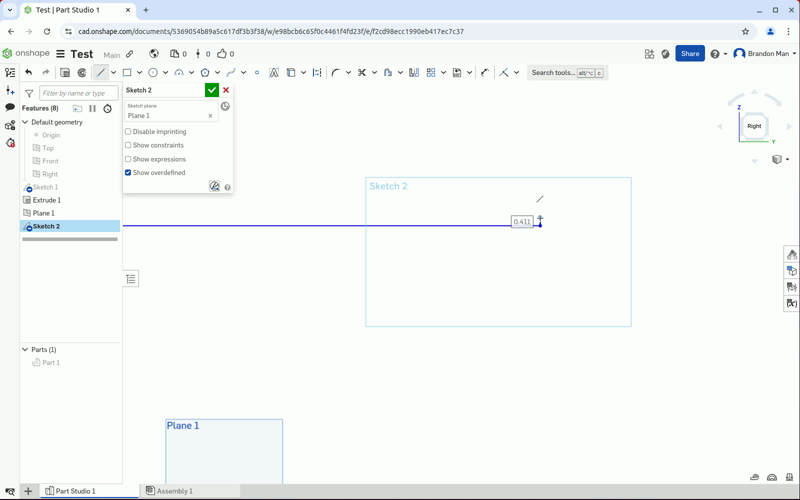
scroll(-6)
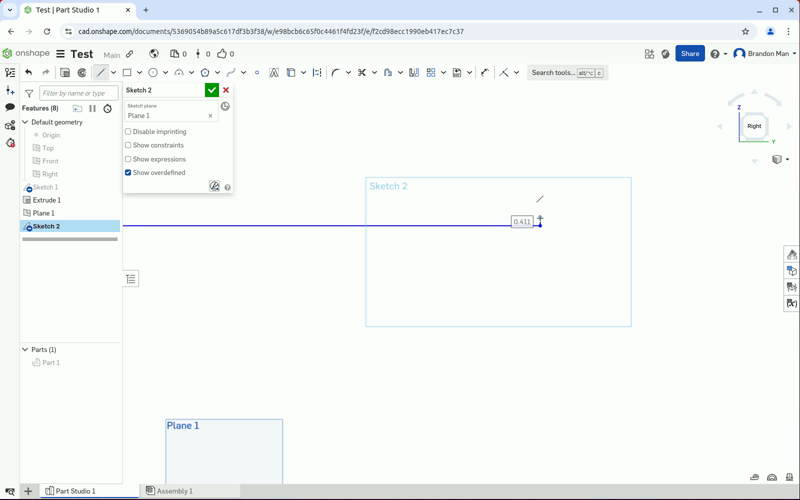
scroll(-6)
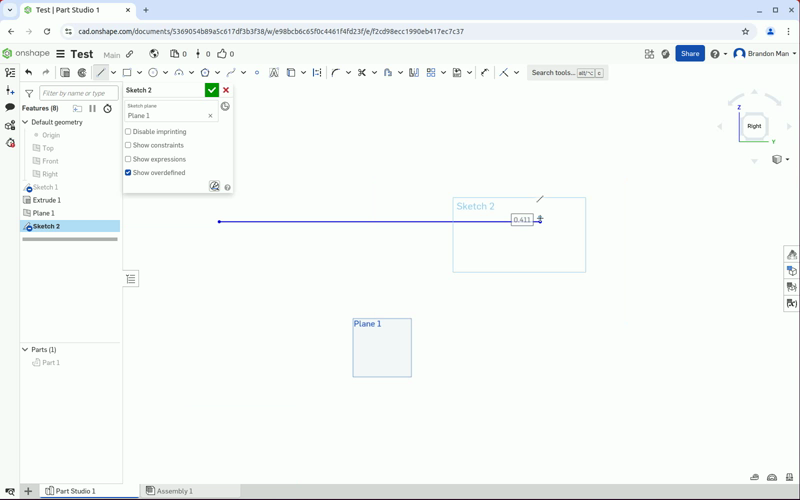
scroll(-6)
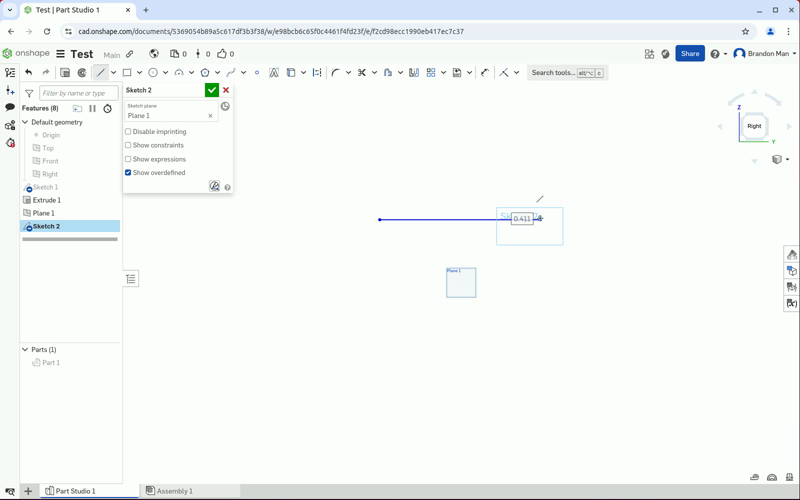
key_up(shift)
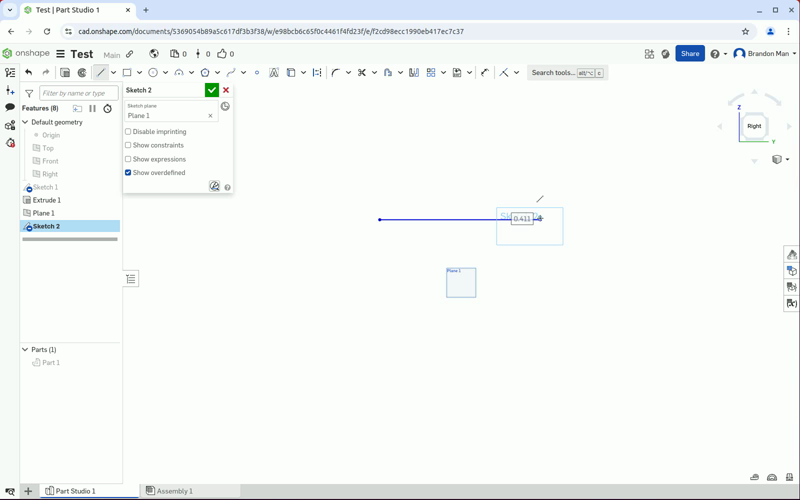
key_down(shift)
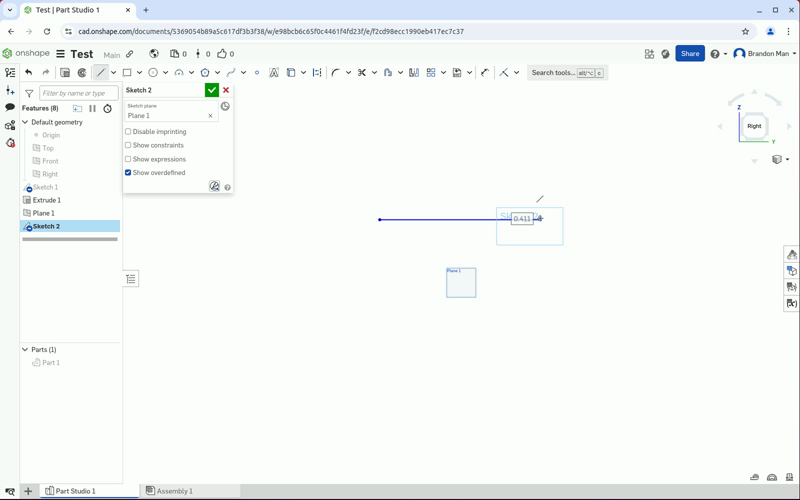
mouse_move(379, 217)
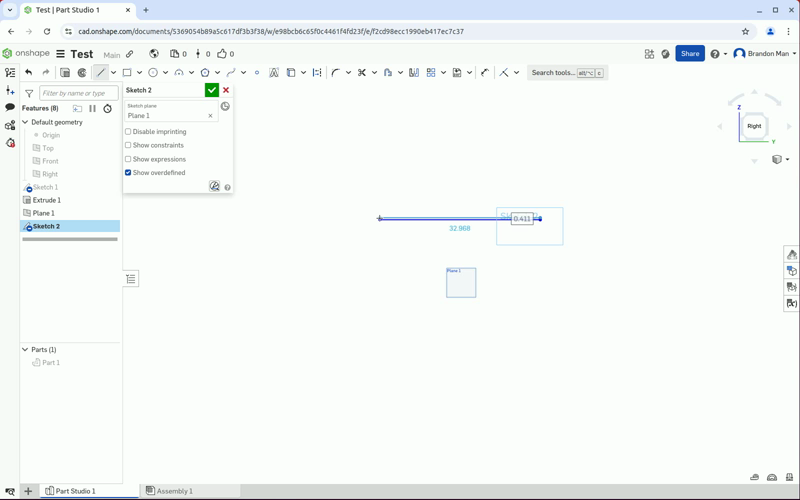
scroll(6)
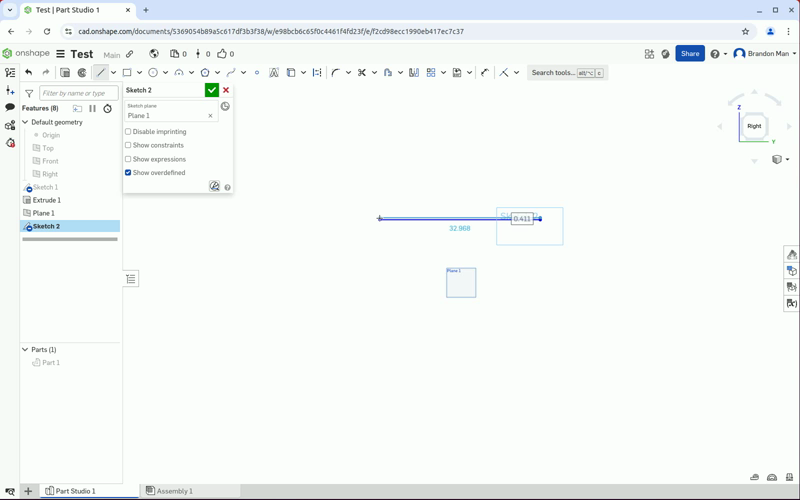
scroll(6)
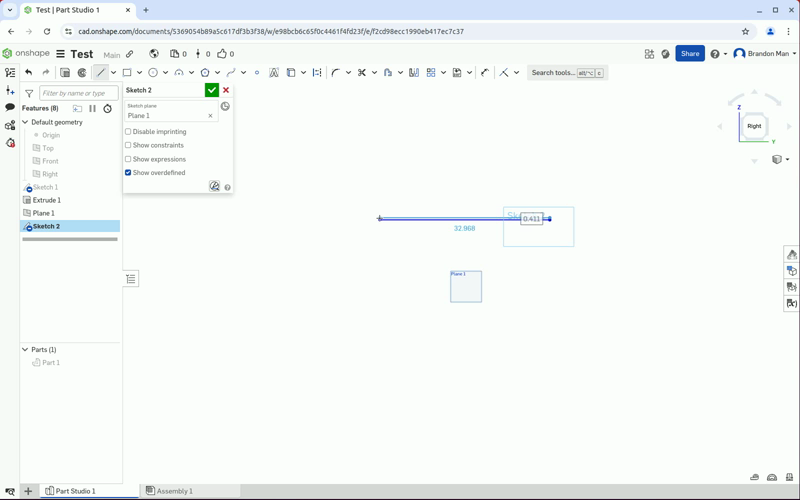
scroll(6)
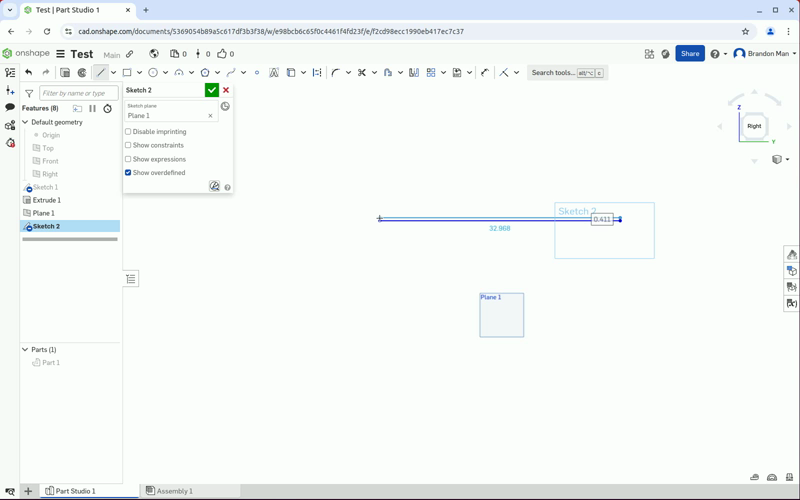
scroll(6)
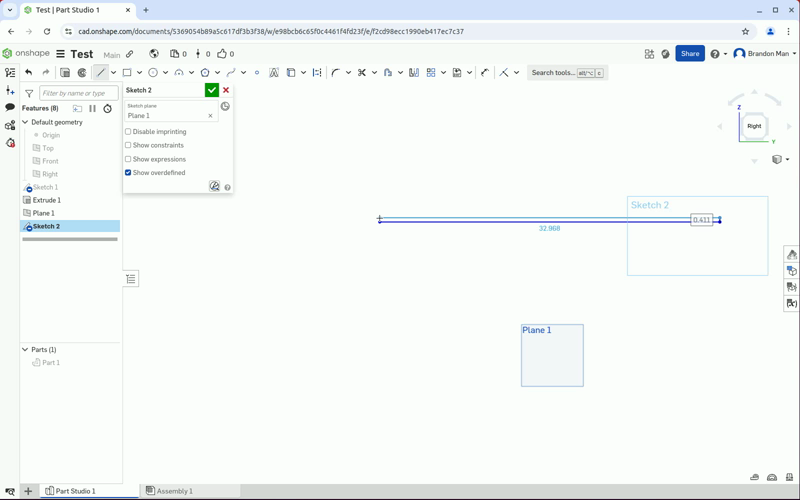
scroll(6)
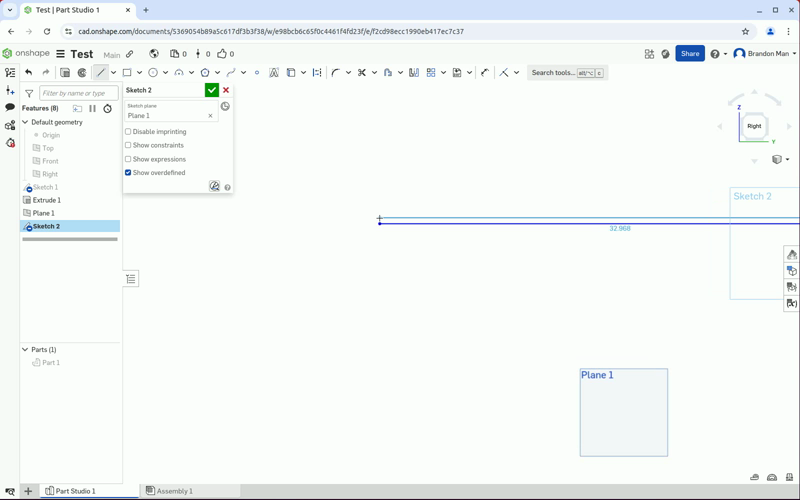
scroll(6)
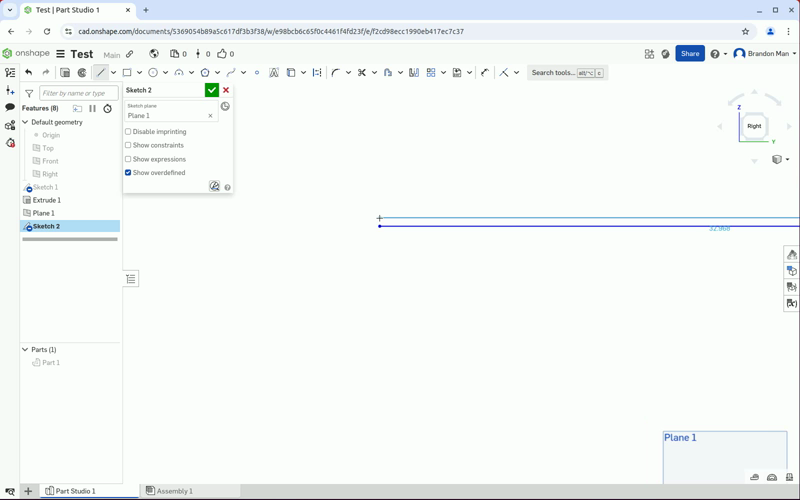
scroll(6)
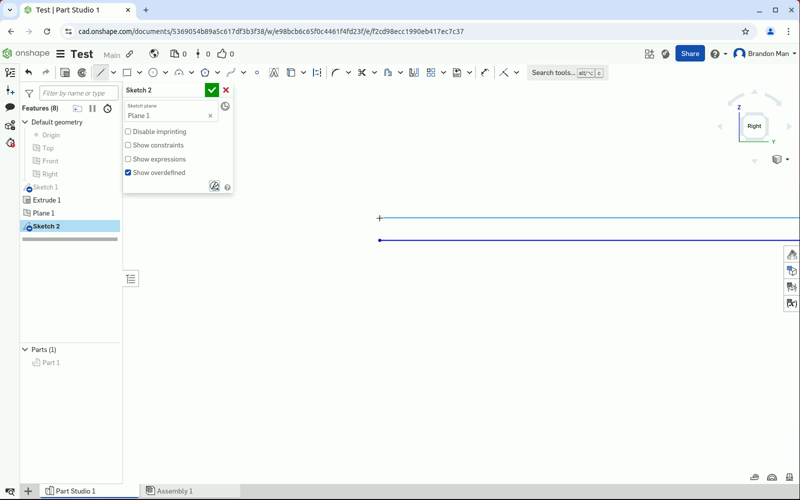
click(379, 217)
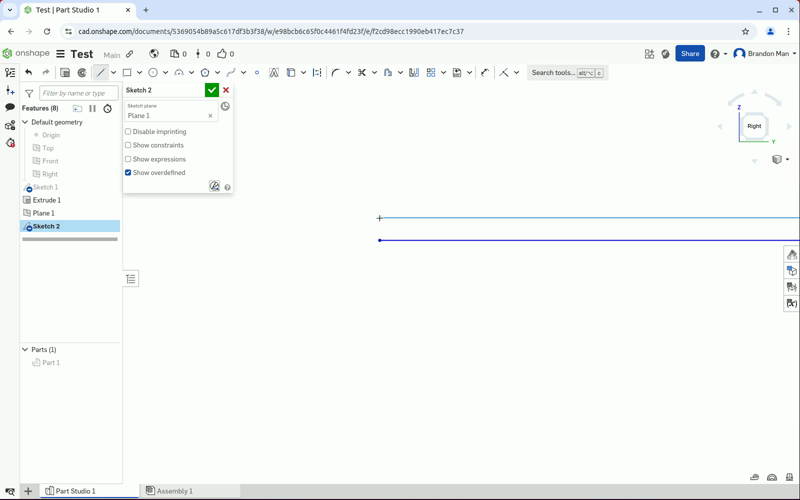
scroll(-6)
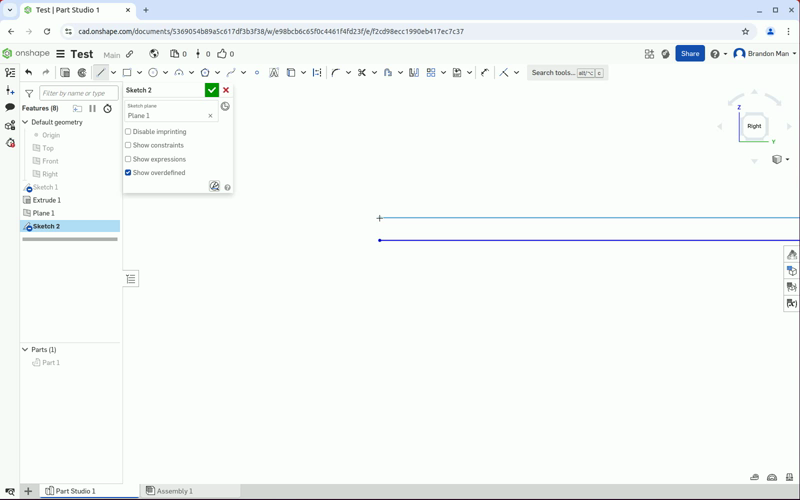
scroll(-6)
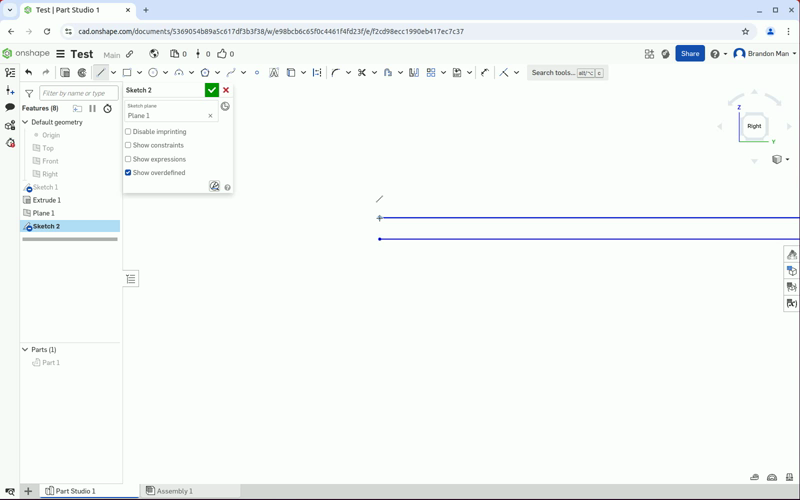
scroll(-6)
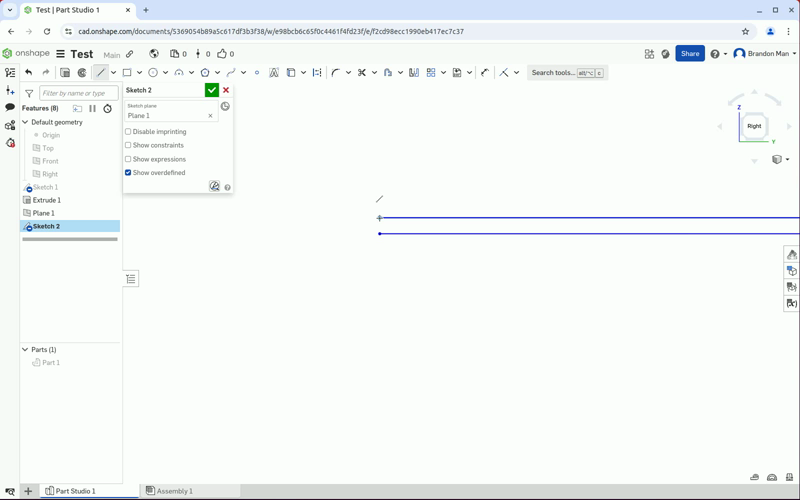
scroll(-6)
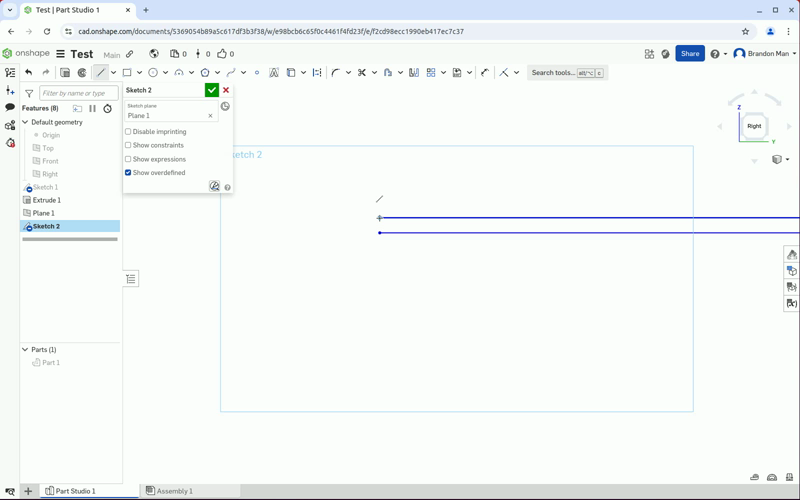
scroll(-6)
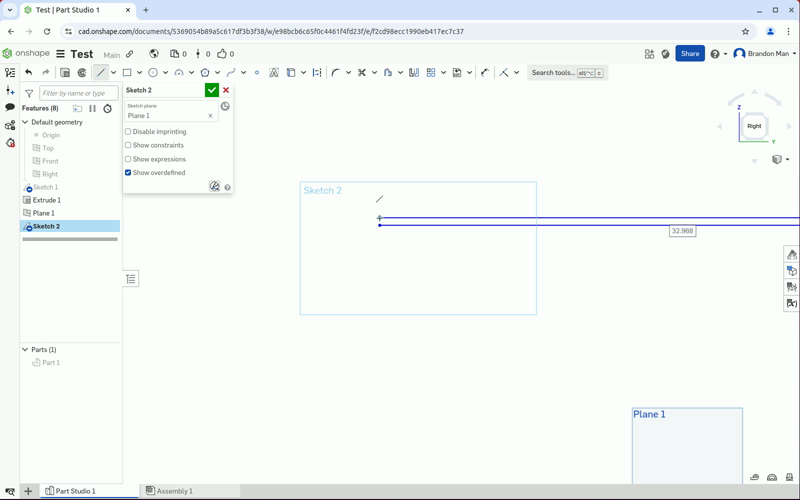
scroll(-6)
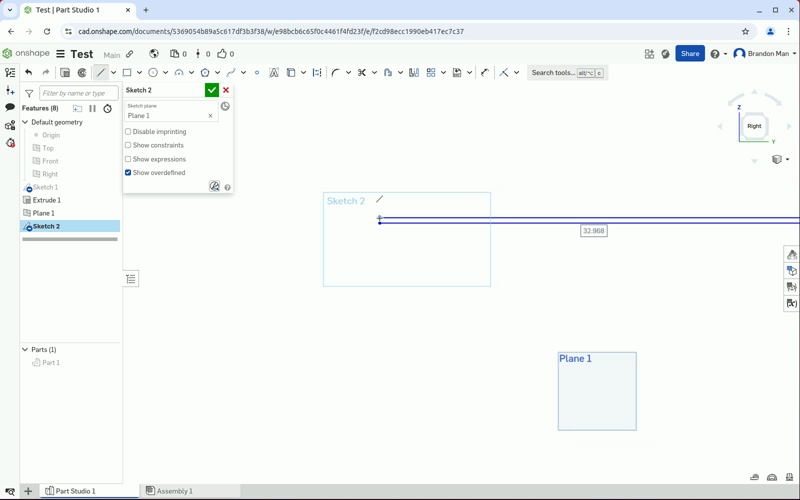
scroll(-6)
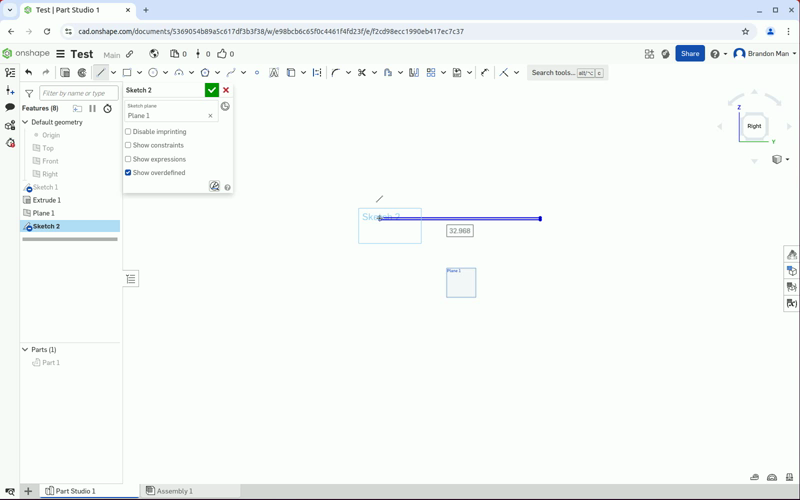
key_up(shift)
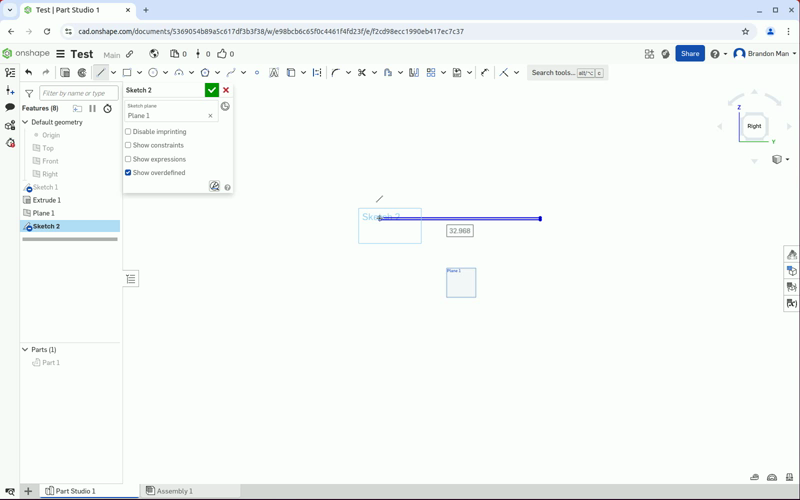
mouse_move(409, 217)
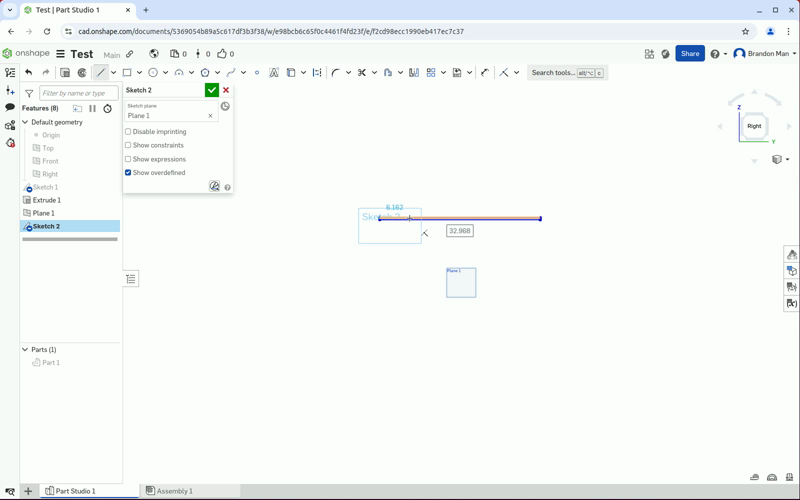
key_down(shift)
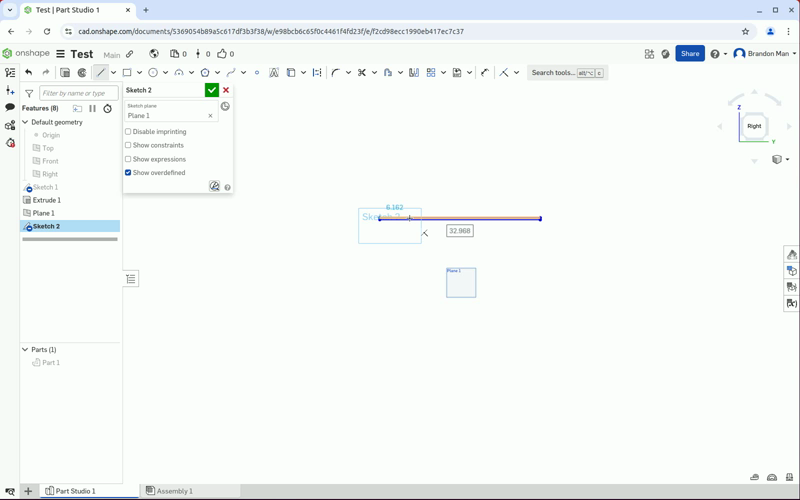
mouse_move(379, 219)
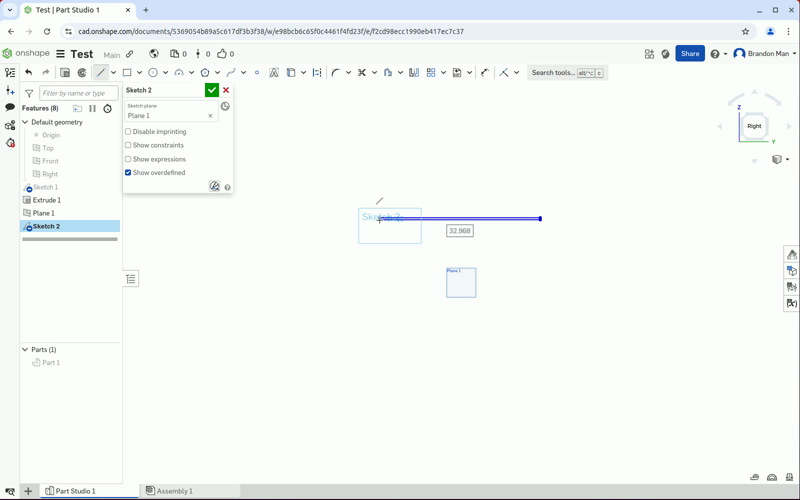
scroll(6)
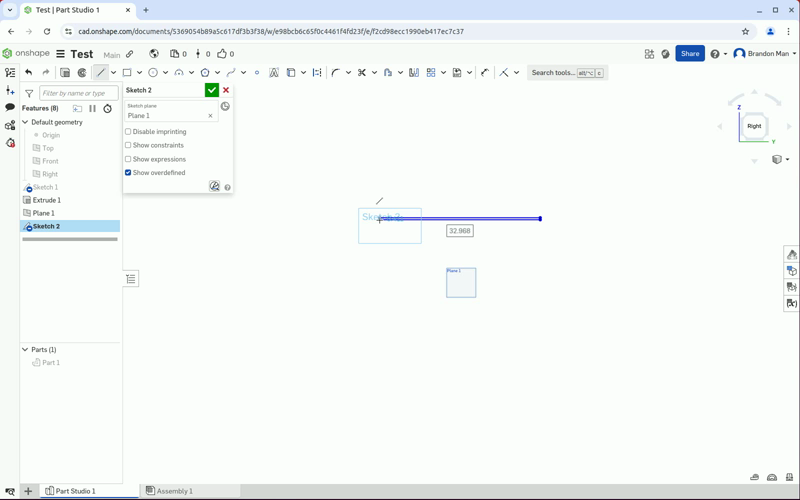
scroll(6)
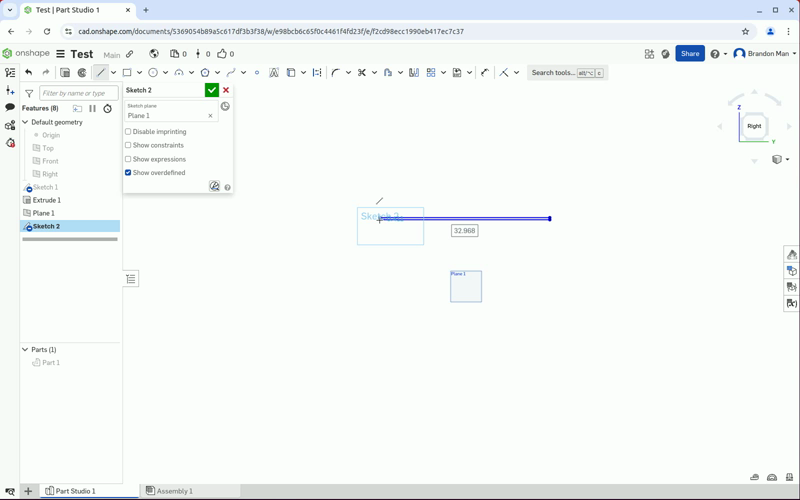
scroll(6)
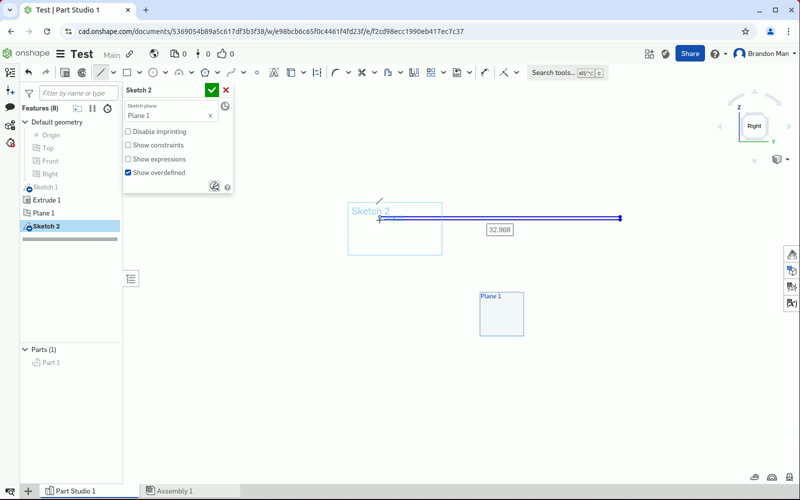
scroll(6)
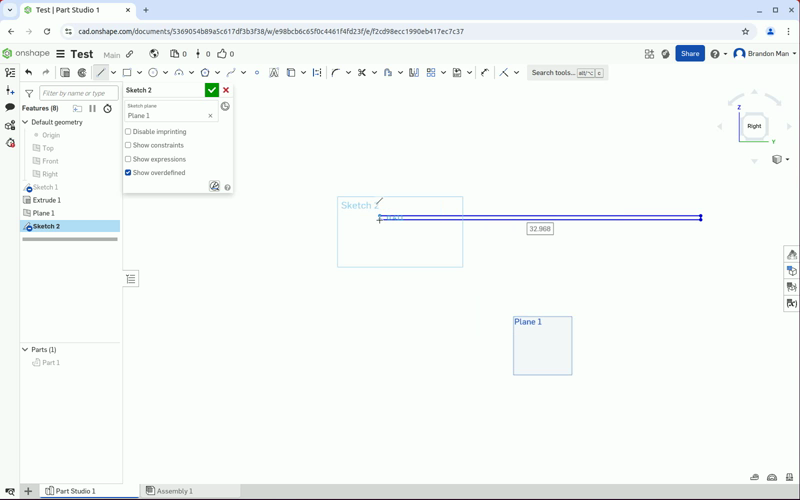
scroll(6)
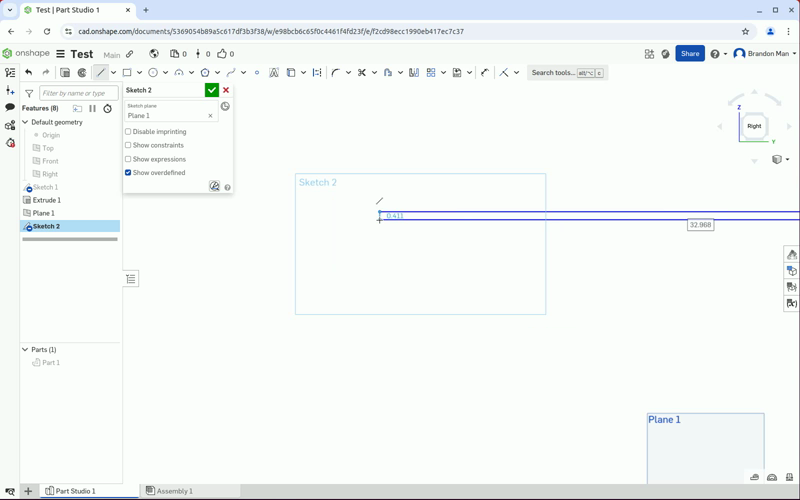
scroll(6)
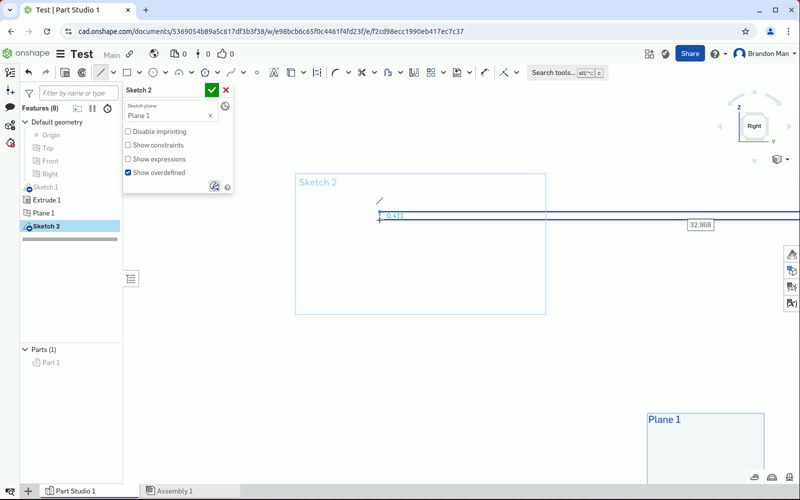
scroll(6)
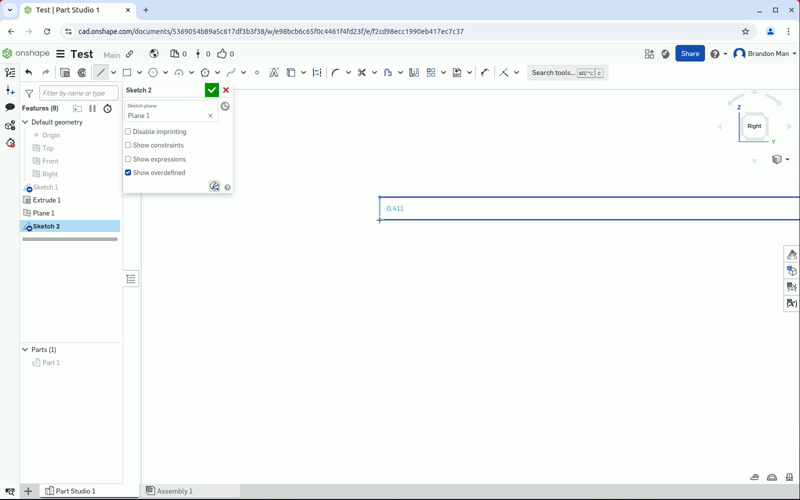
key_up(shift)
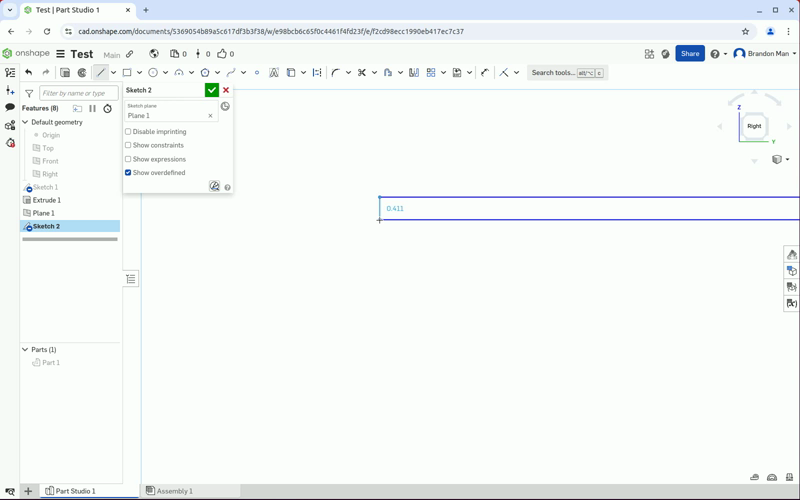
click(379, 219)
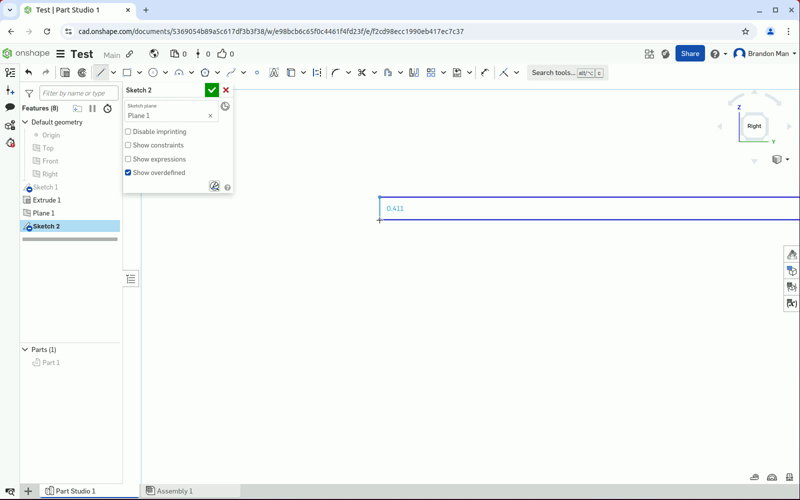
scroll(-6)
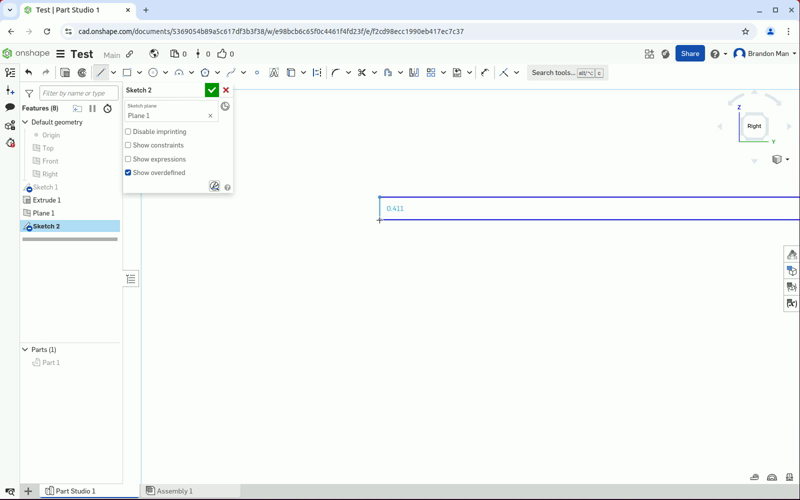
scroll(-6)
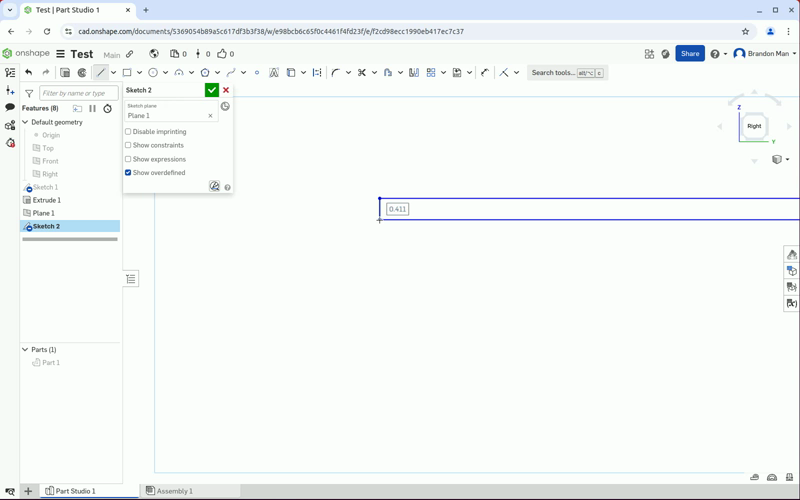
scroll(-6)
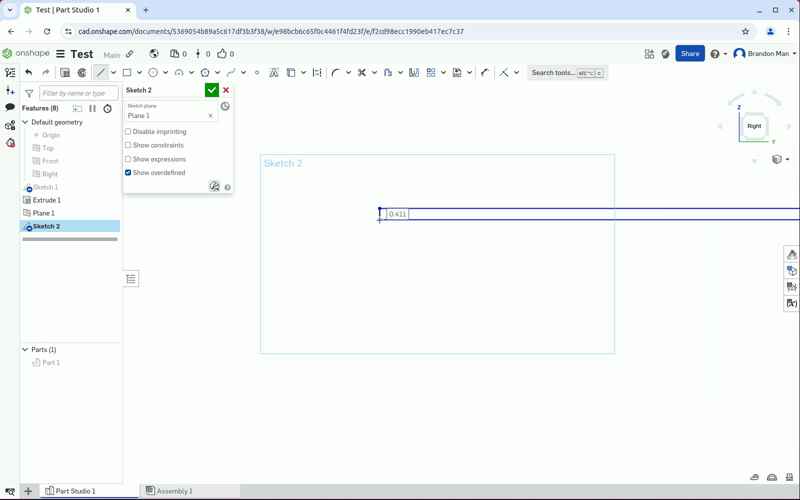
scroll(-6)
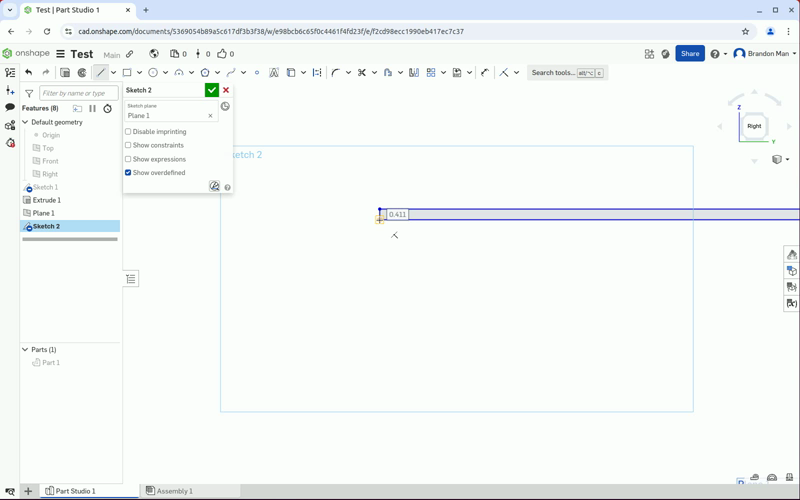
scroll(-6)
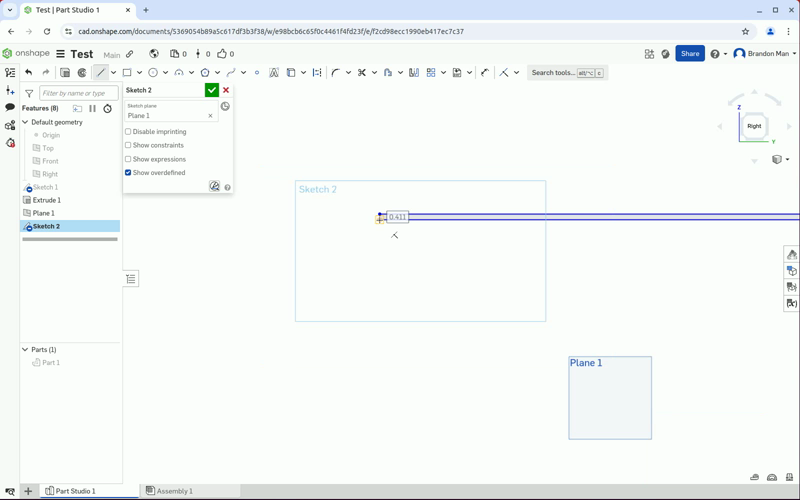
scroll(-6)
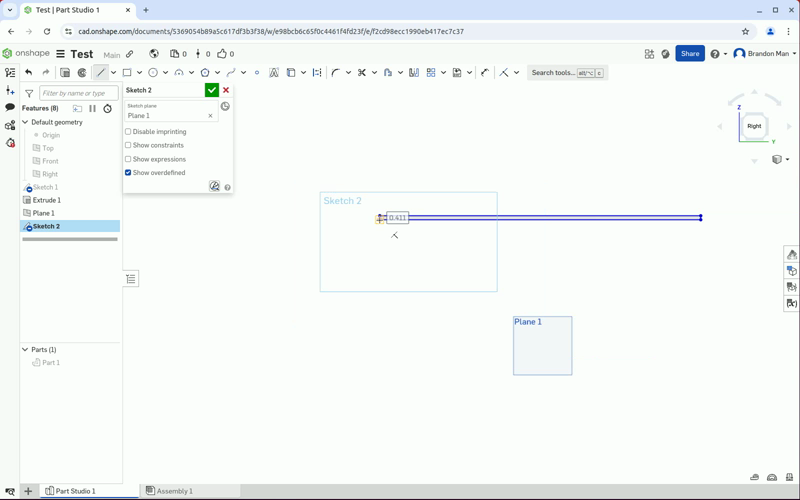
scroll(-6)
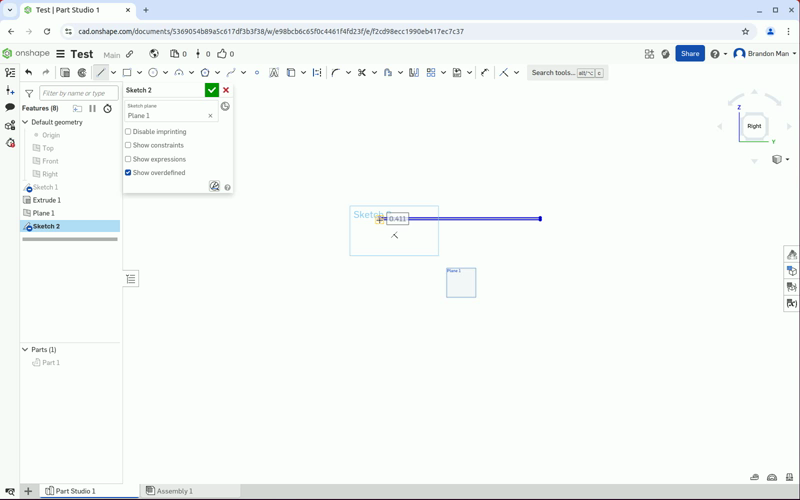
key(esc)
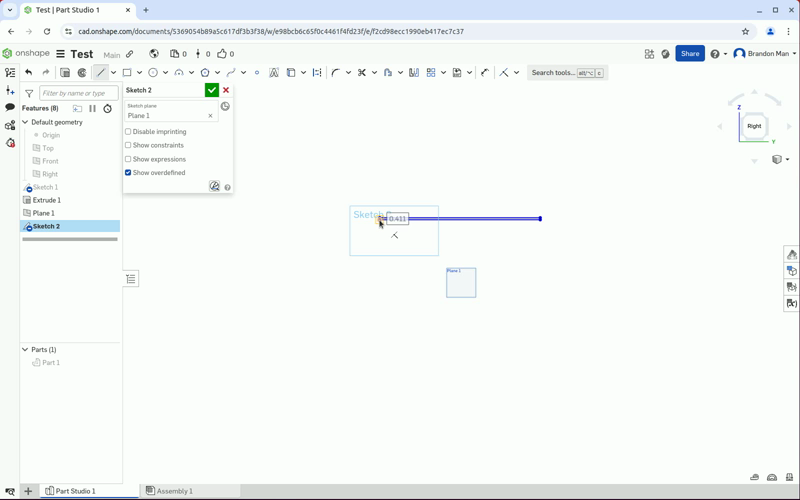
mouse_move(529, 218)
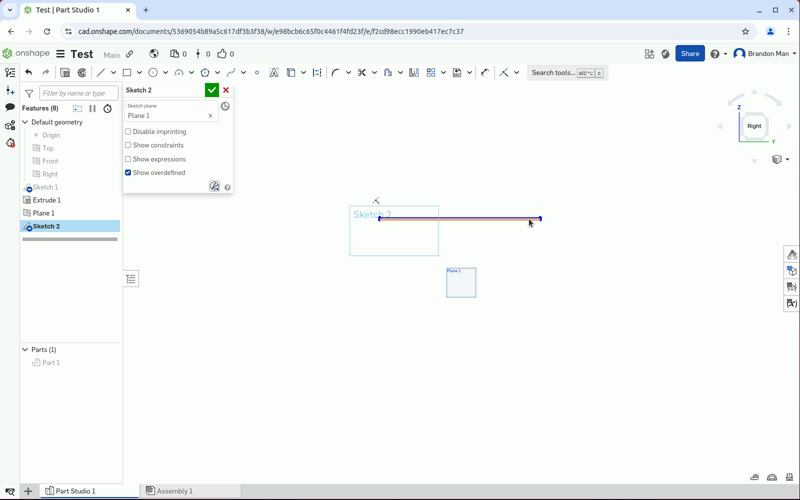
scroll(6)
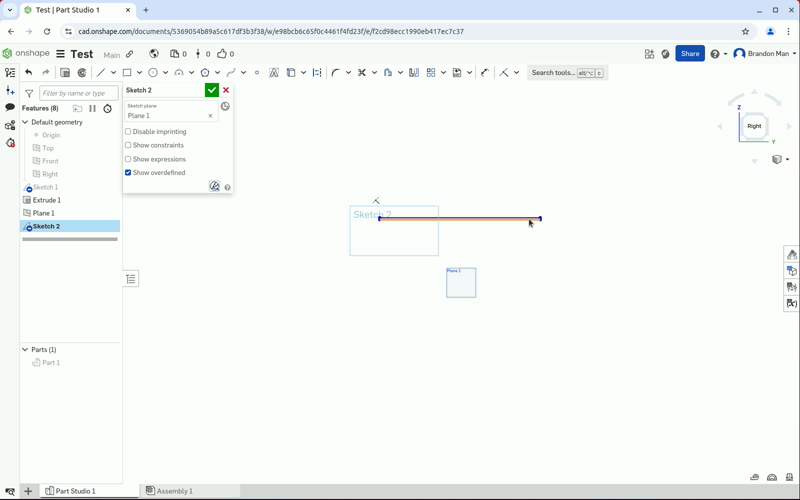
scroll(6)
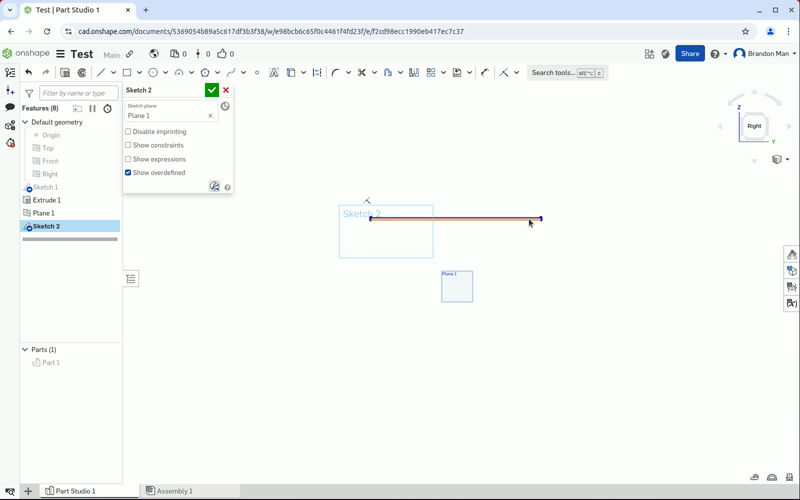
scroll(6)
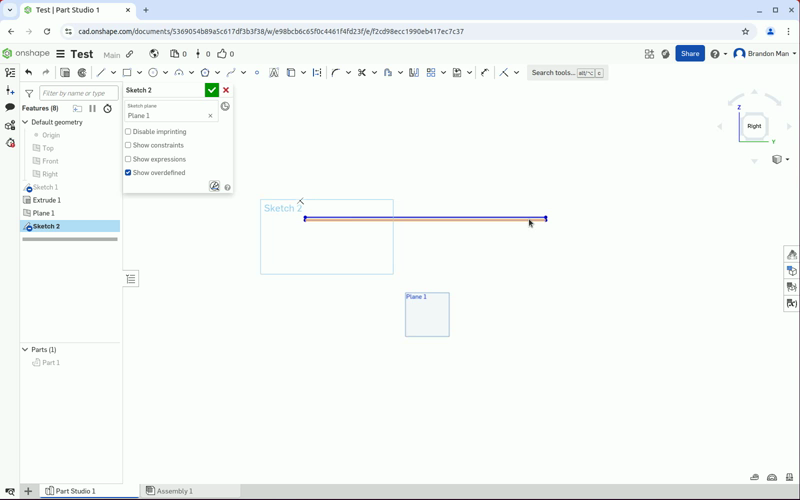
scroll(6)
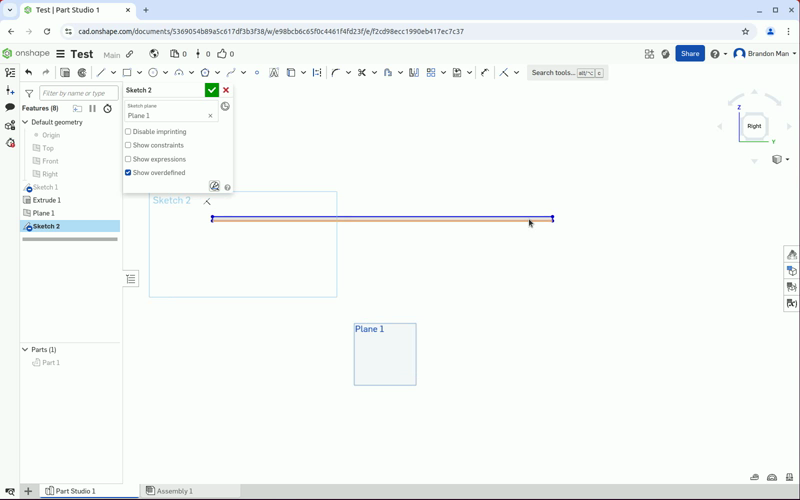
scroll(6)
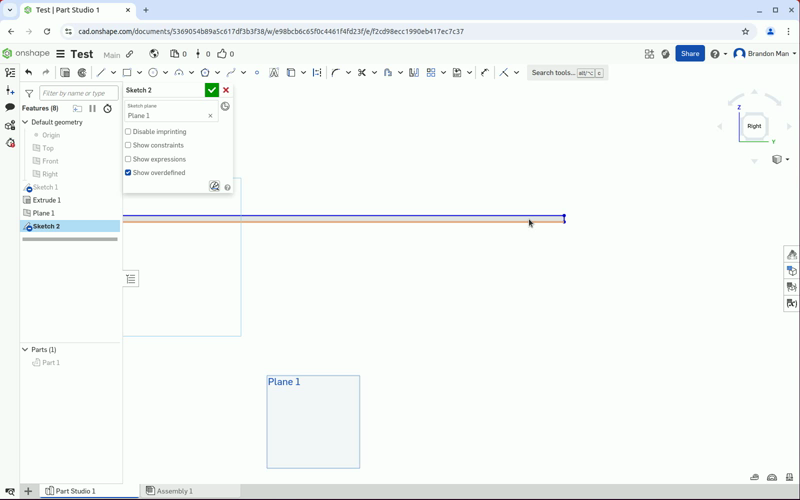
scroll(6)
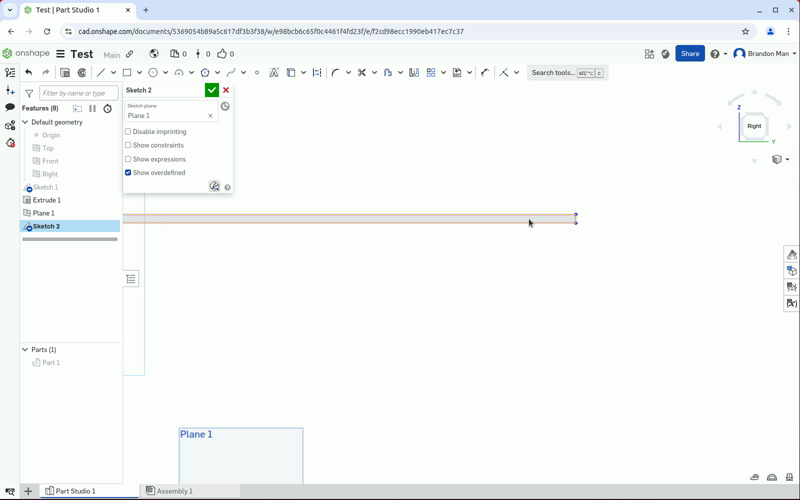
scroll(6)
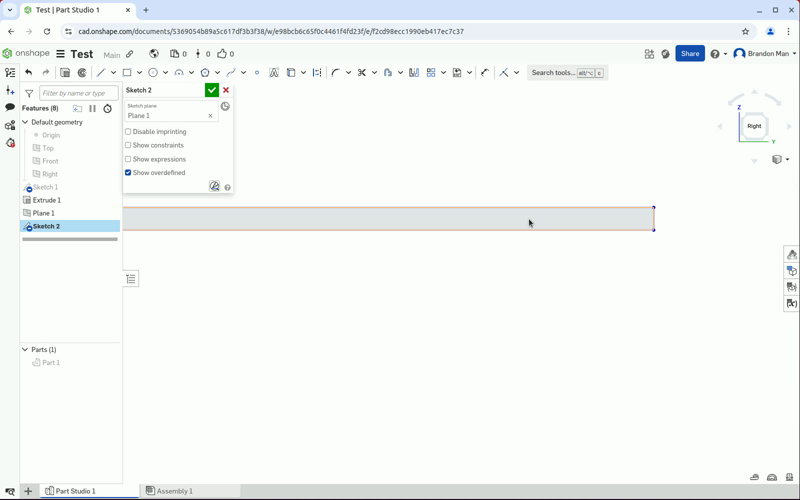
click(529, 218)
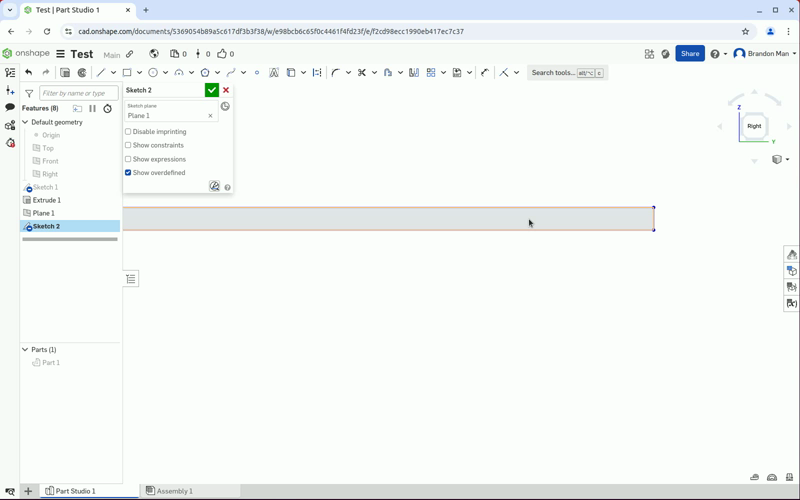
scroll(-6)
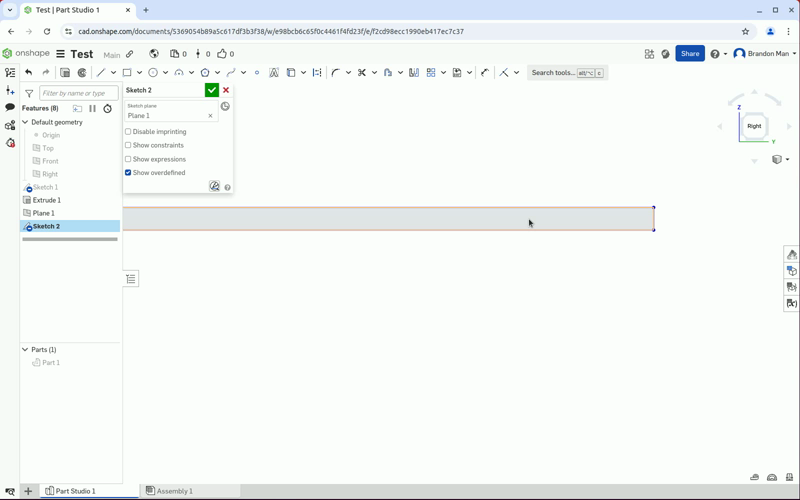
scroll(-6)
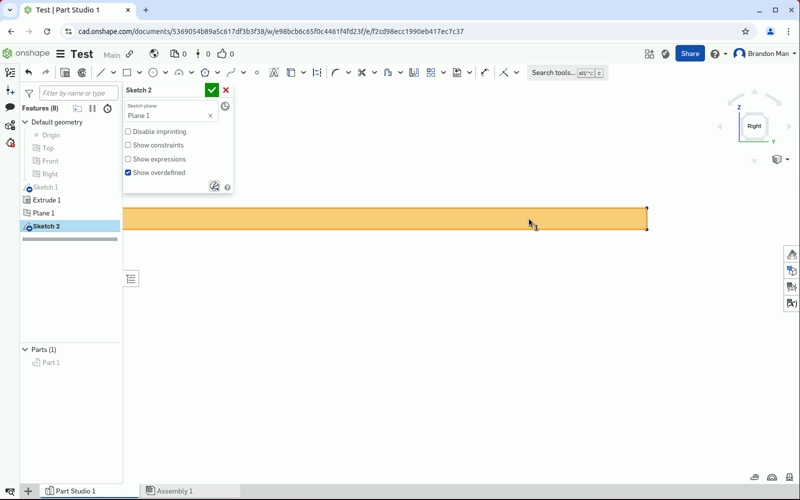
scroll(-6)
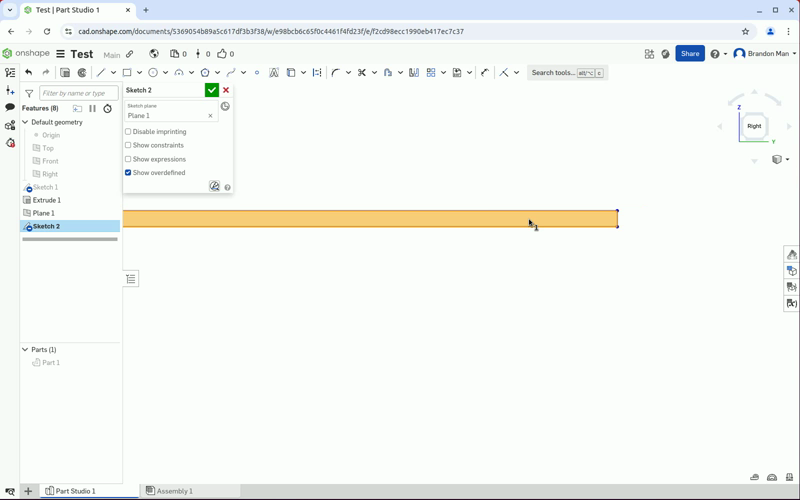
scroll(-6)
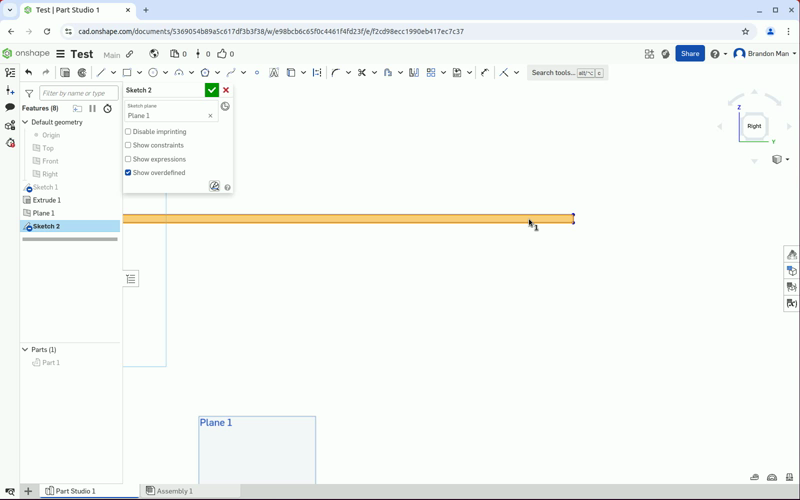
scroll(-6)
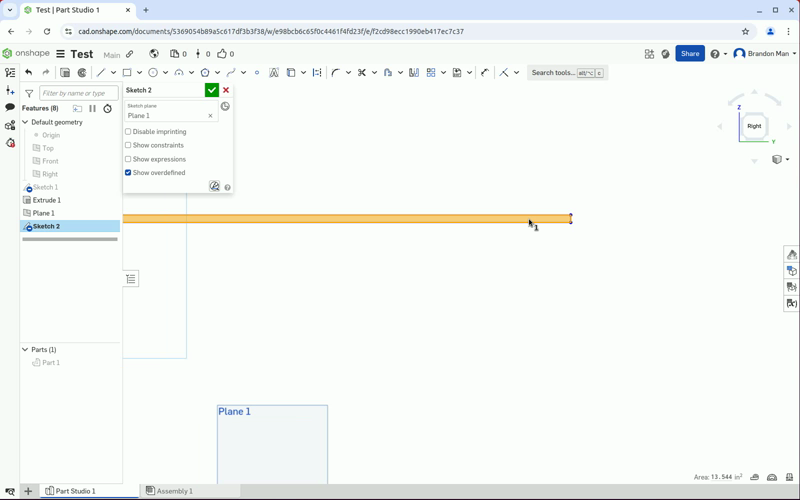
scroll(-6)
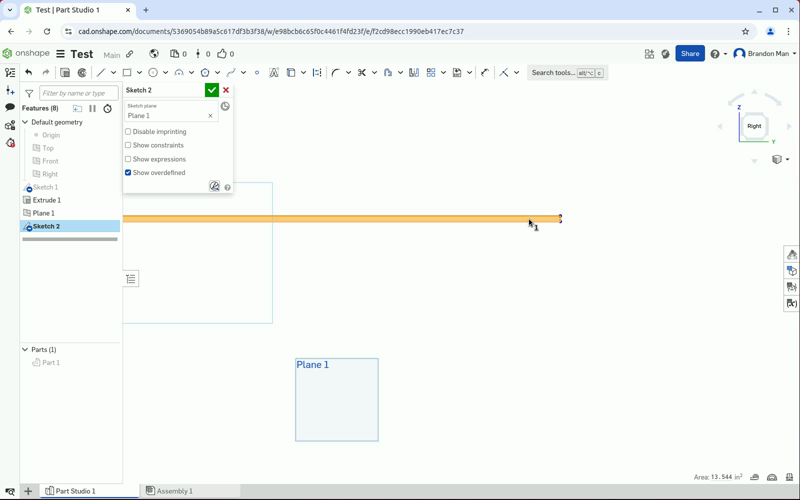
scroll(-6)
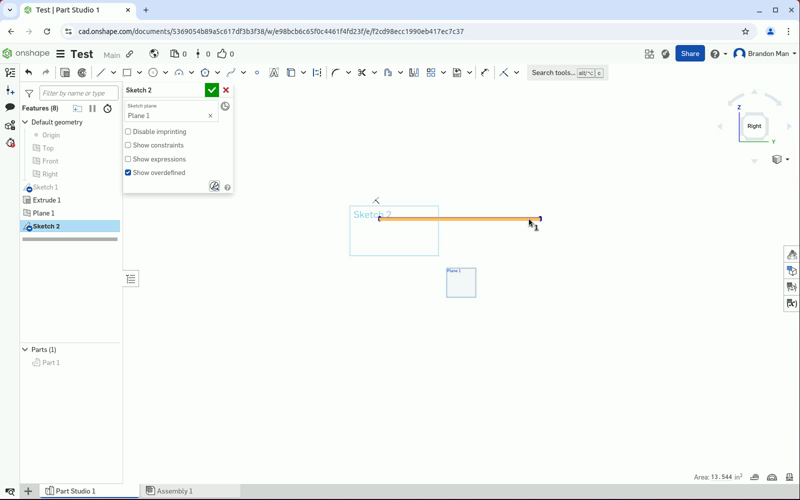
mouse_move(73, 352)
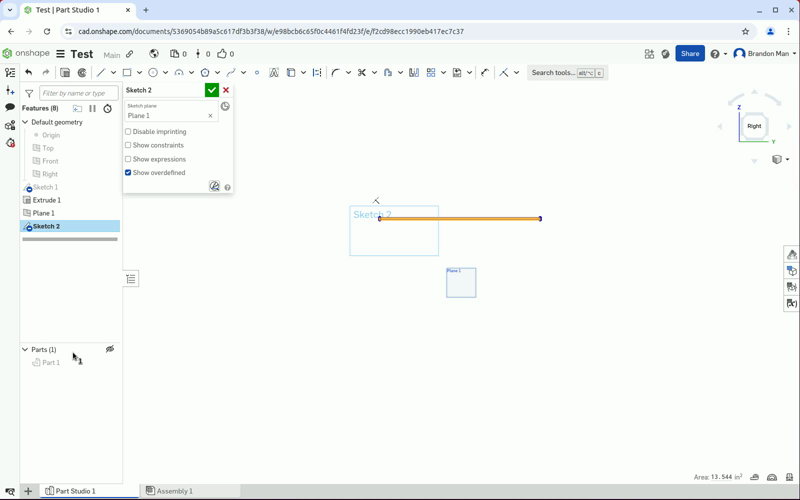
key(shift+y)
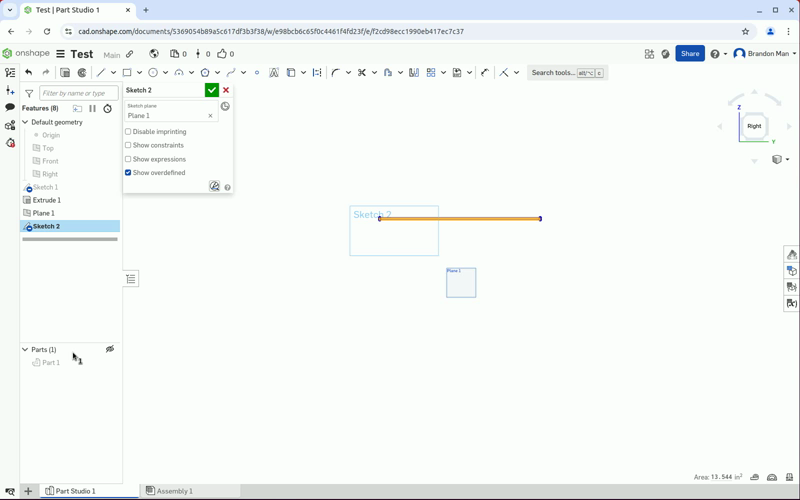
key(shift+e)
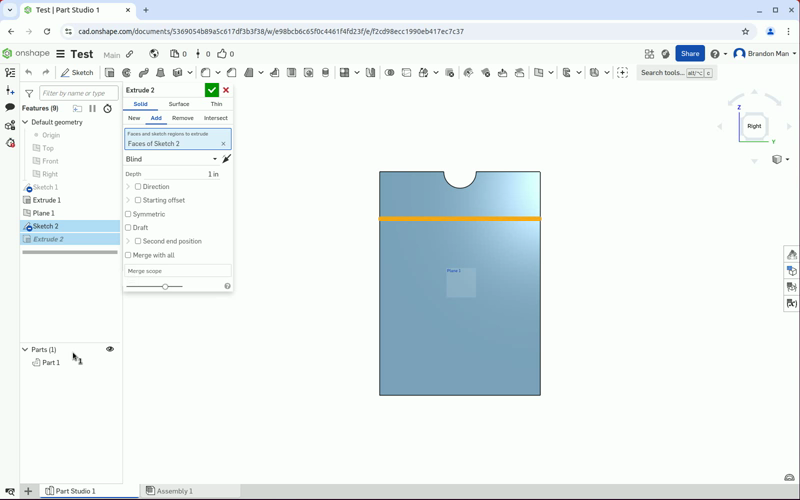
mouse_move(143, 106)
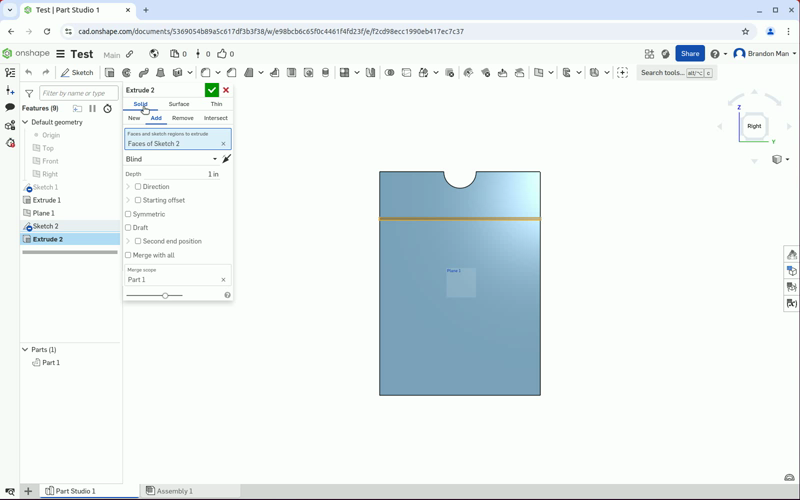
click(143, 106)
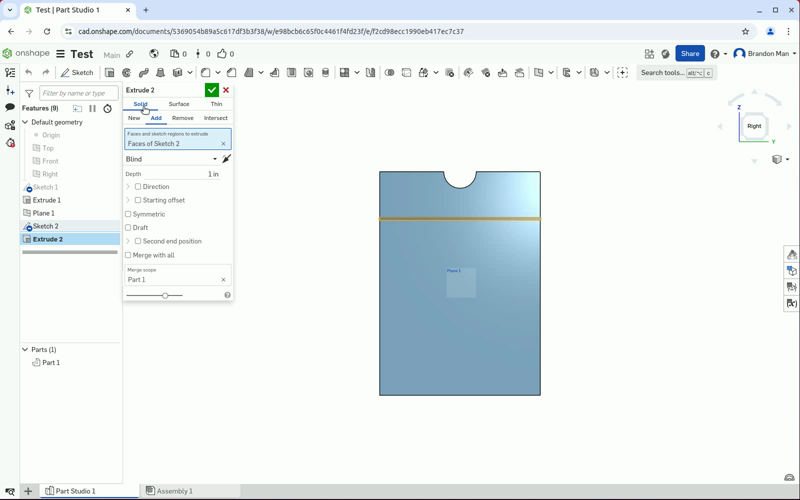
mouse_move(186, 120)
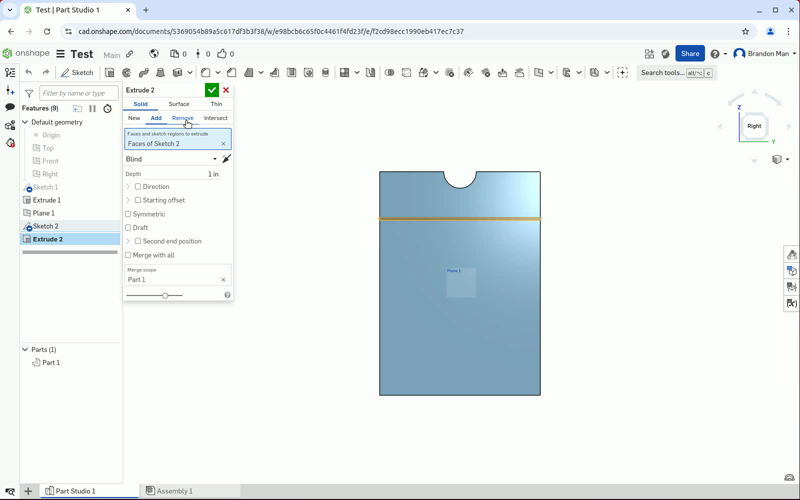
click(186, 120)
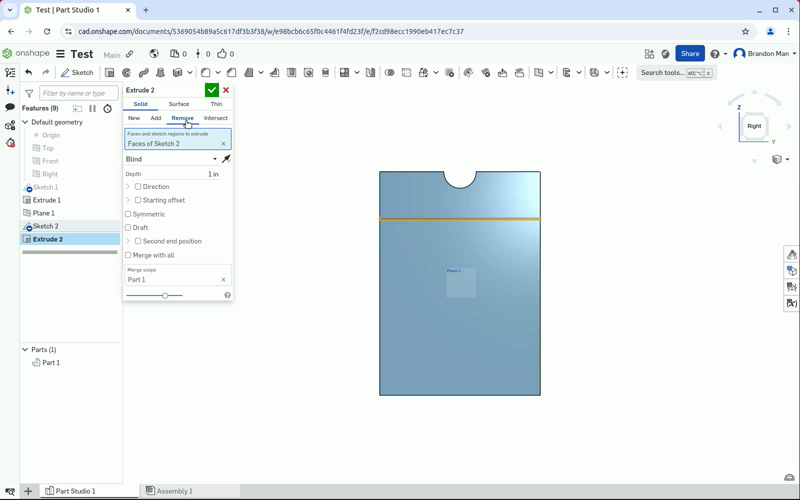
key(tab, 4)
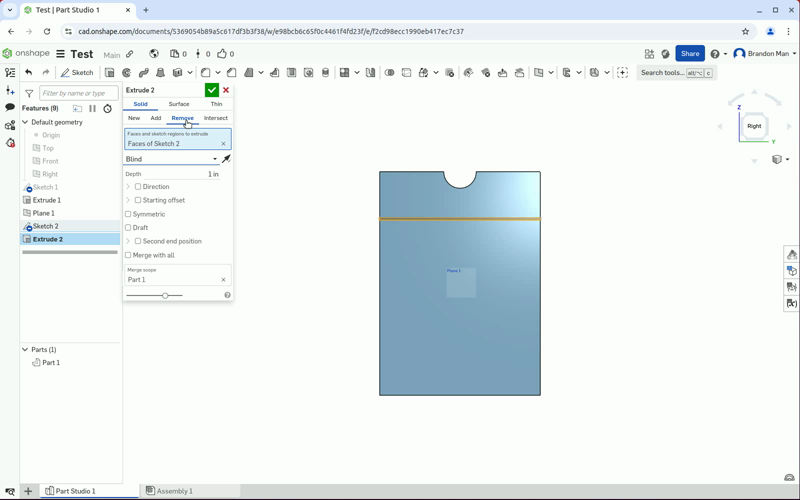
text(1.685)
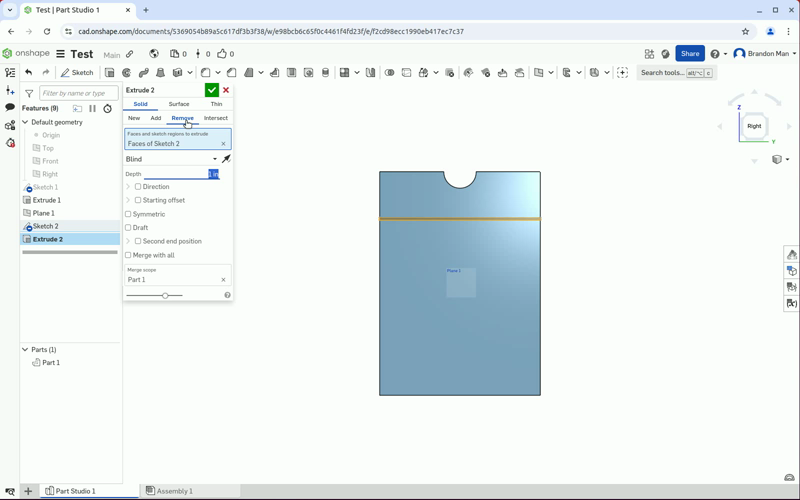
key(tab, 6)
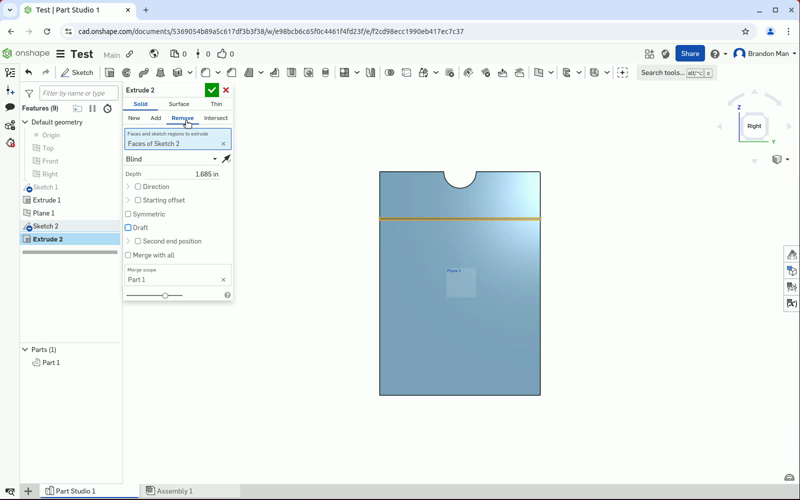
key(space)
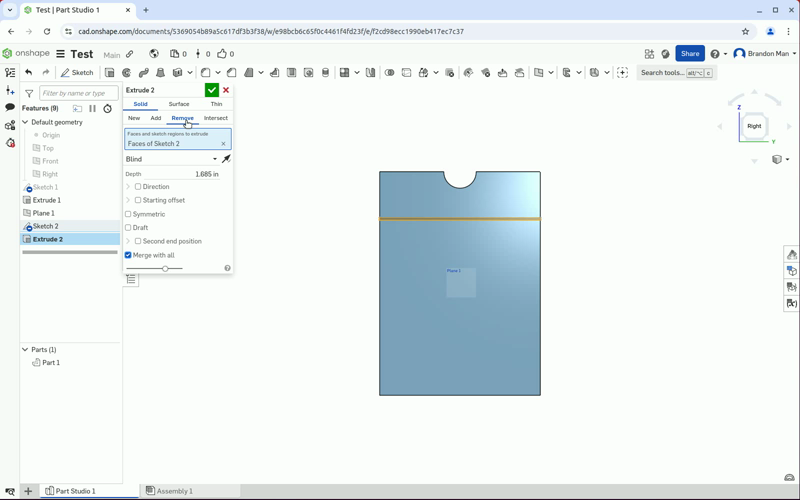
key(enter)
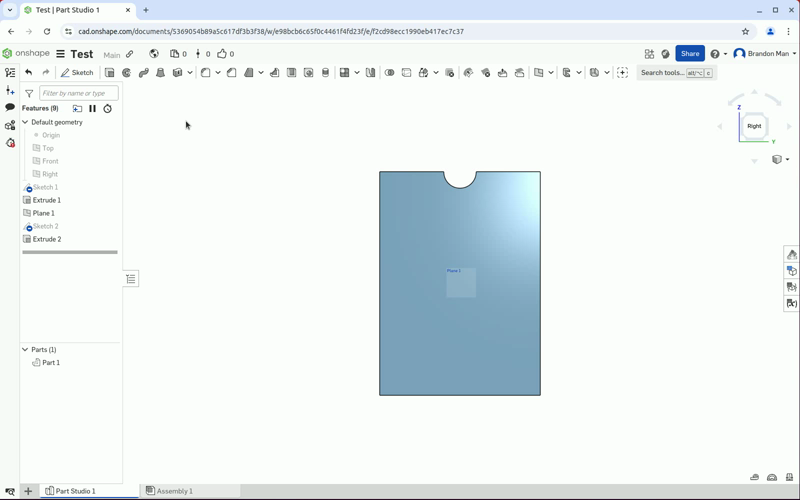
key(shift+h)
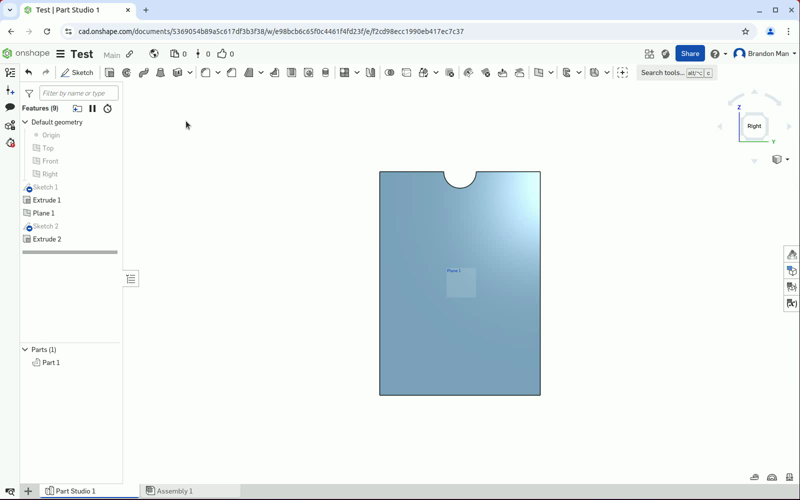
key(shift+h)
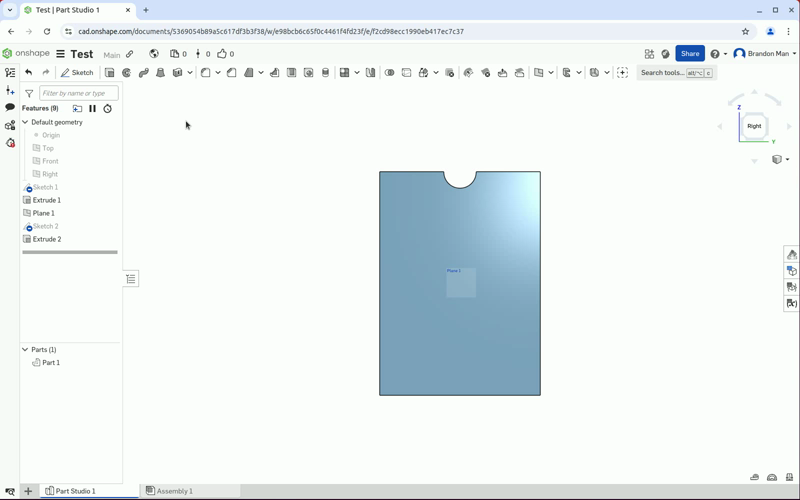
mouse_move(73, 189)
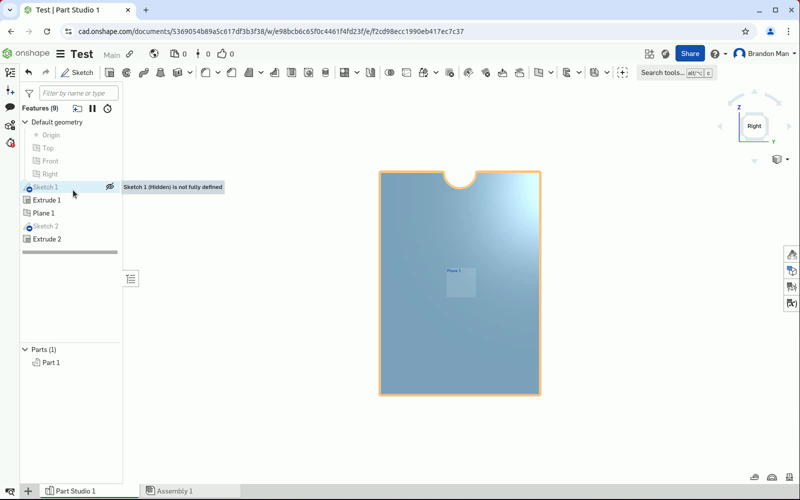
click(73, 189)
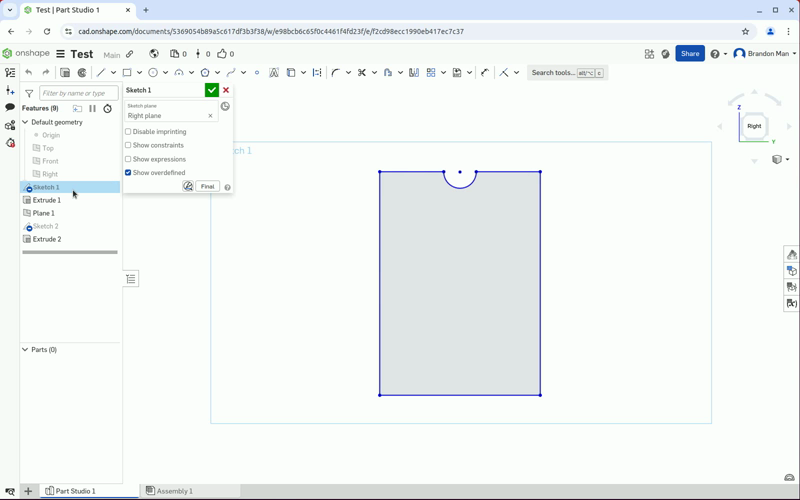
mouse_move(229, 92)
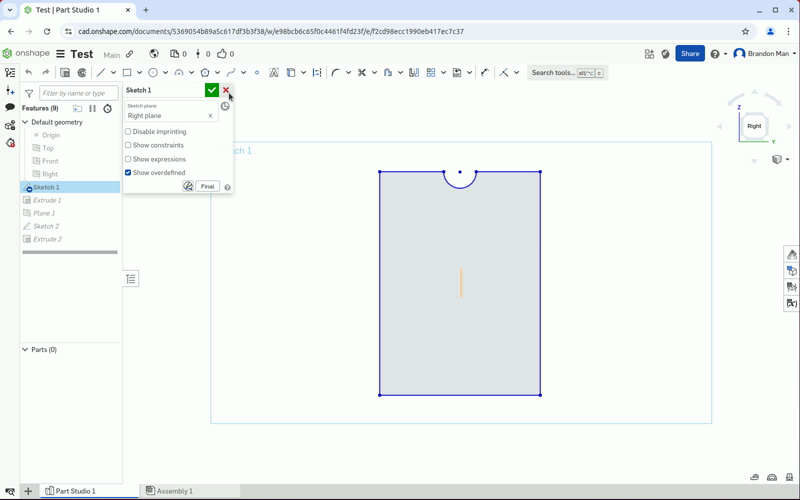
click(229, 92)
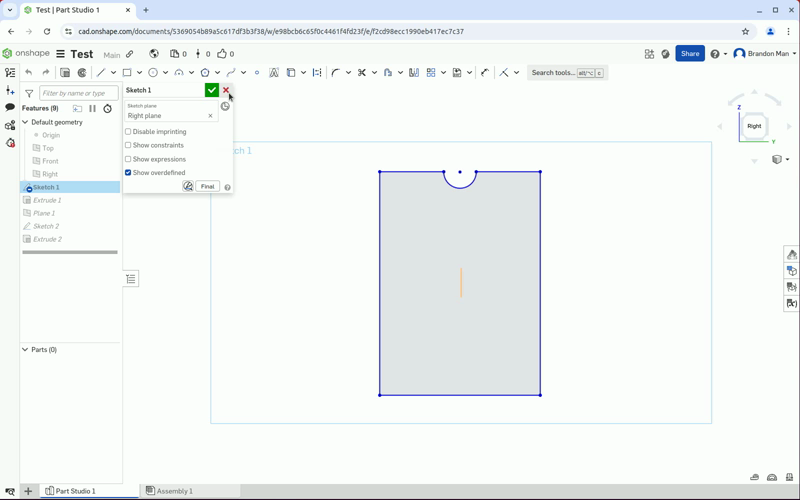
key(shift+s)
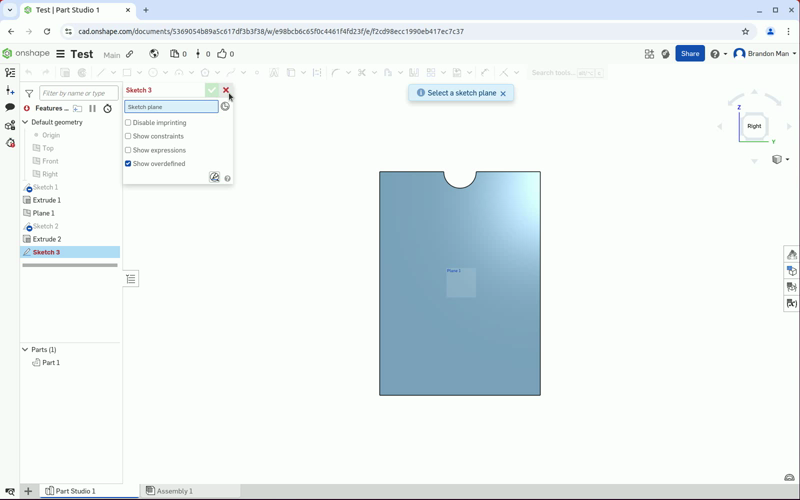
mouse_move(73, 215)
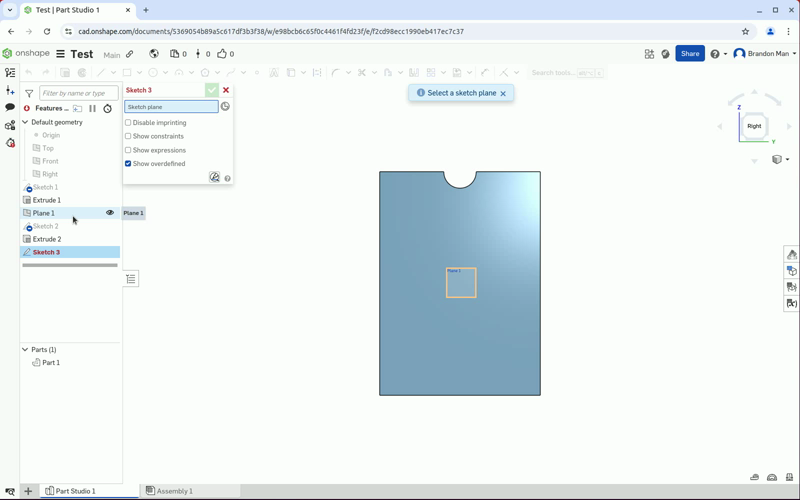
click(73, 215)
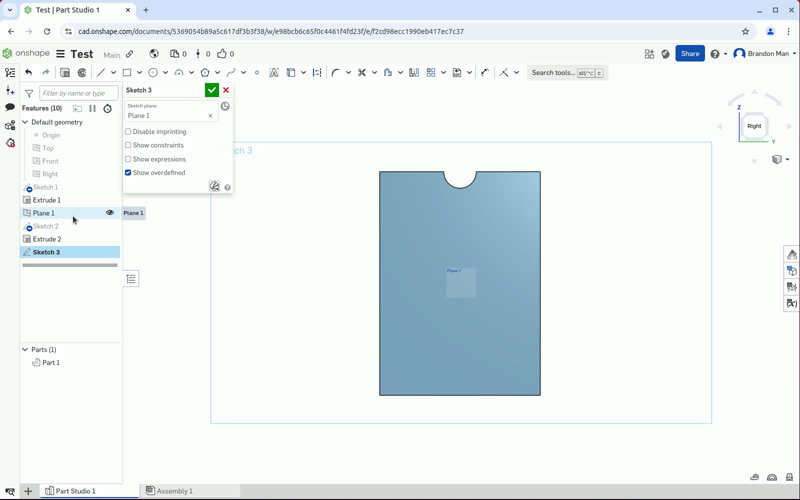
mouse_move(73, 352)
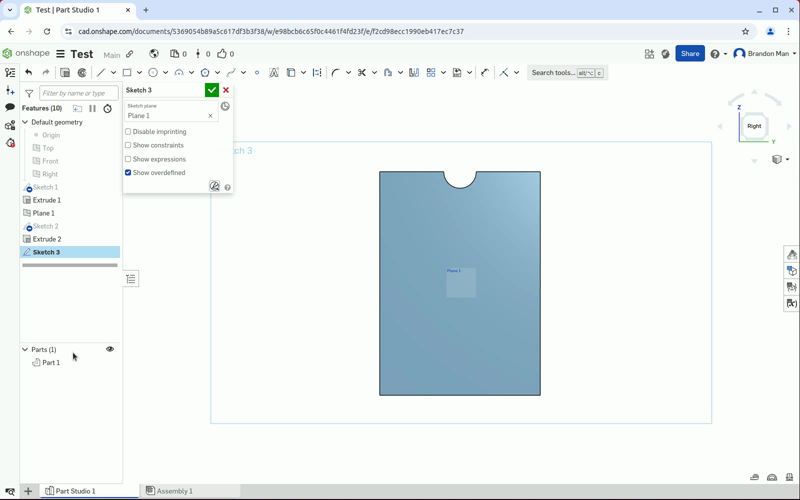
key(y)
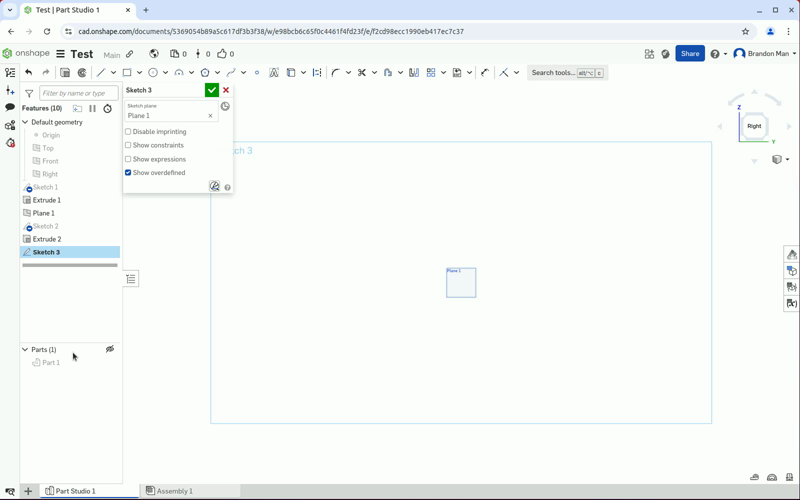
key(l)
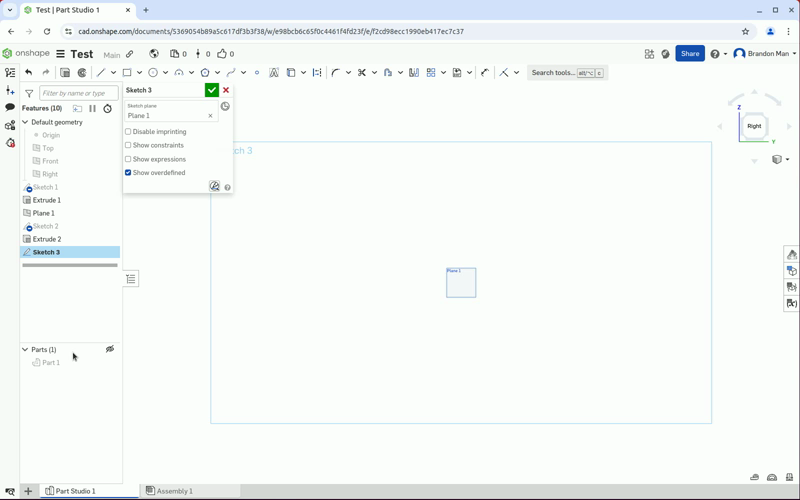
key_down(shift)
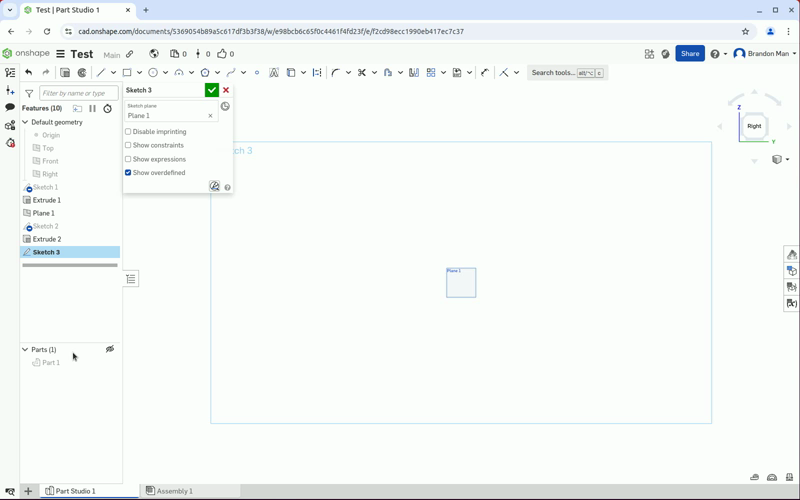
mouse_move(379, 347)
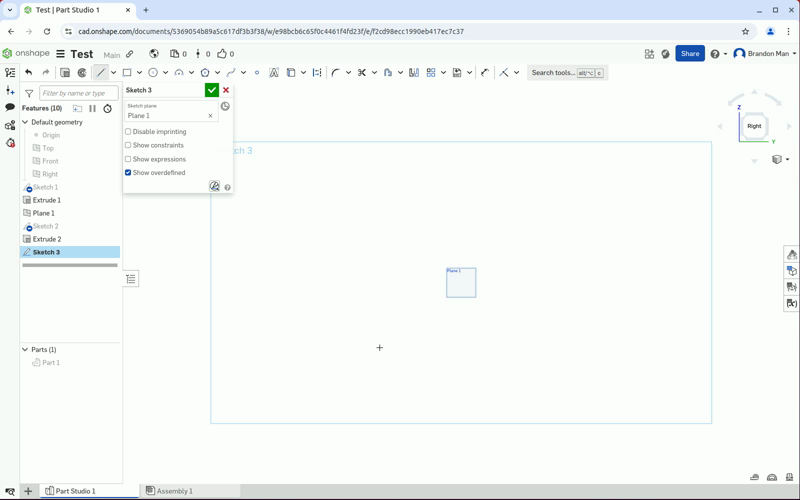
click(379, 347)
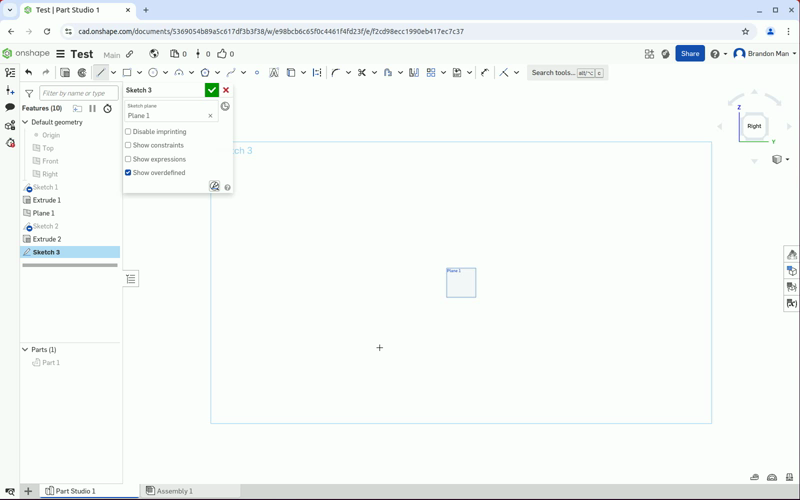
key_up(shift)
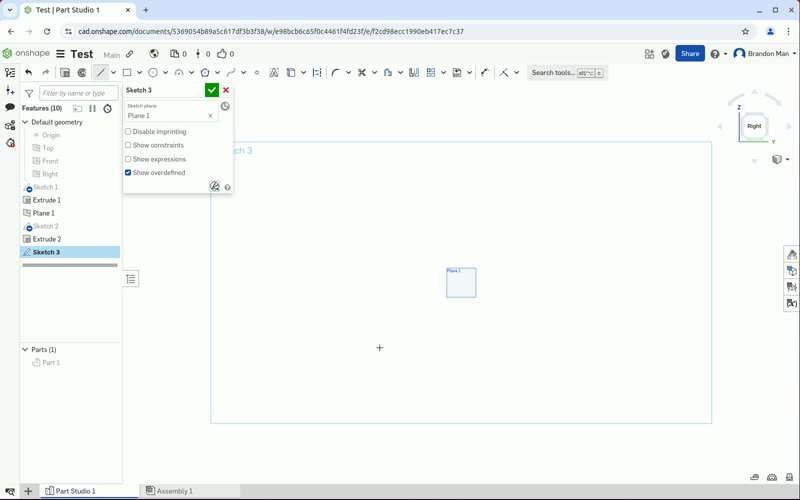
key_down(shift)
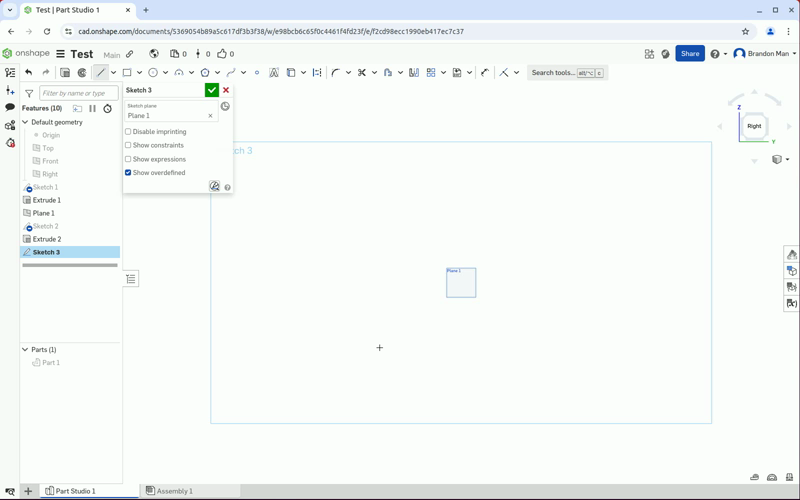
mouse_move(540, 347)
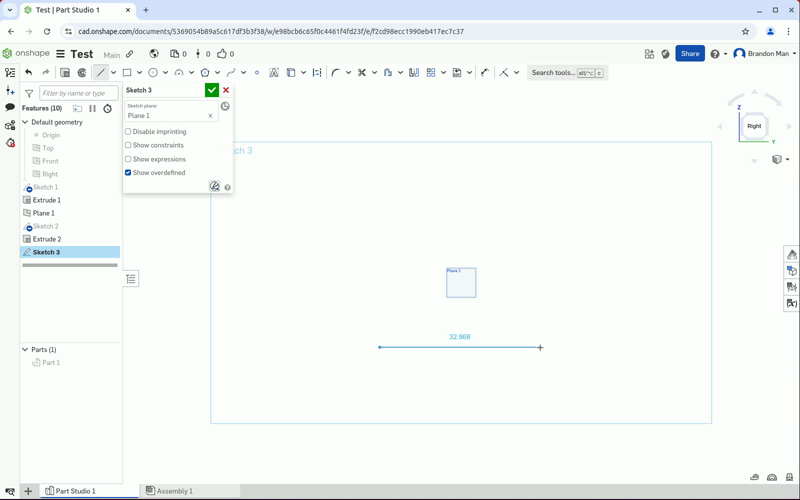
click(540, 347)
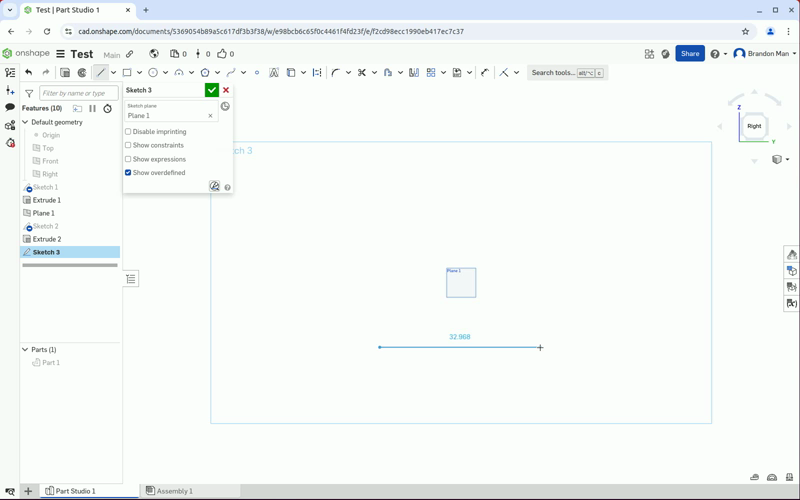
key_up(shift)
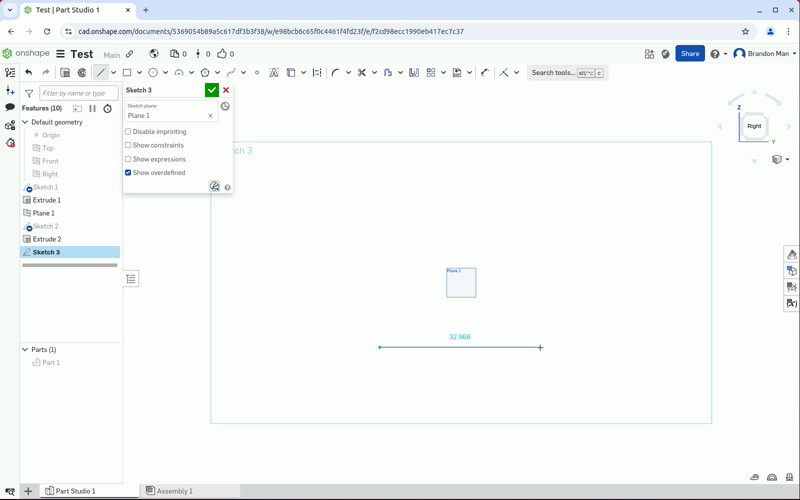
key_down(shift)
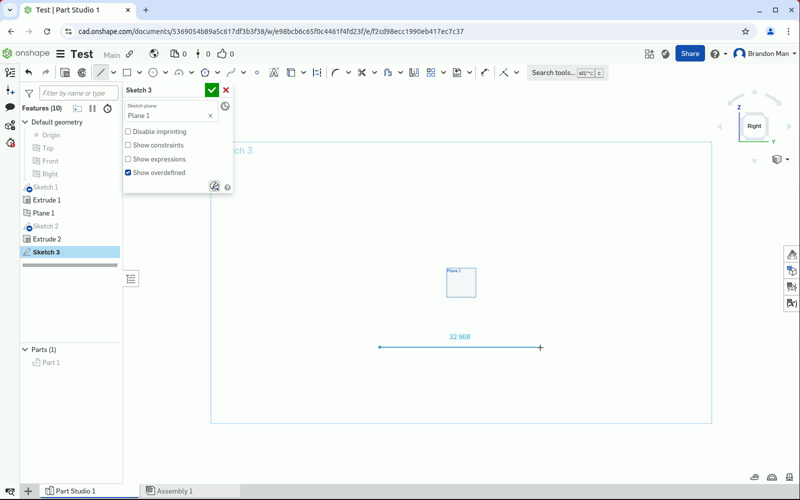
mouse_move(570, 347)
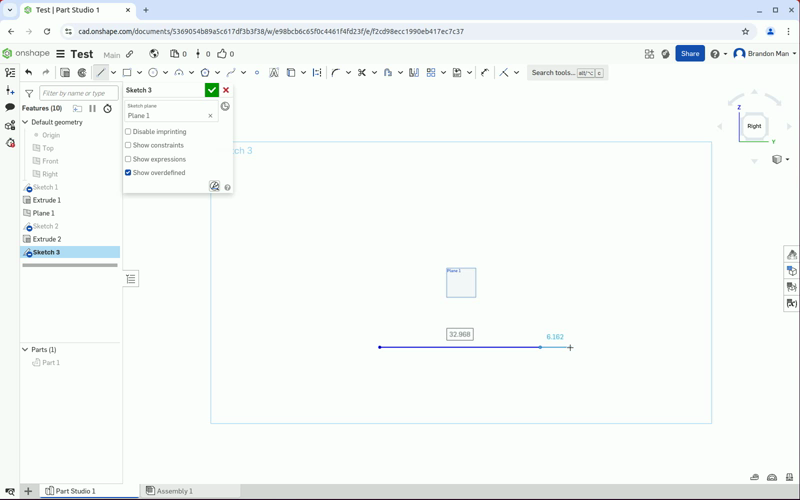
mouse_move(540, 345)
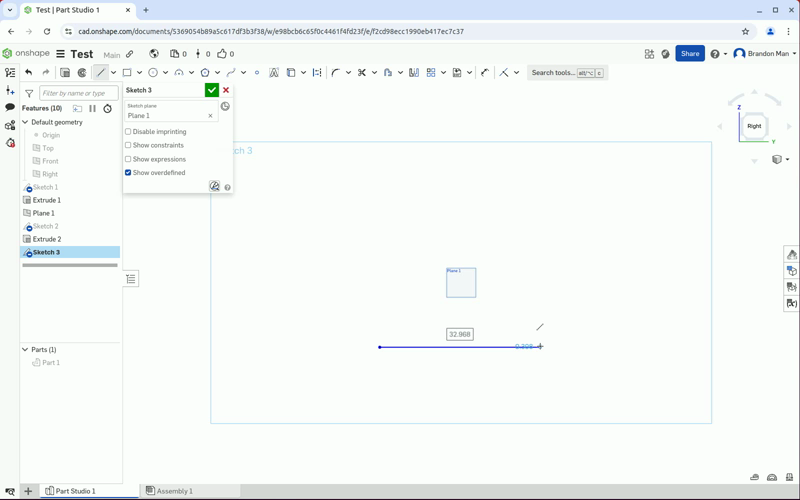
scroll(6)
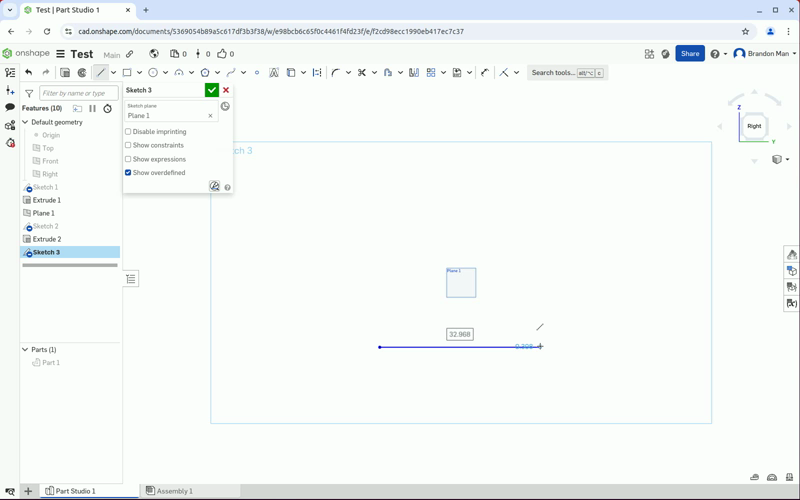
scroll(6)
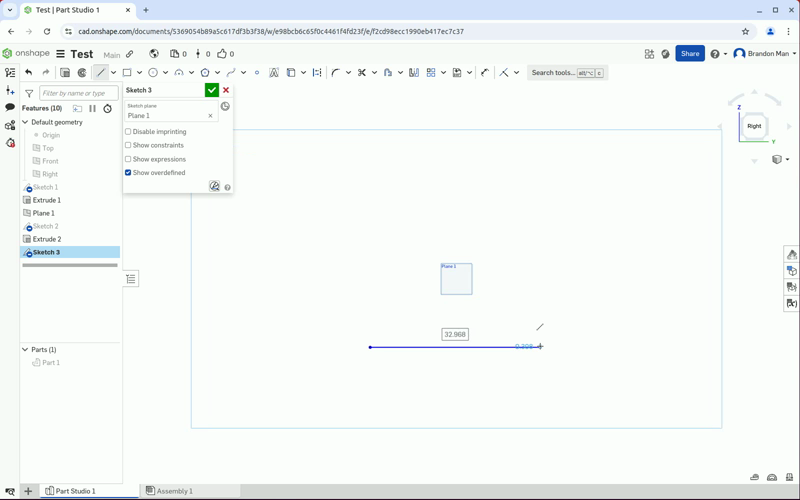
scroll(6)
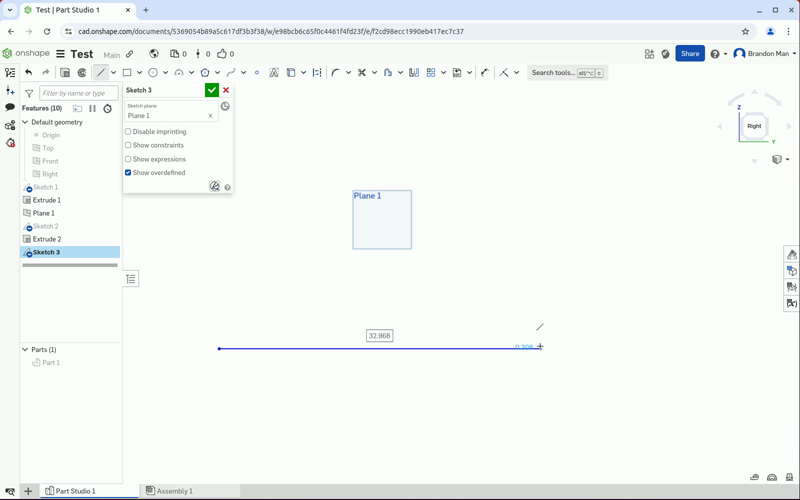
scroll(6)
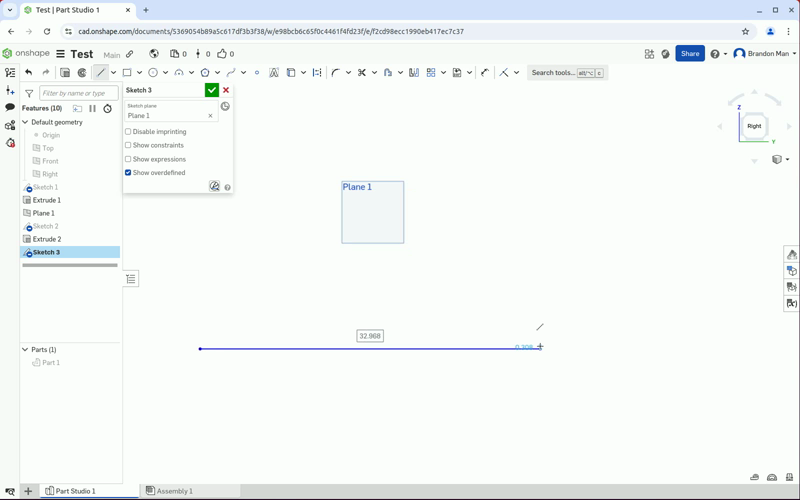
scroll(6)
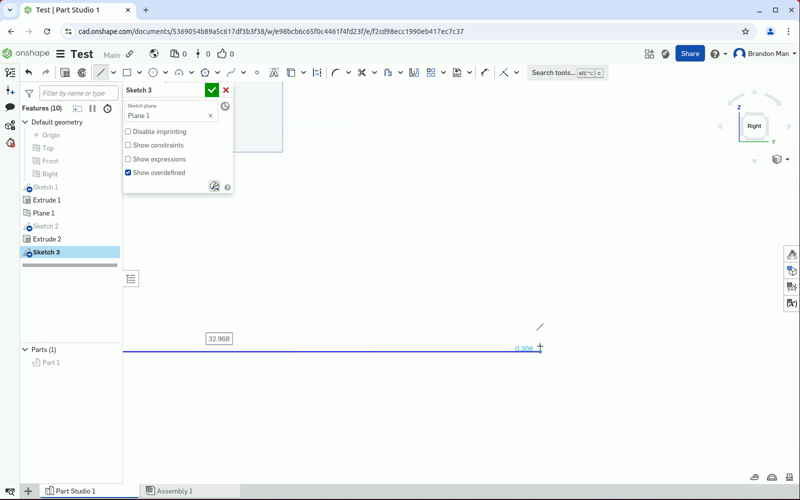
scroll(6)
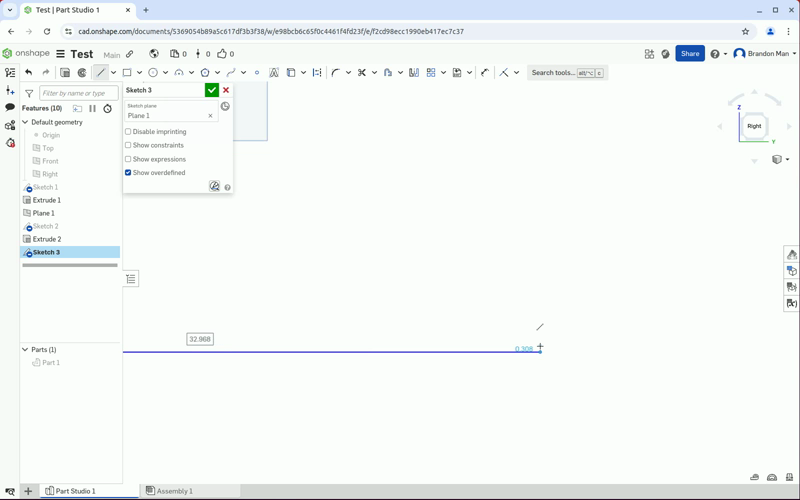
scroll(6)
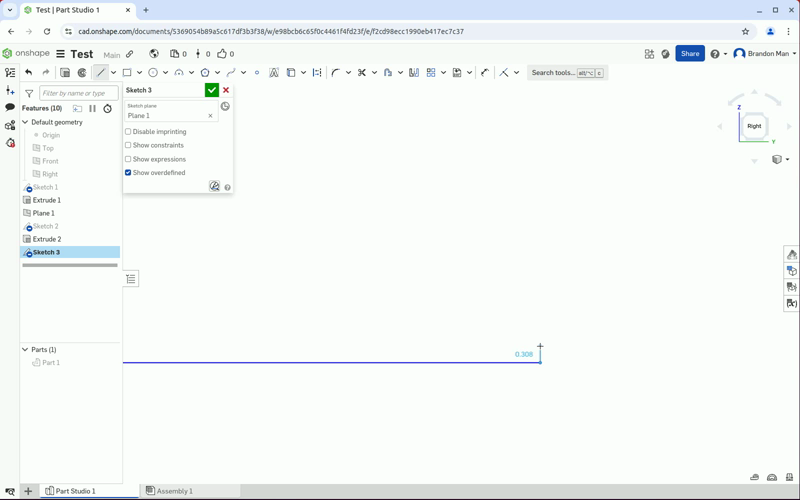
click(540, 345)
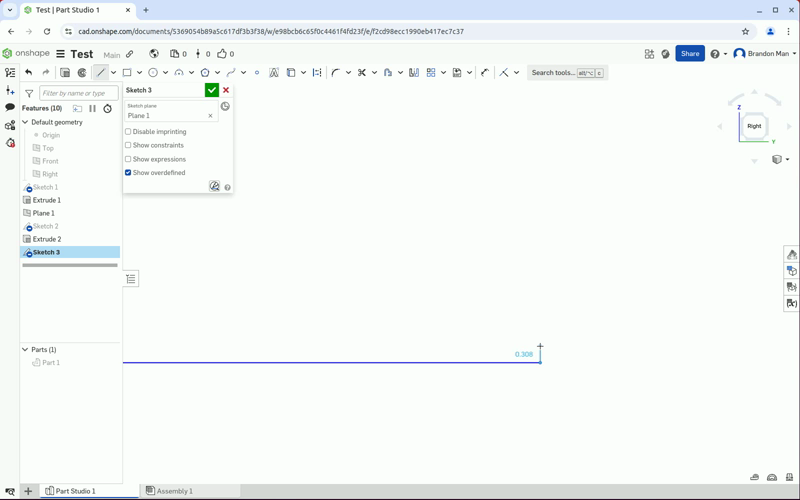
scroll(-6)
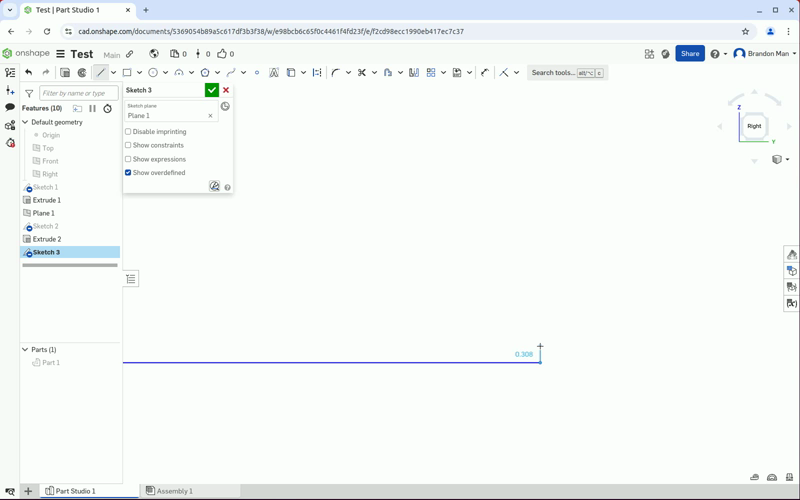
scroll(-6)
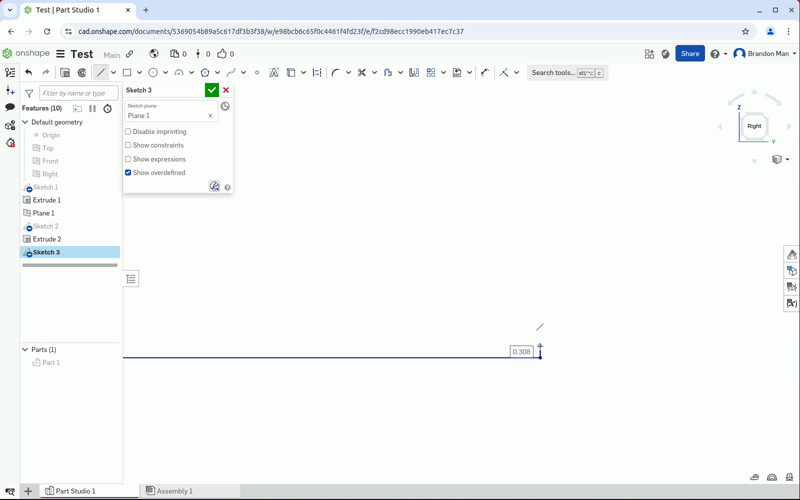
scroll(-6)
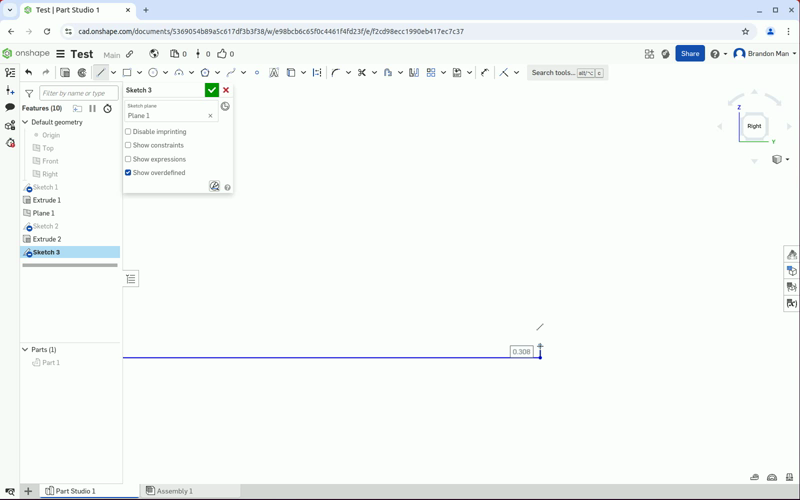
scroll(-6)
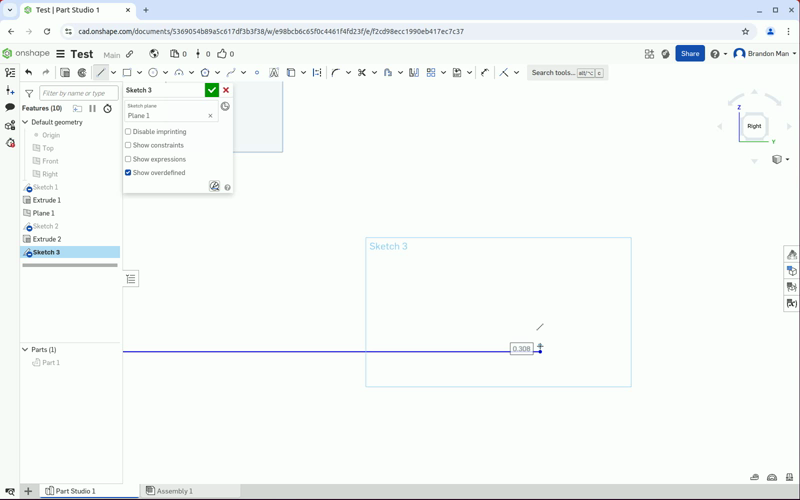
scroll(-6)
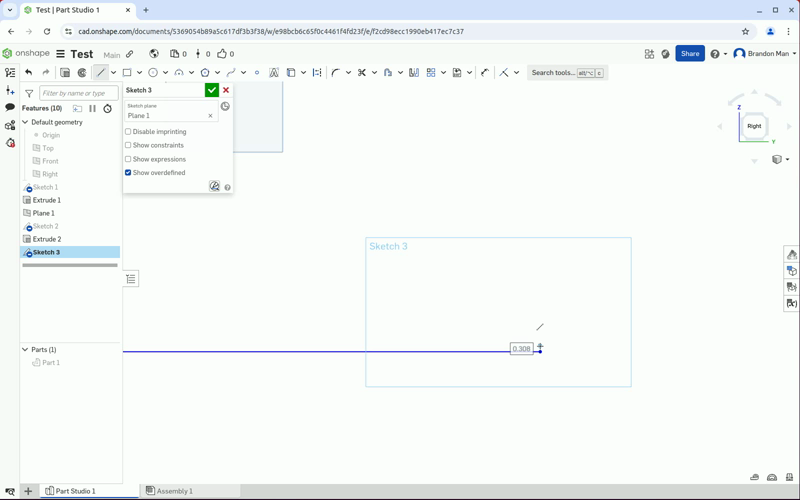
scroll(-6)
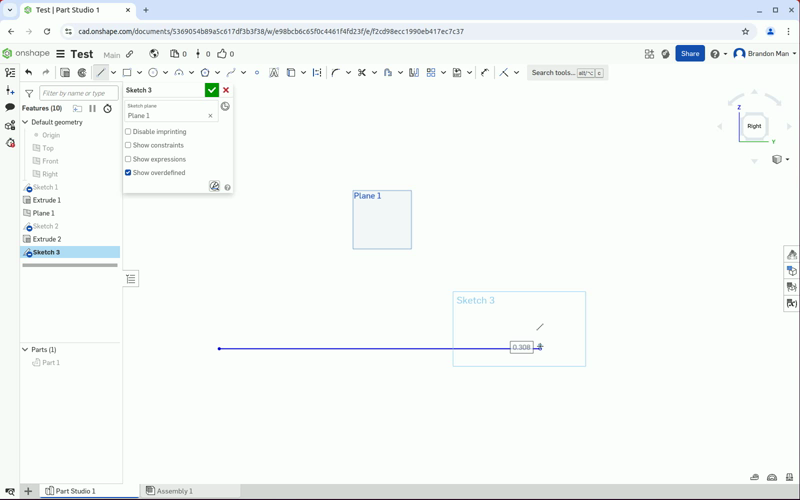
scroll(-6)
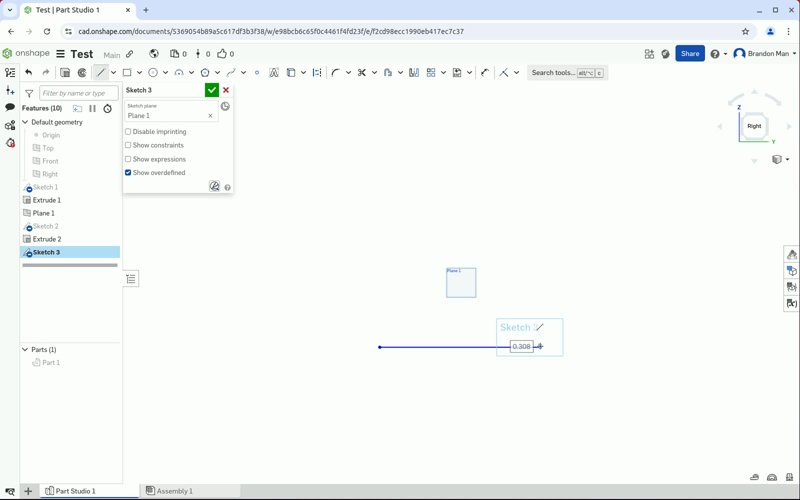
key_up(shift)
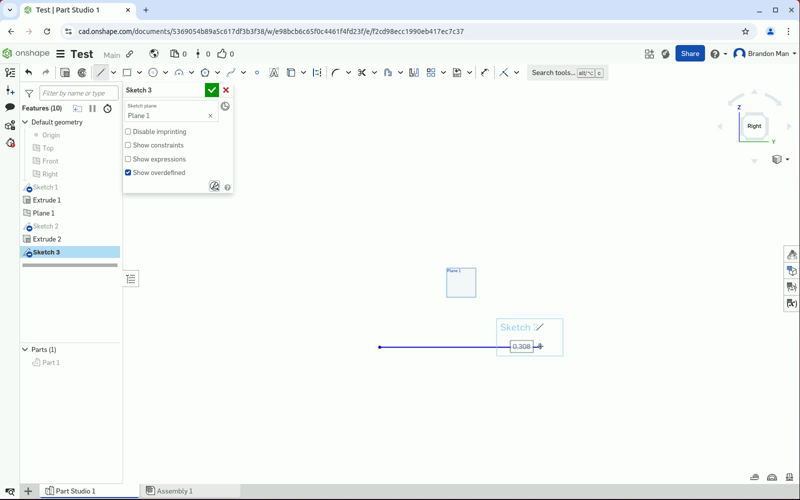
key_down(shift)
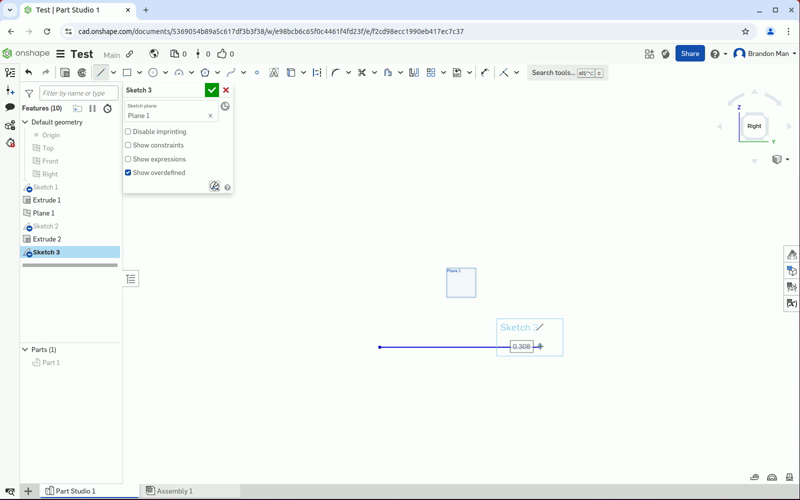
mouse_move(379, 345)
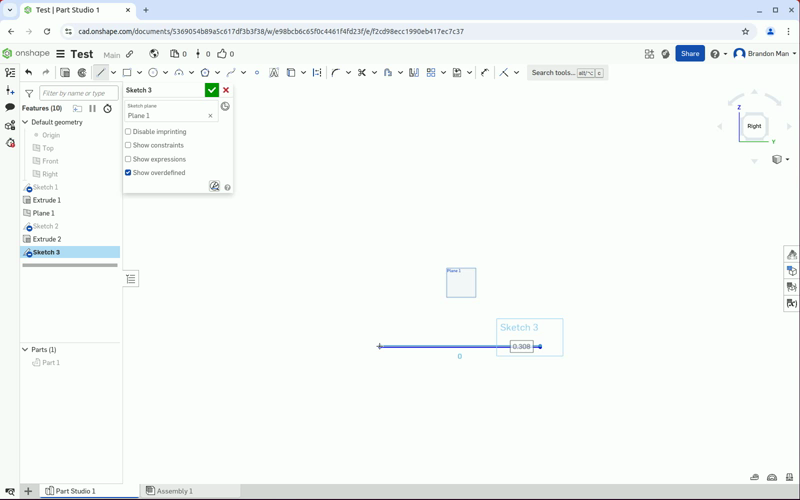
scroll(6)
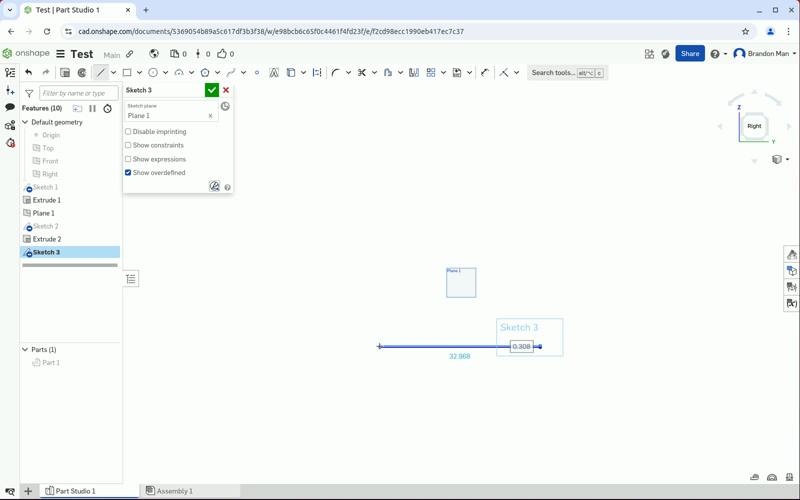
scroll(6)
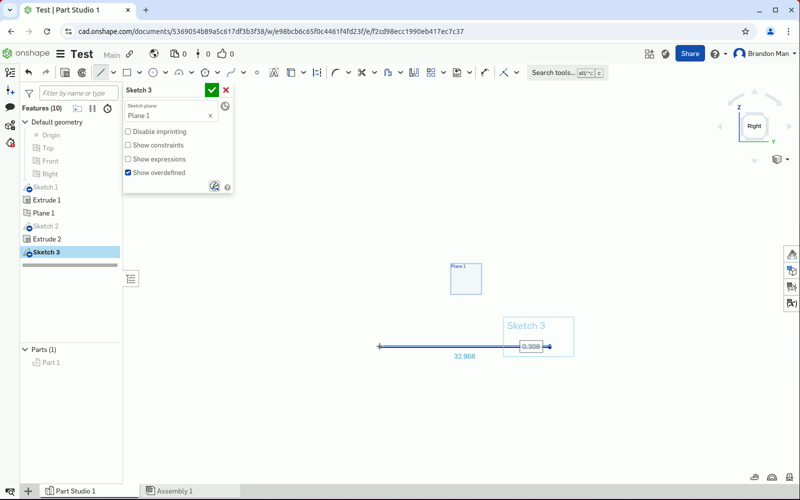
scroll(6)
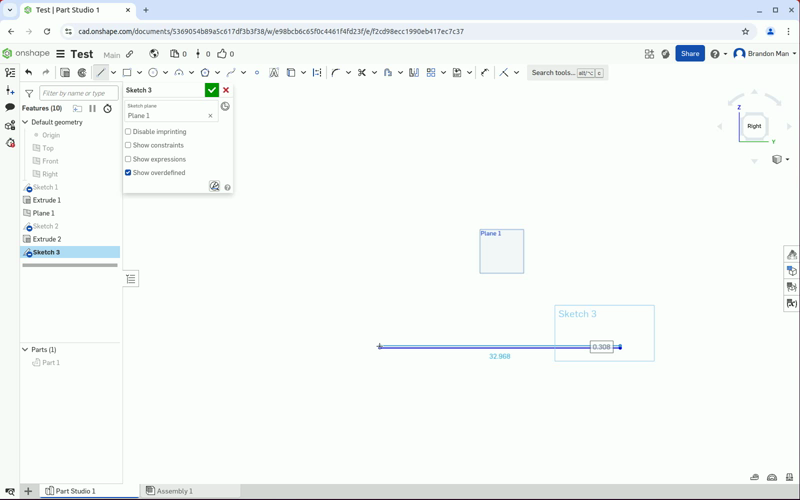
scroll(6)
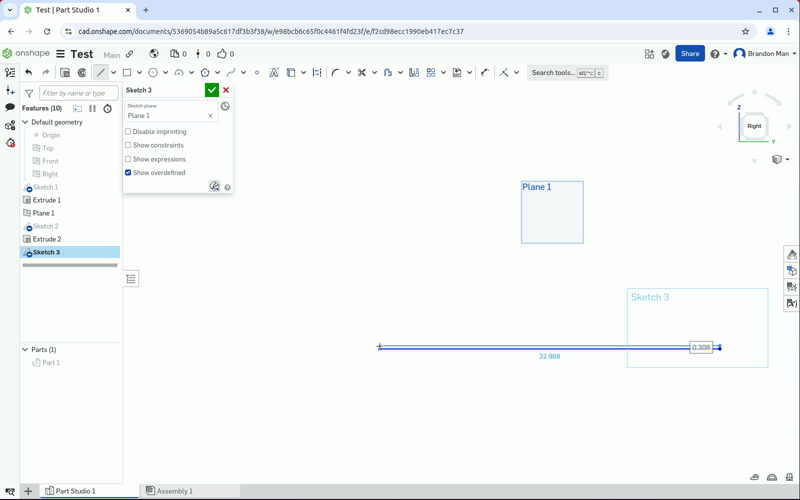
scroll(6)
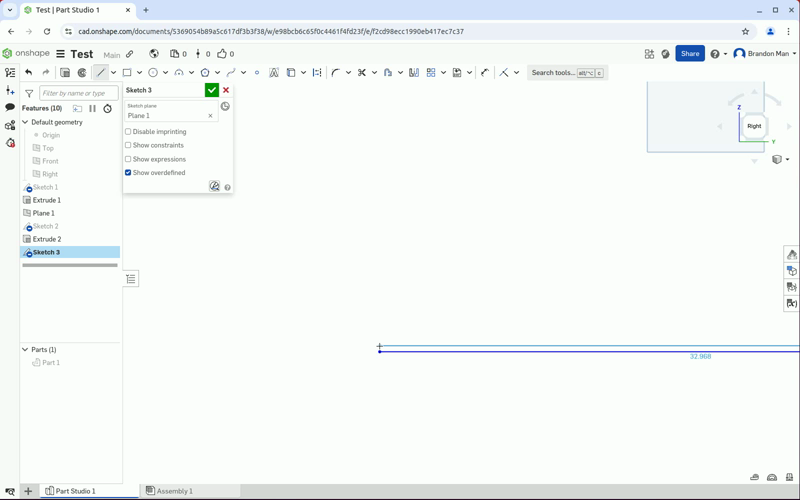
scroll(6)
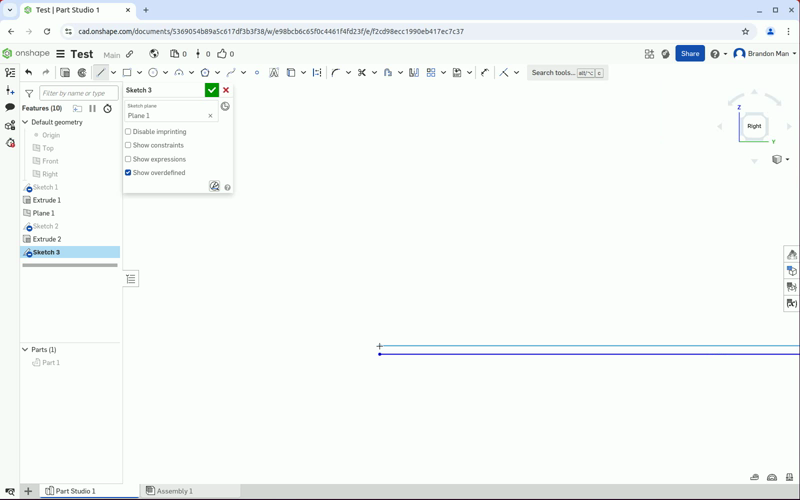
scroll(6)
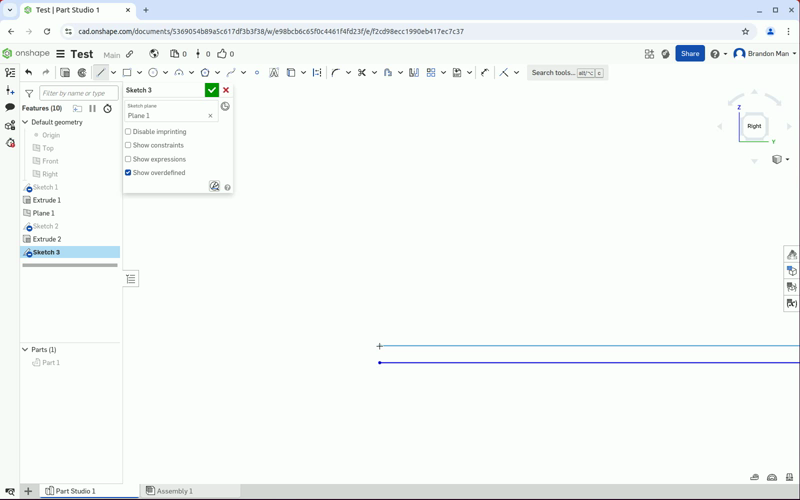
click(379, 345)
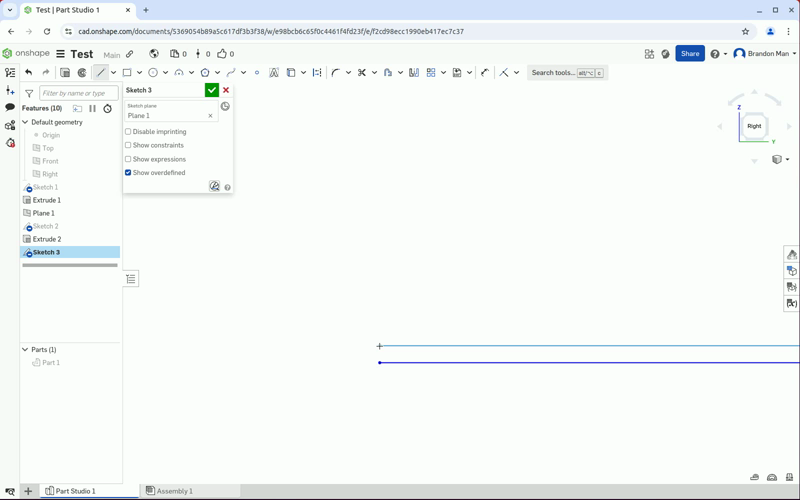
scroll(-6)
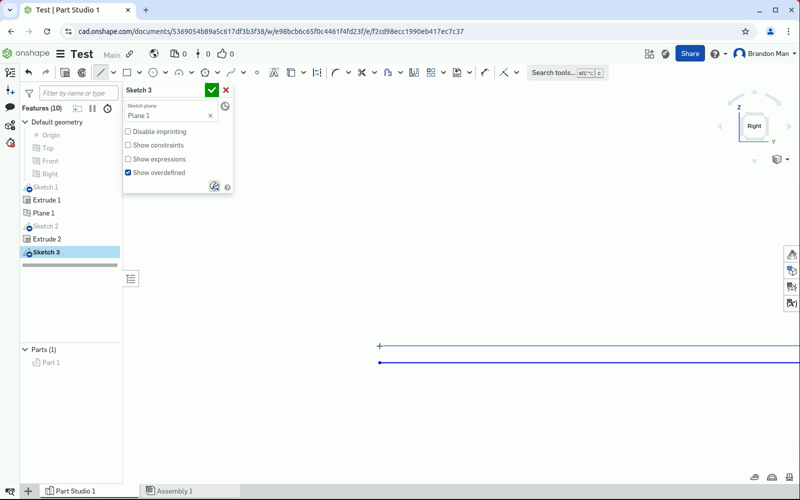
scroll(-6)
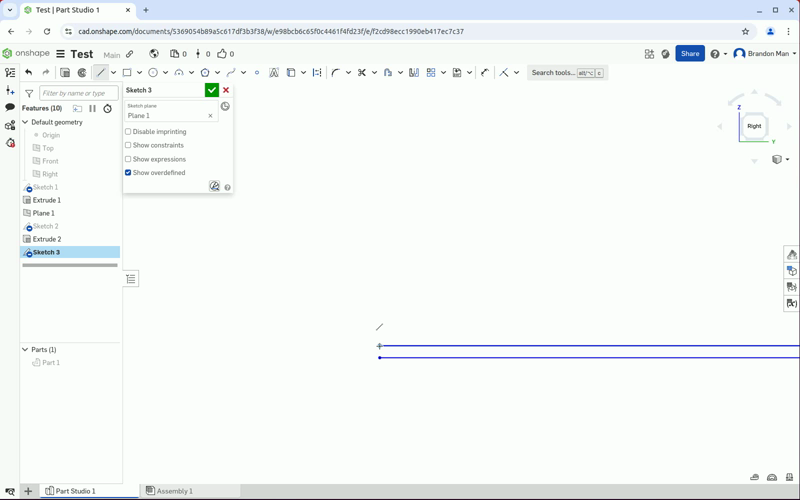
scroll(-6)
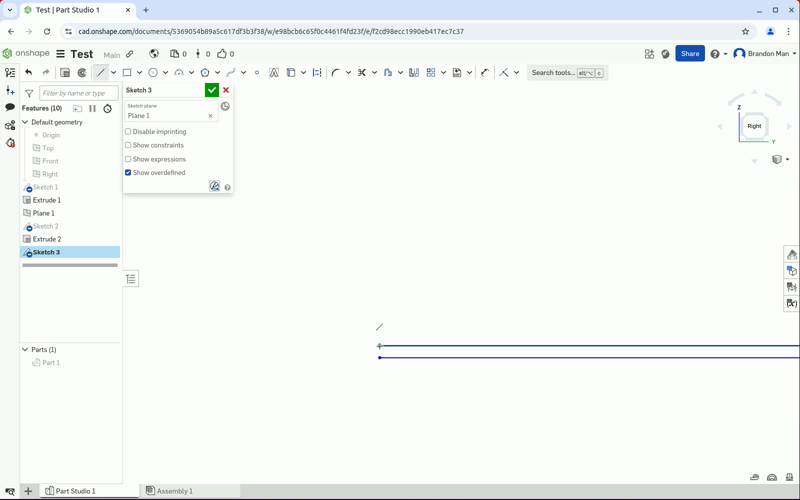
scroll(-6)
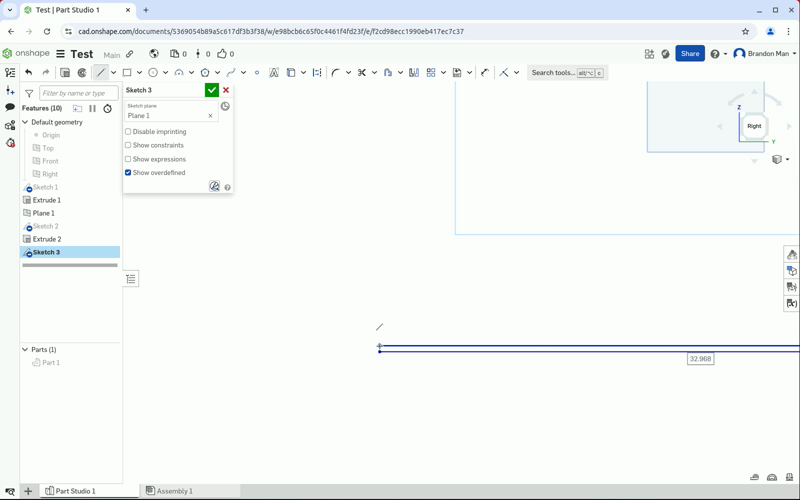
scroll(-6)
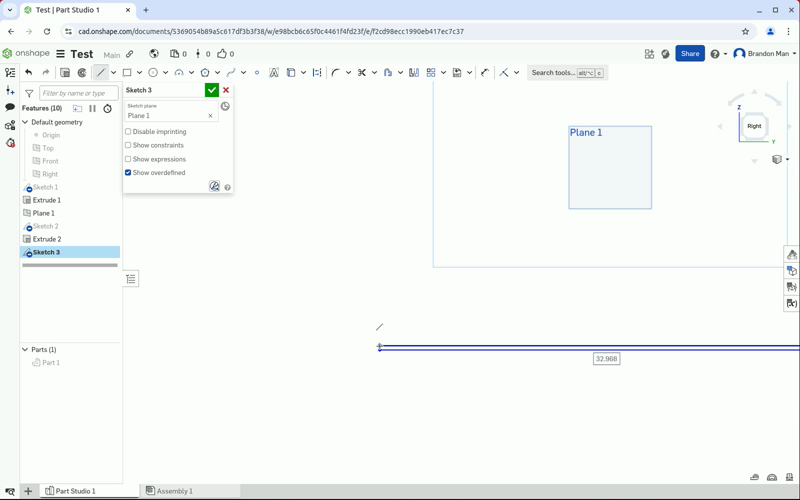
scroll(-6)
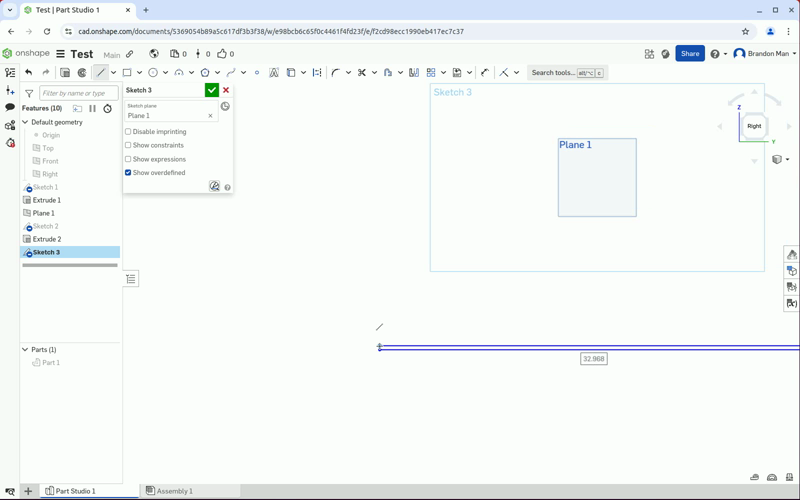
scroll(-6)
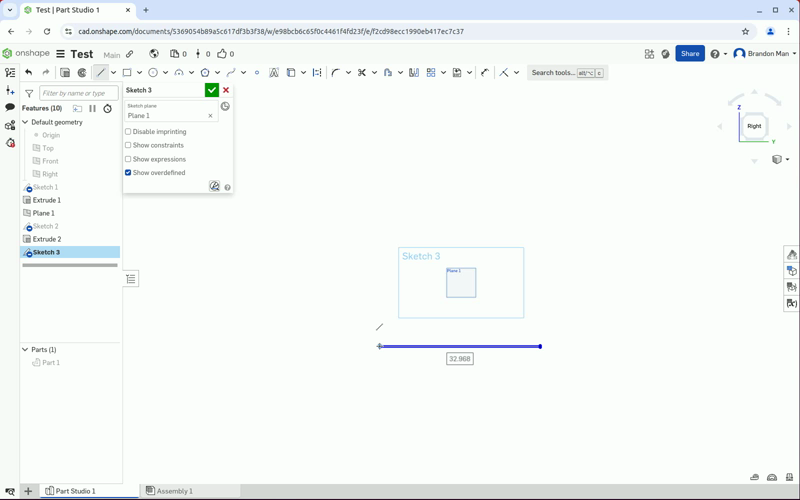
key_up(shift)
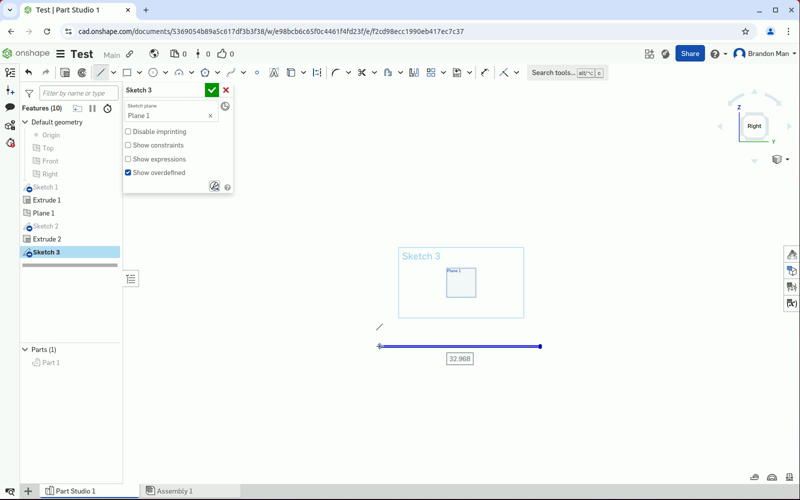
mouse_move(409, 345)
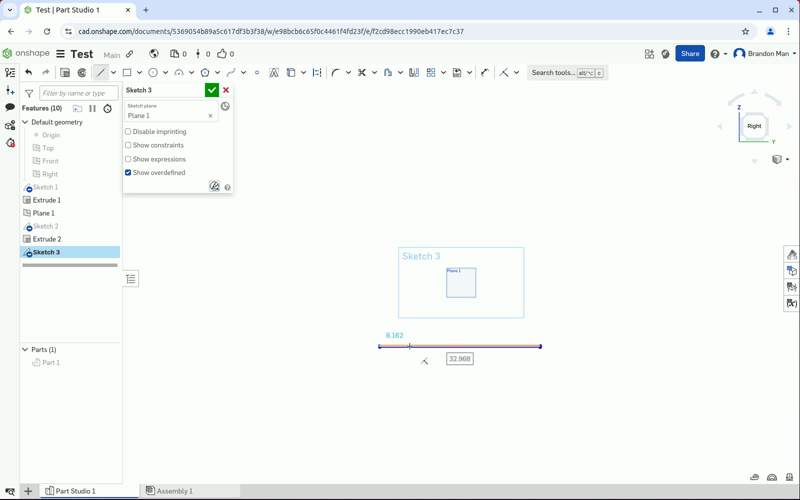
key_down(shift)
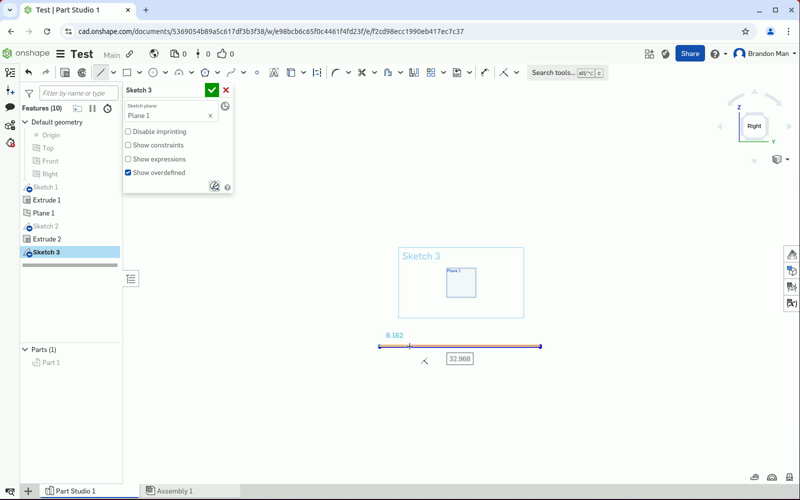
mouse_move(379, 347)
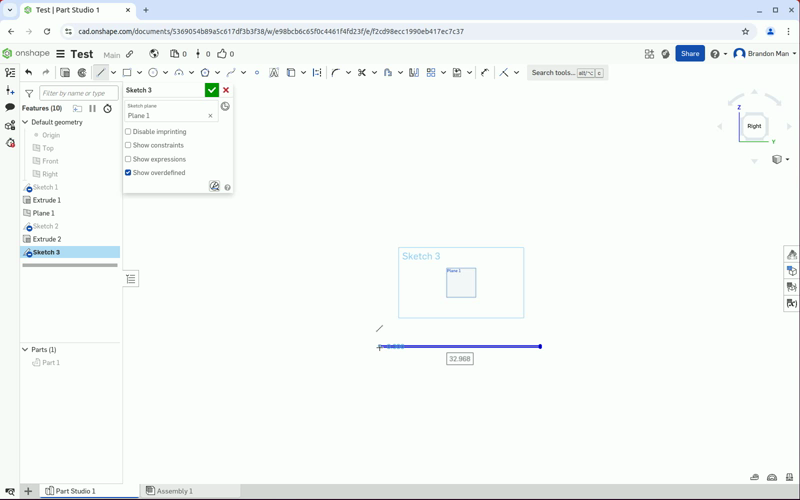
scroll(6)
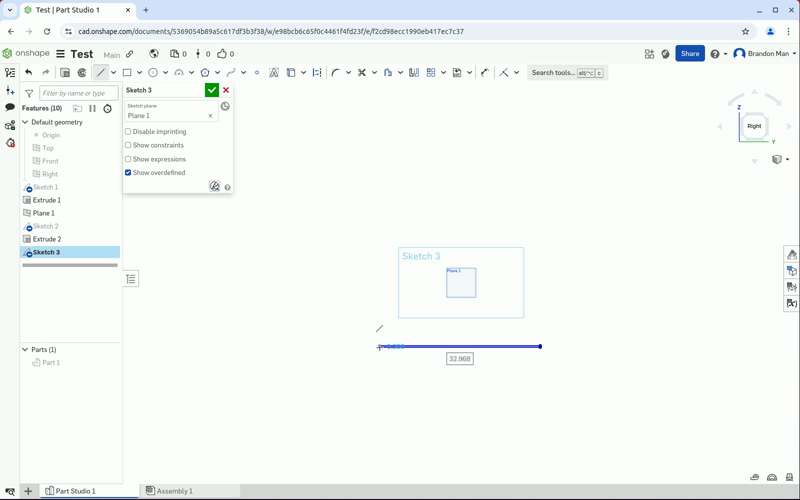
scroll(6)
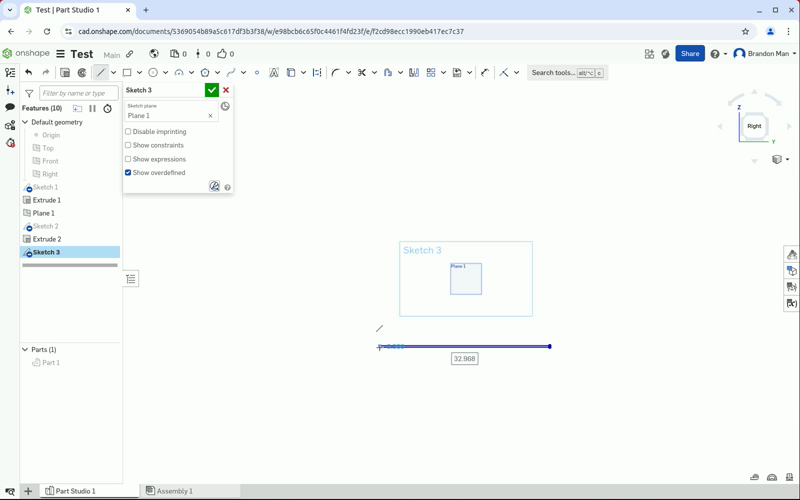
scroll(6)
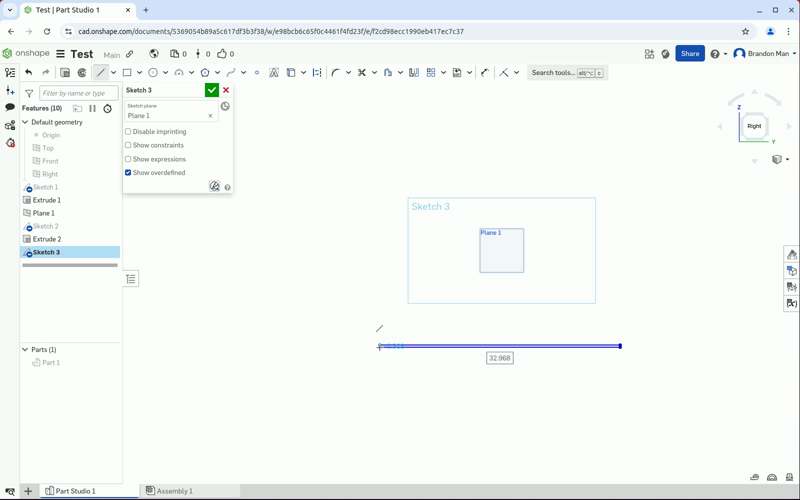
scroll(6)
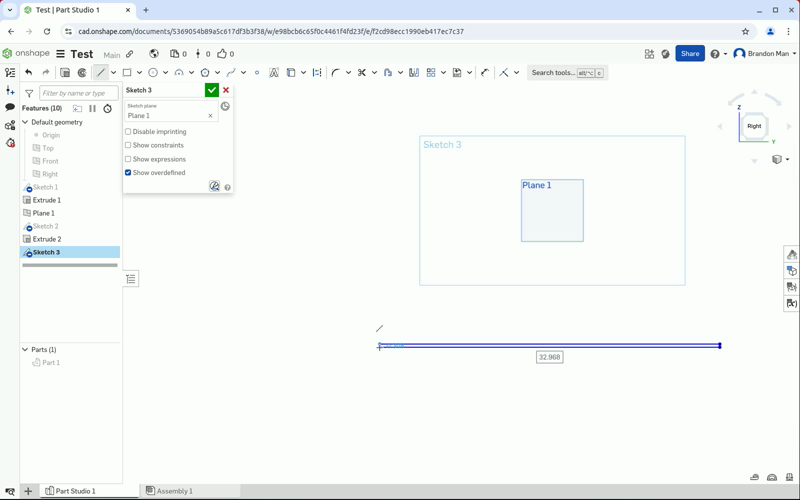
scroll(6)
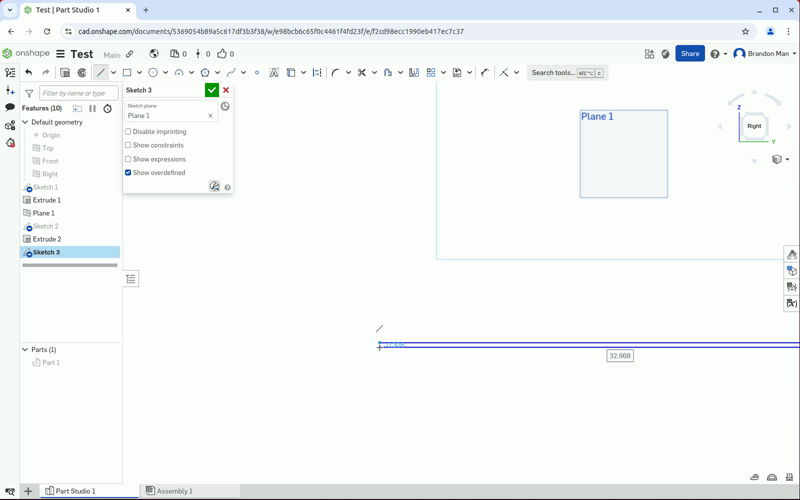
scroll(6)
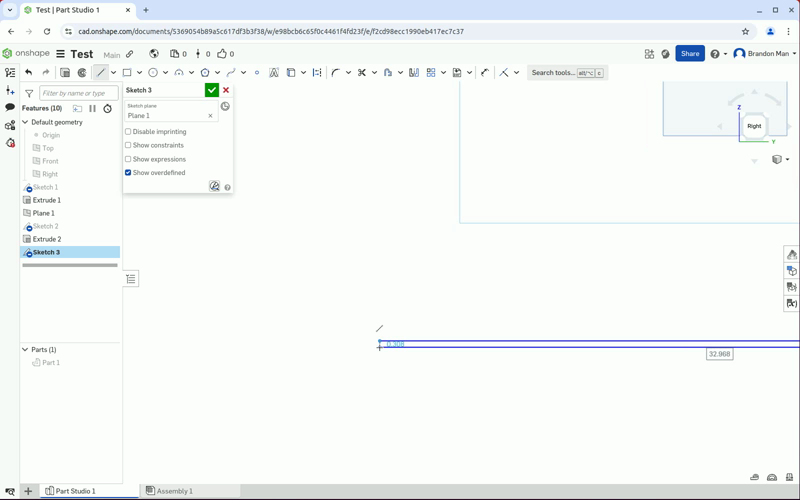
scroll(6)
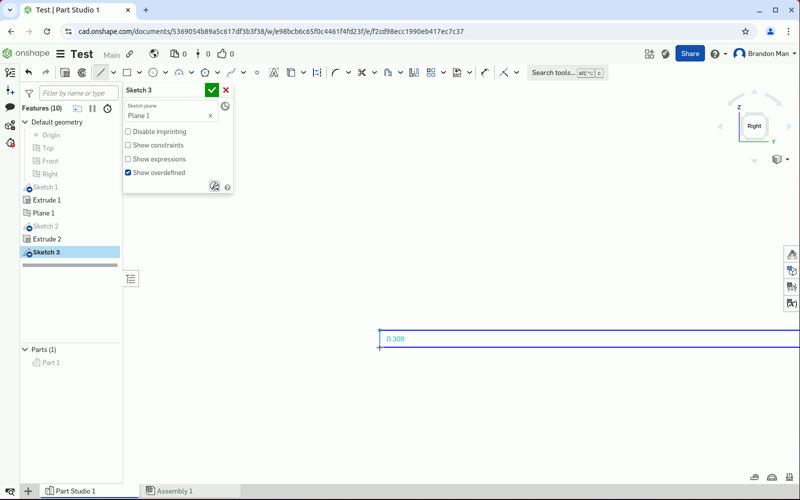
key_up(shift)
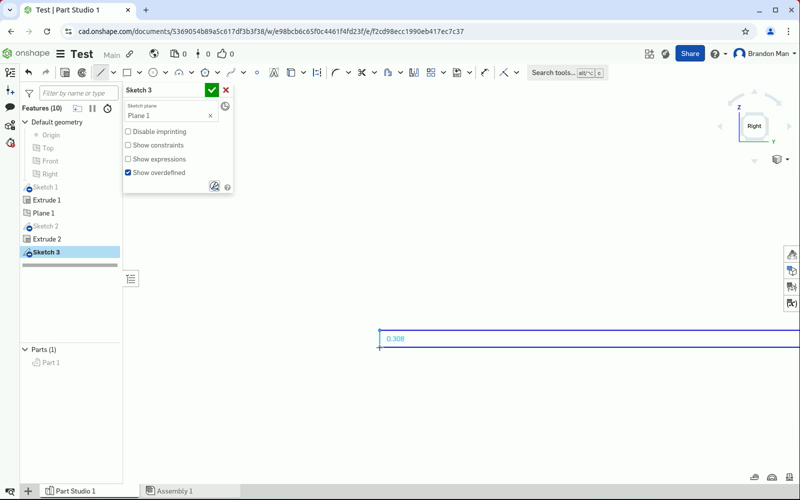
click(379, 347)
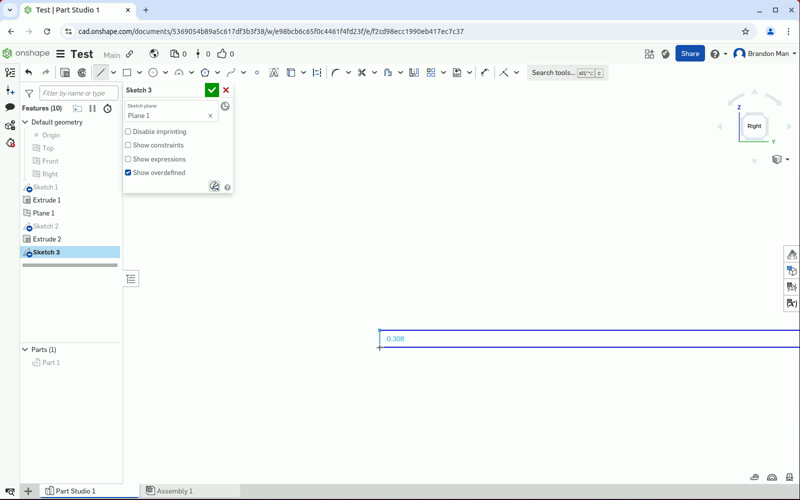
scroll(-6)
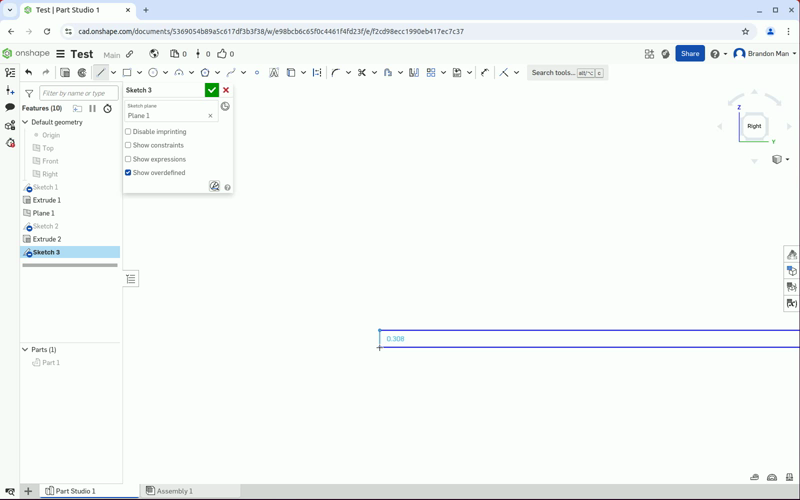
scroll(-6)
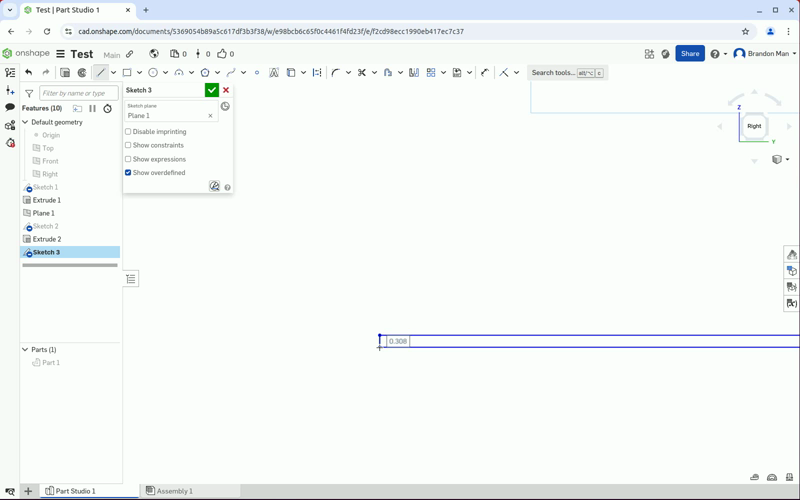
scroll(-6)
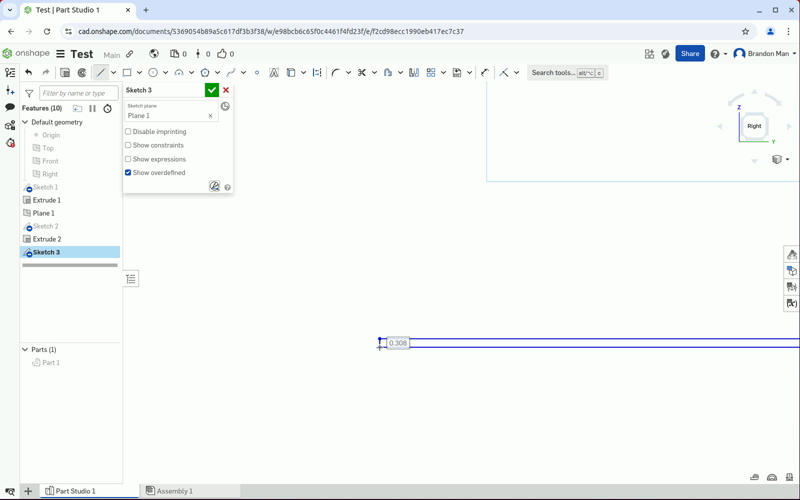
scroll(-6)
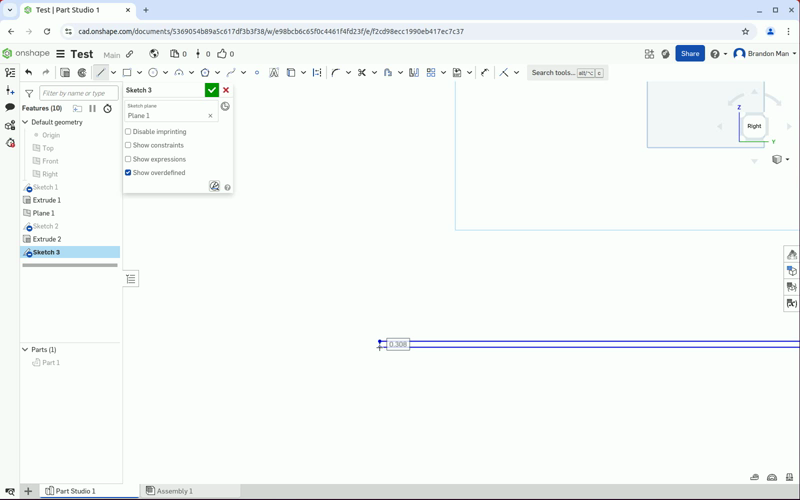
scroll(-6)
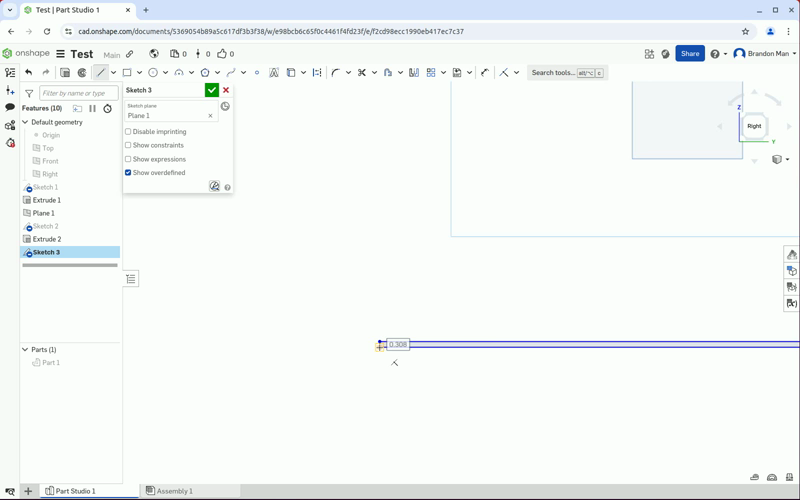
scroll(-6)
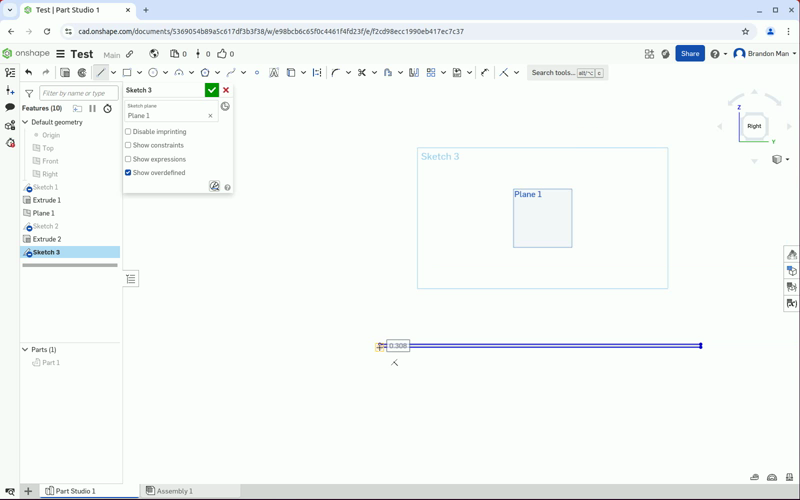
scroll(-6)
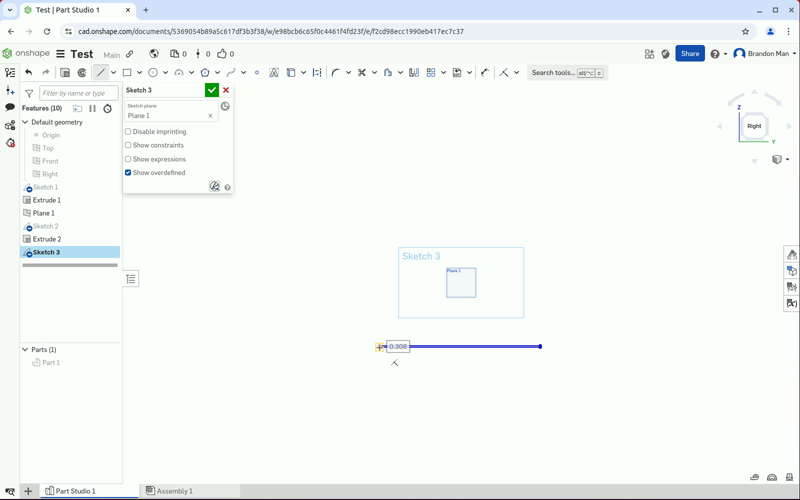
key(esc)
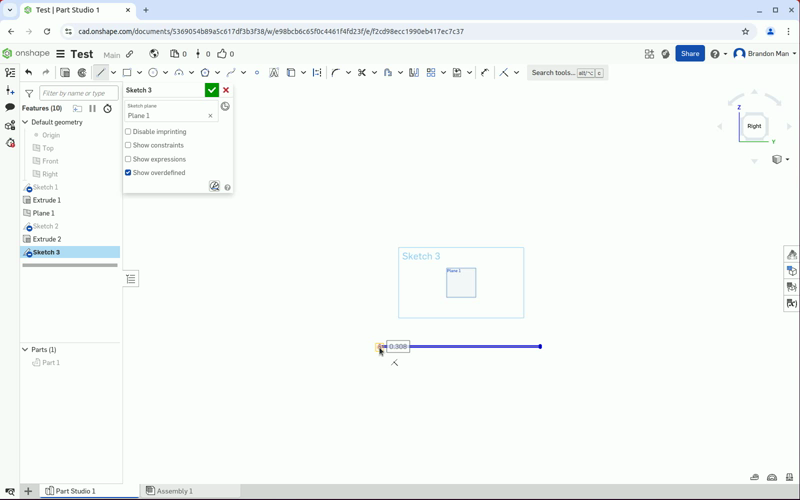
mouse_move(485, 346)
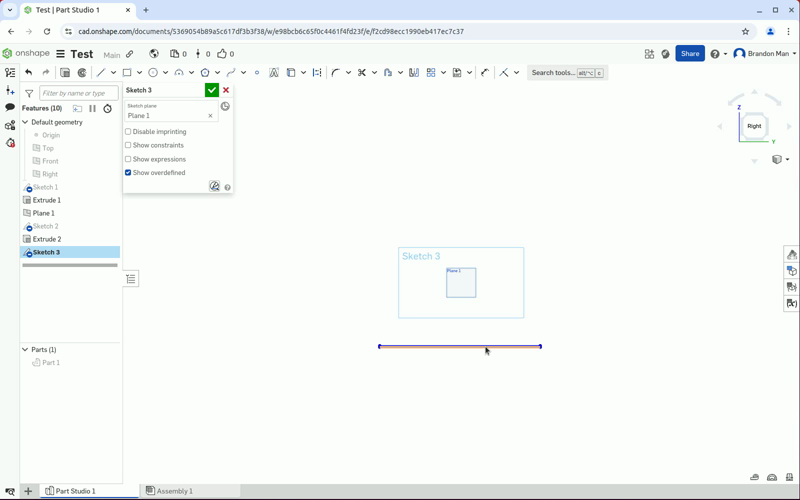
scroll(6)
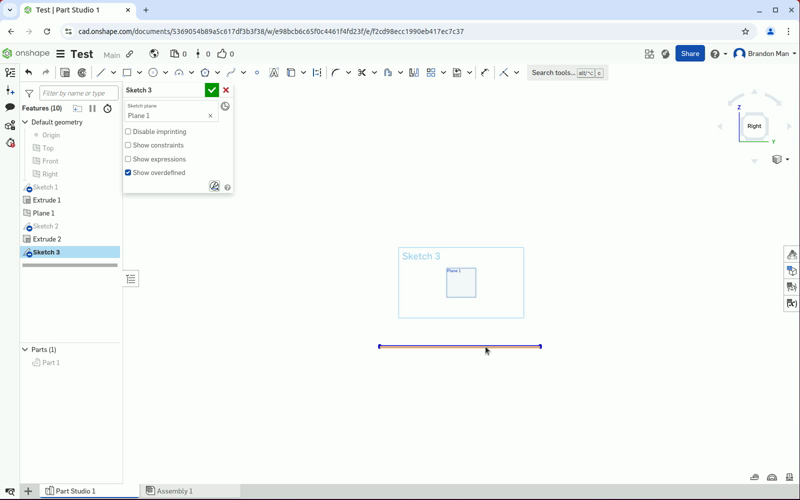
scroll(6)
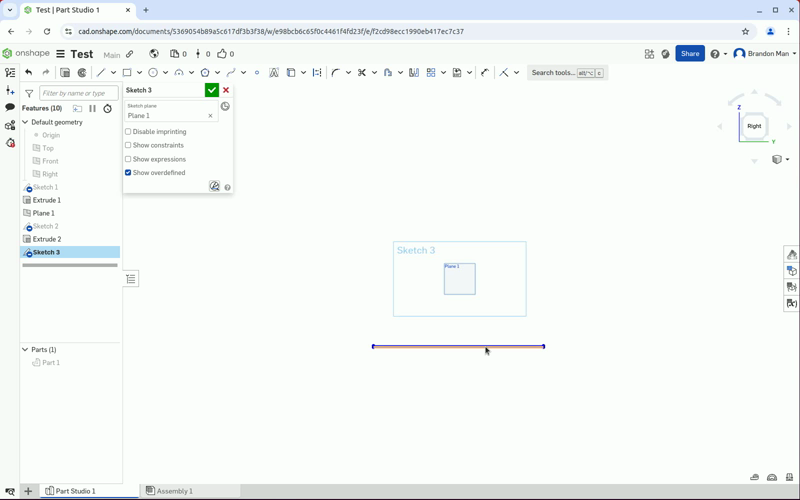
scroll(6)
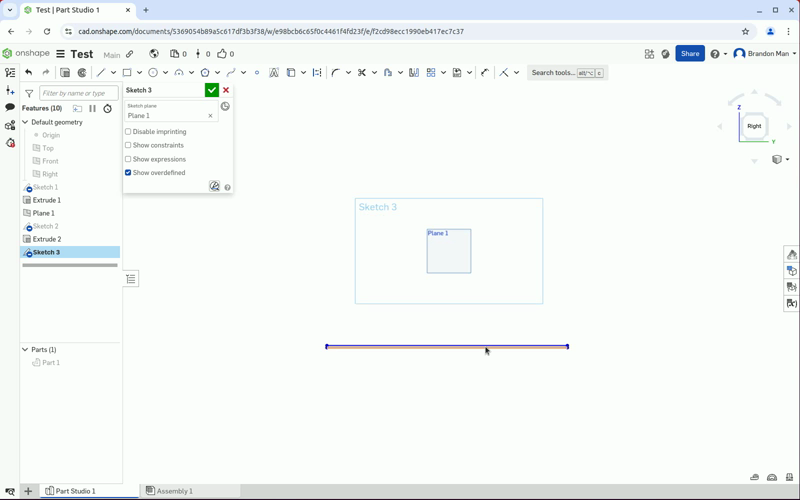
scroll(6)
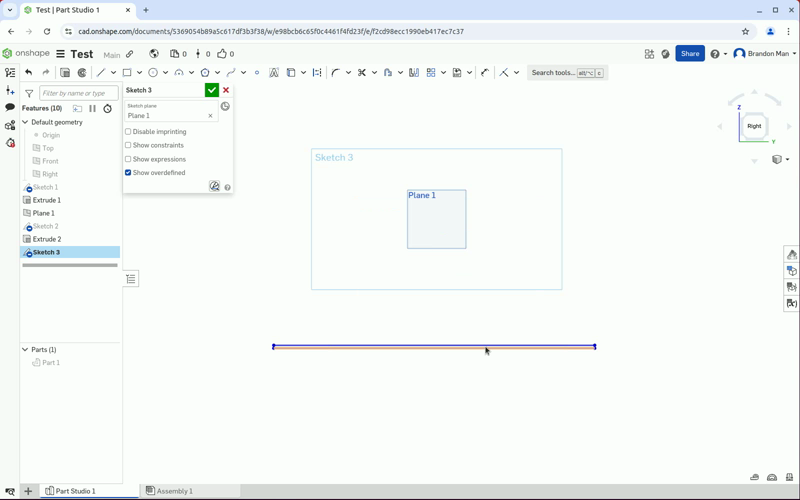
scroll(6)
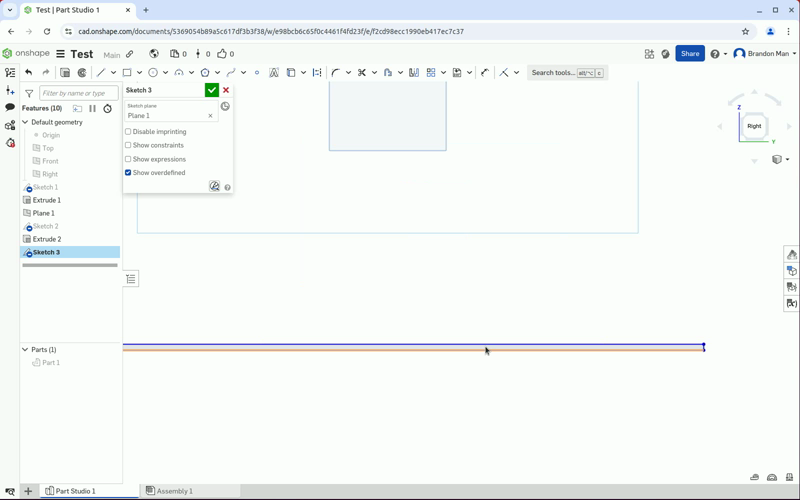
scroll(6)
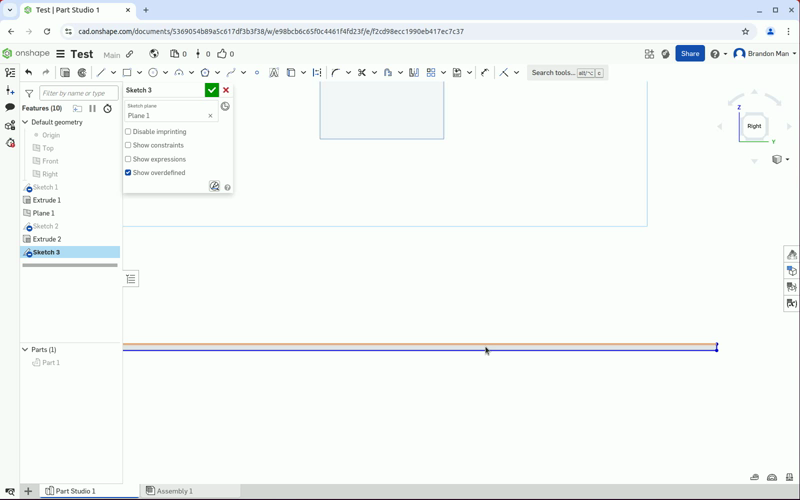
scroll(6)
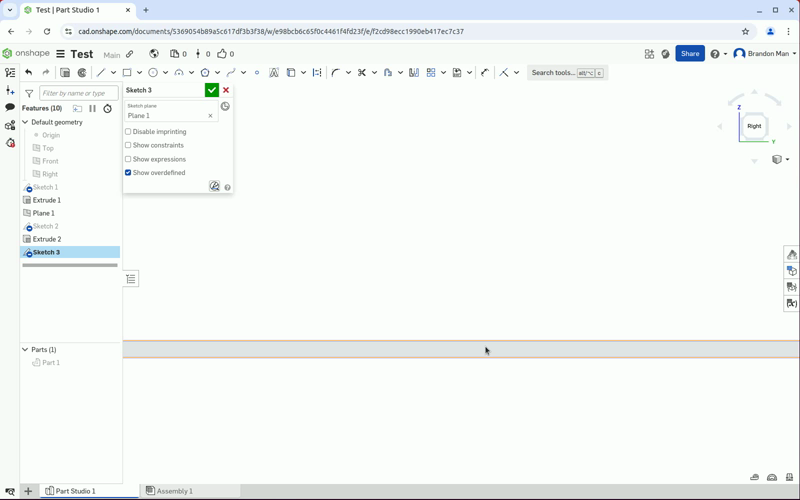
click(485, 346)
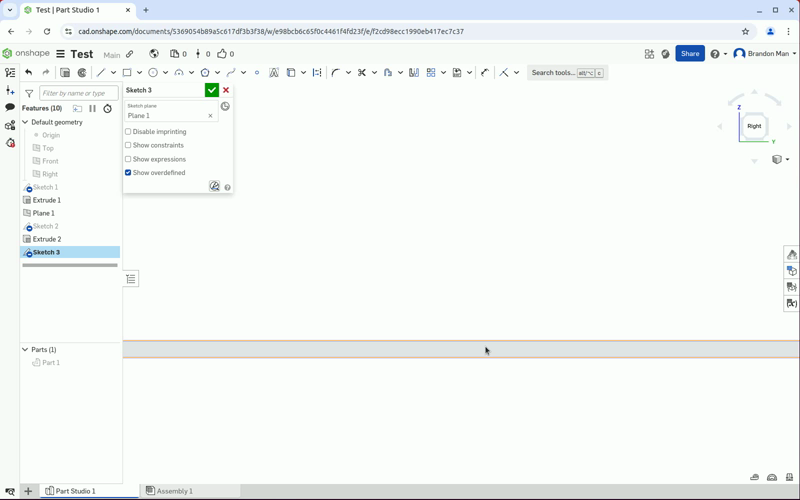
scroll(-6)
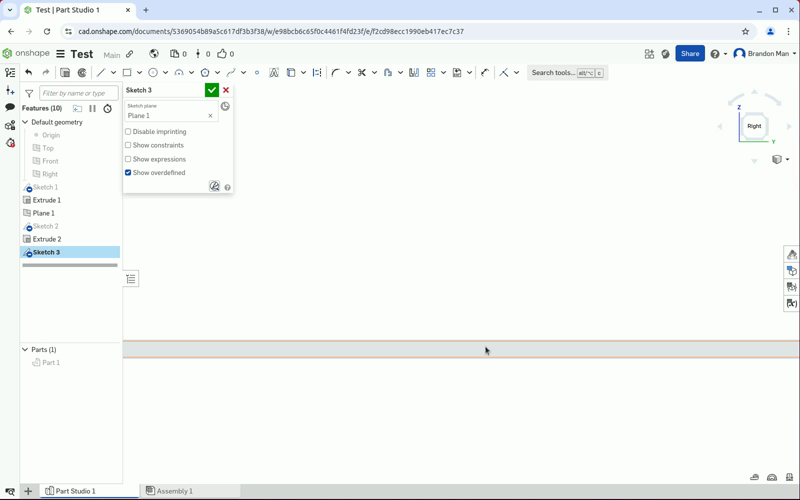
scroll(-6)
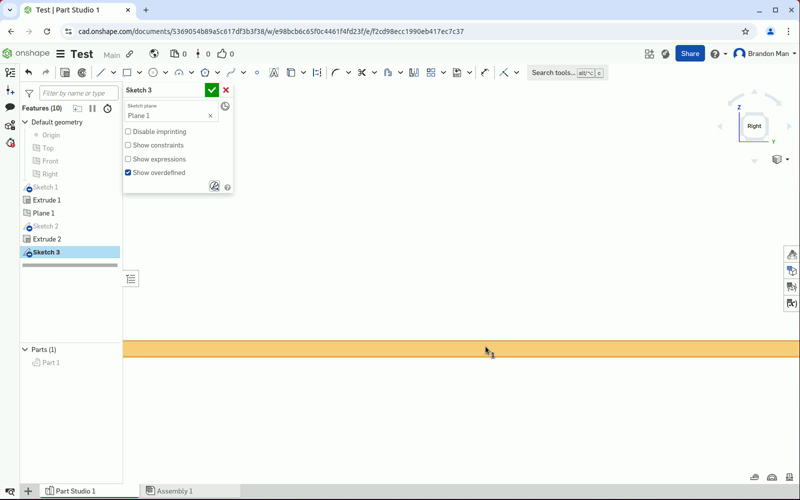
scroll(-6)
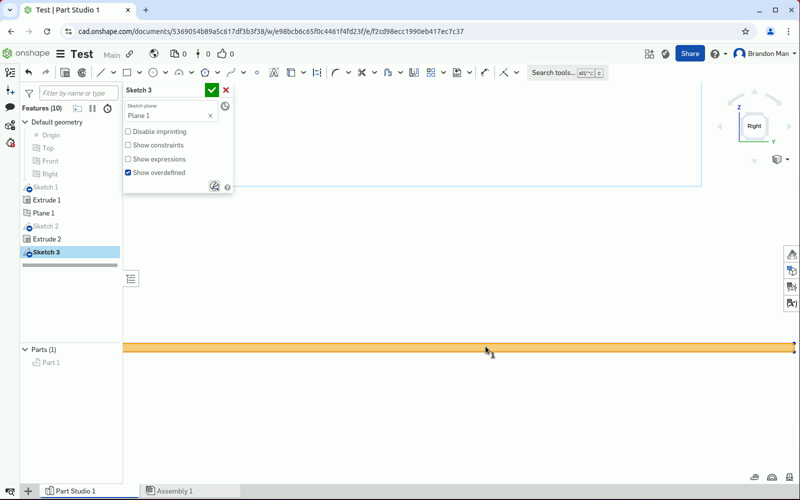
scroll(-6)
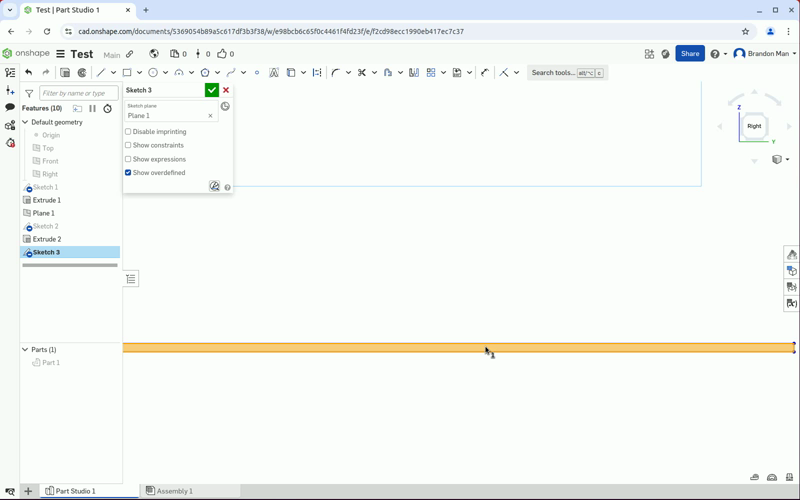
scroll(-6)
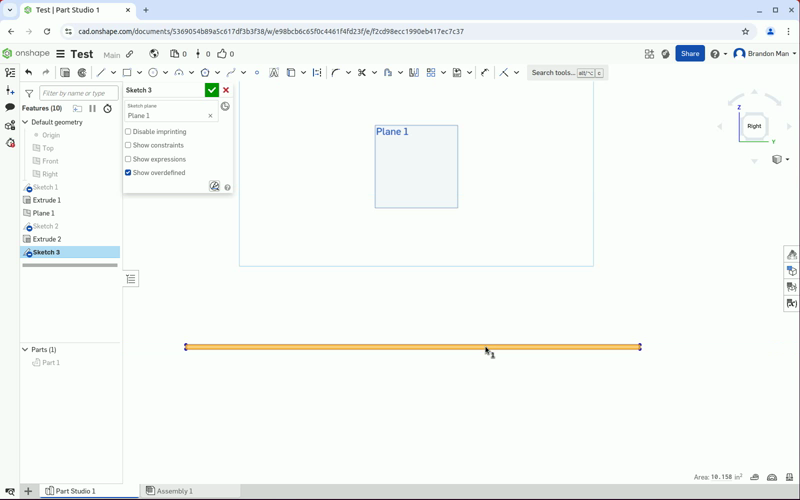
scroll(-6)
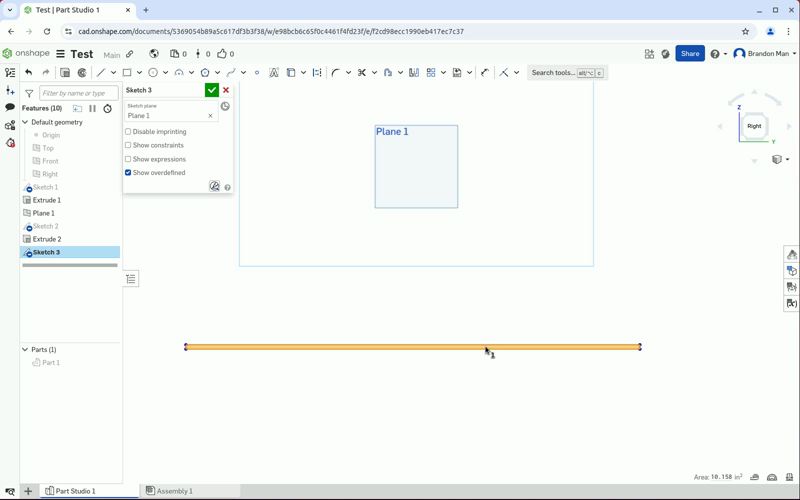
scroll(-6)
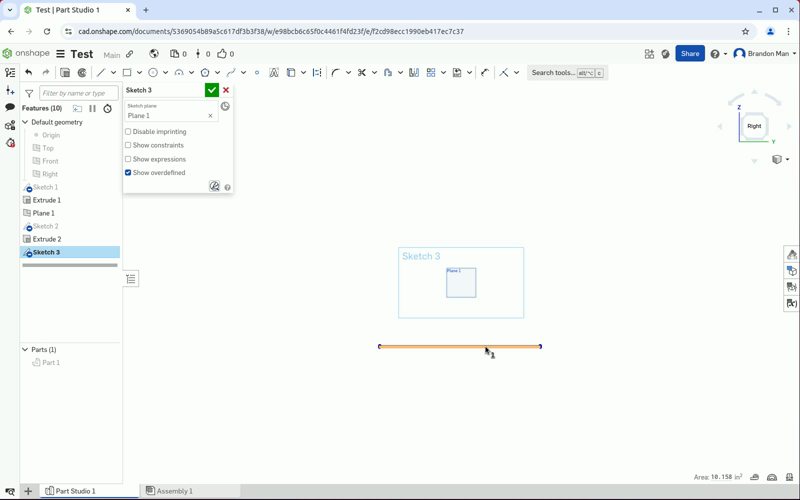
mouse_move(73, 352)
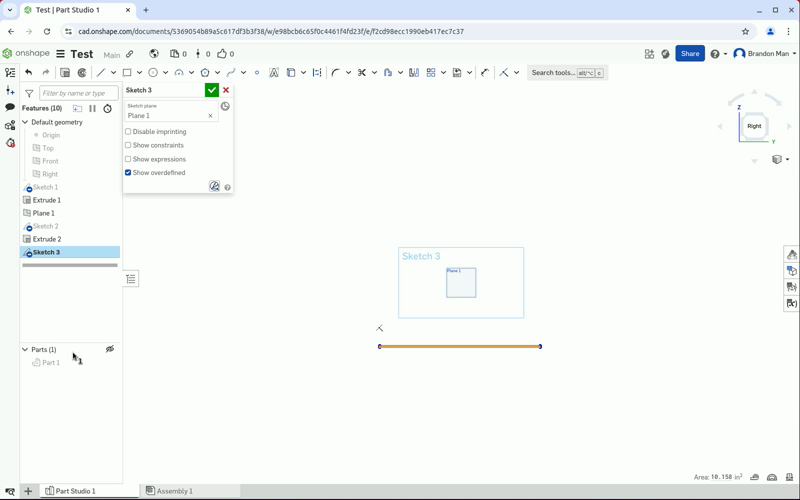
key(shift+y)
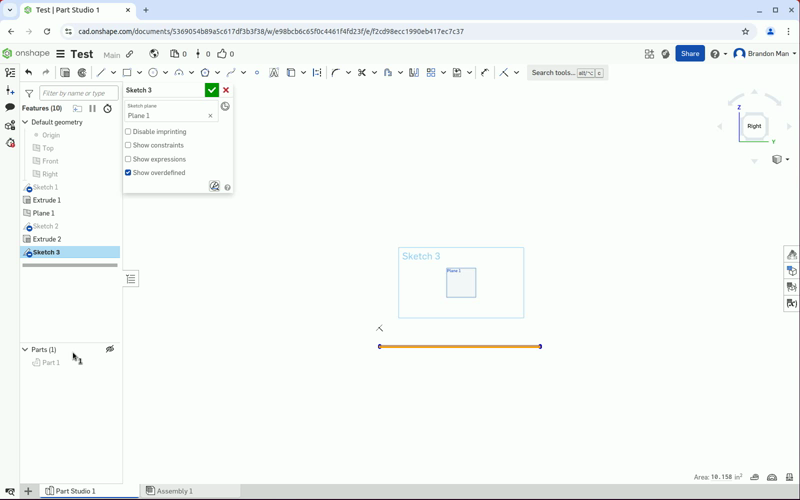
key(shift+e)
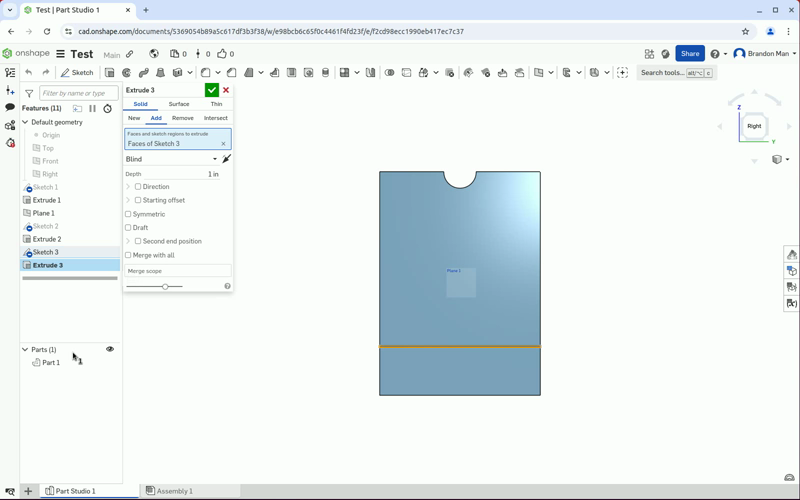
mouse_move(143, 106)
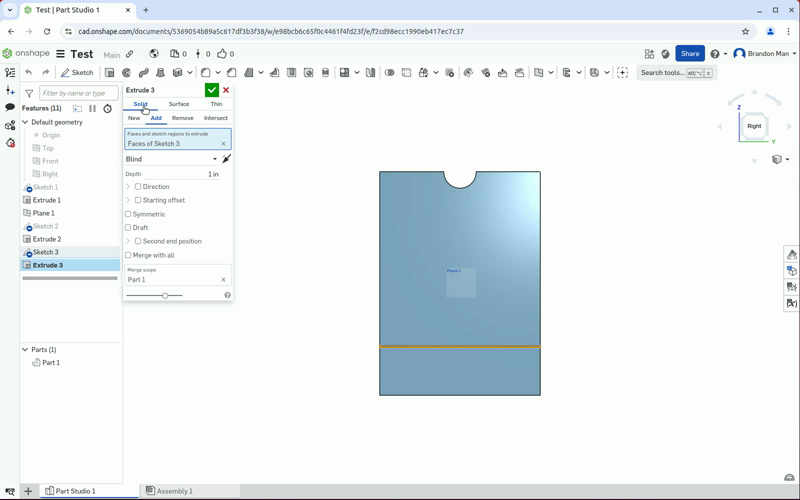
click(143, 106)
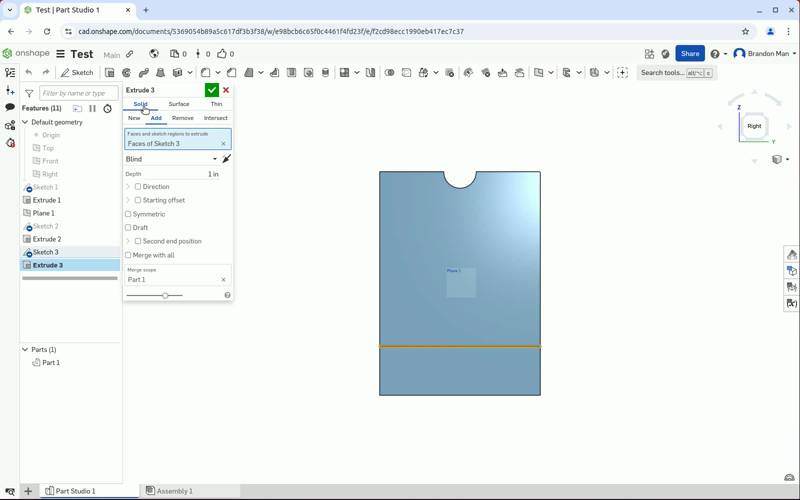
mouse_move(186, 120)
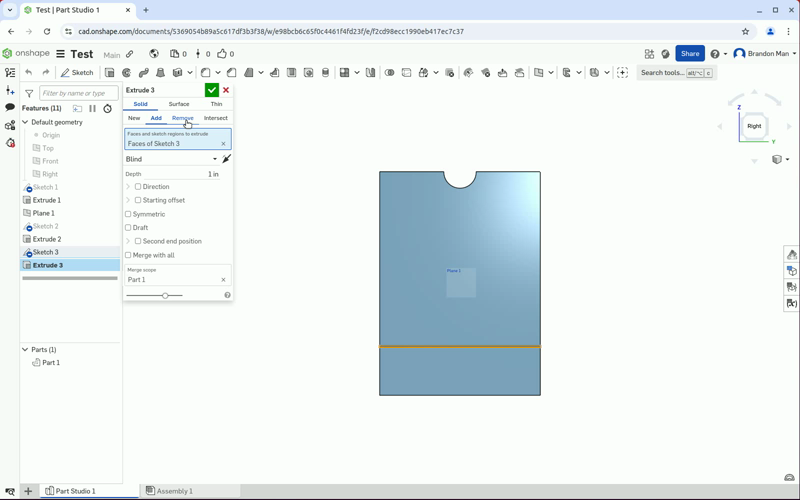
click(186, 120)
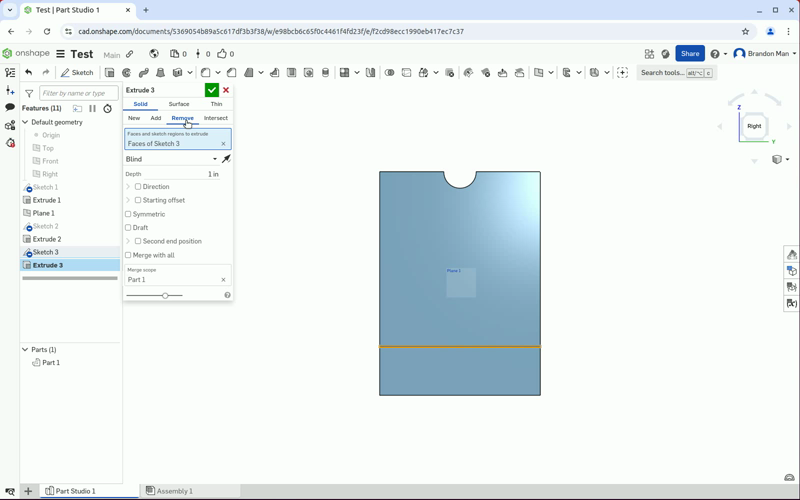
key(tab, 4)
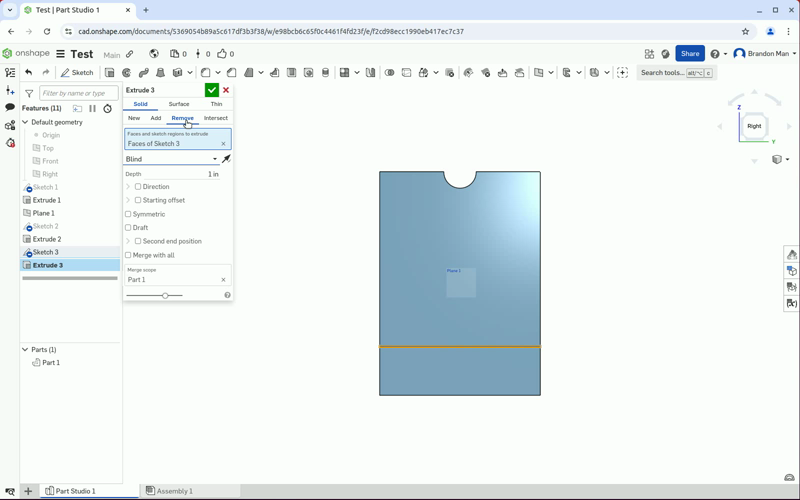
text(1.685)
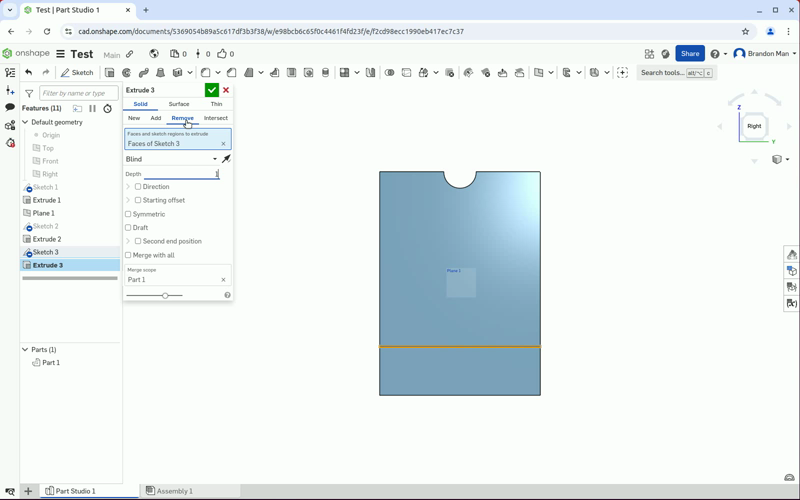
key(tab, 6)
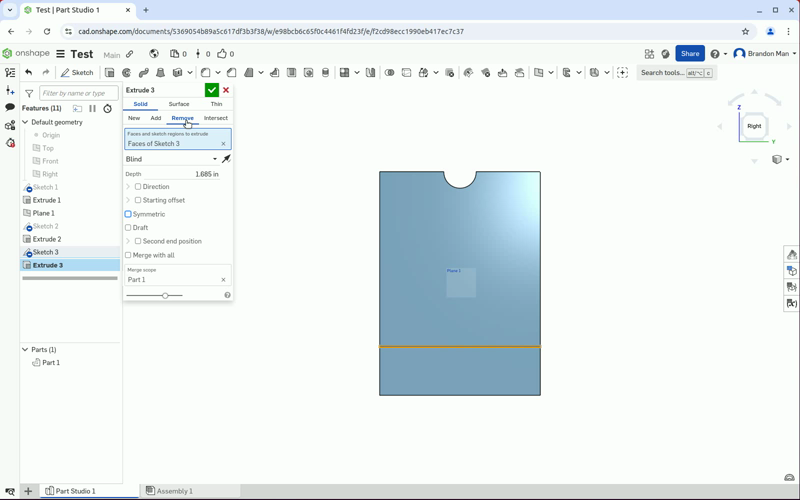
key(space)
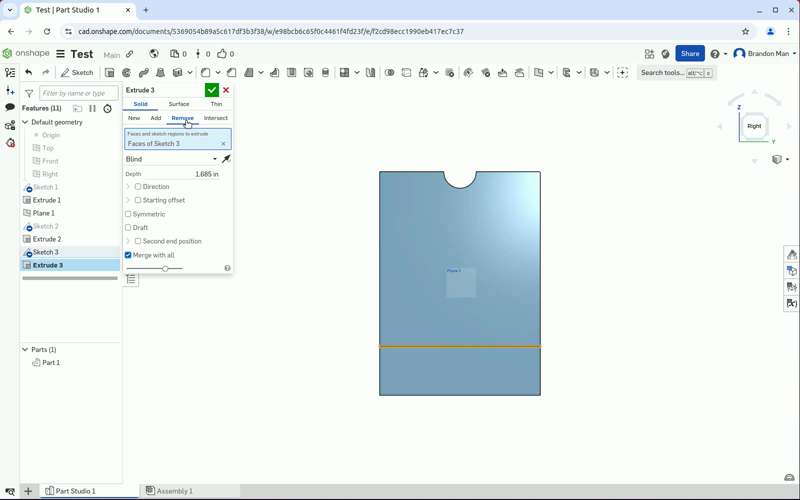
key(enter)
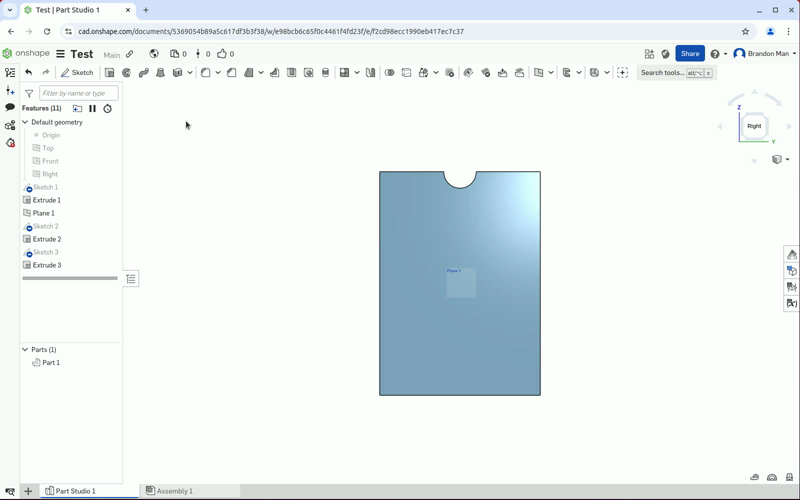
key(shift+h)
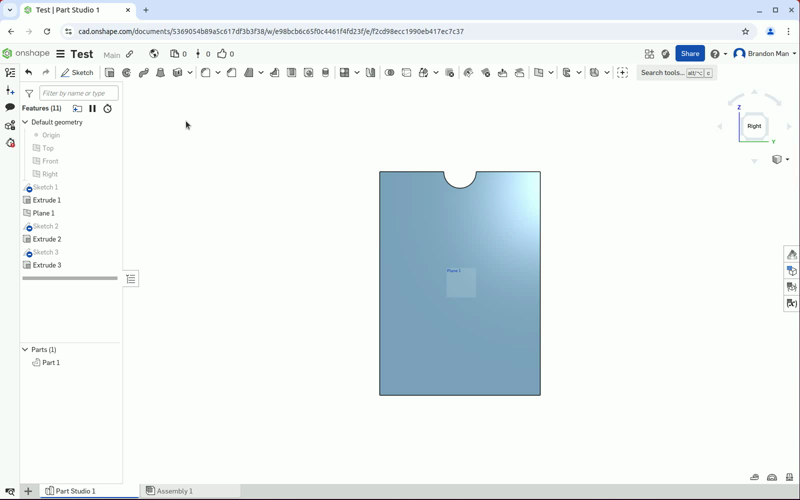
key(shift+h)
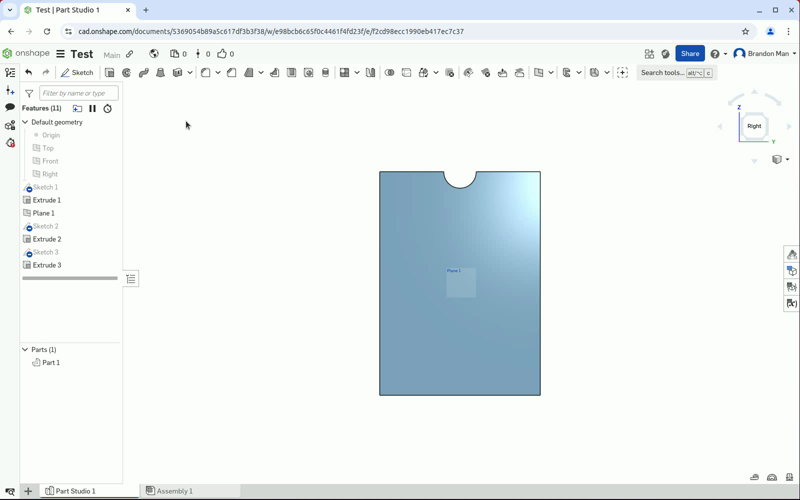
key(shift+7)
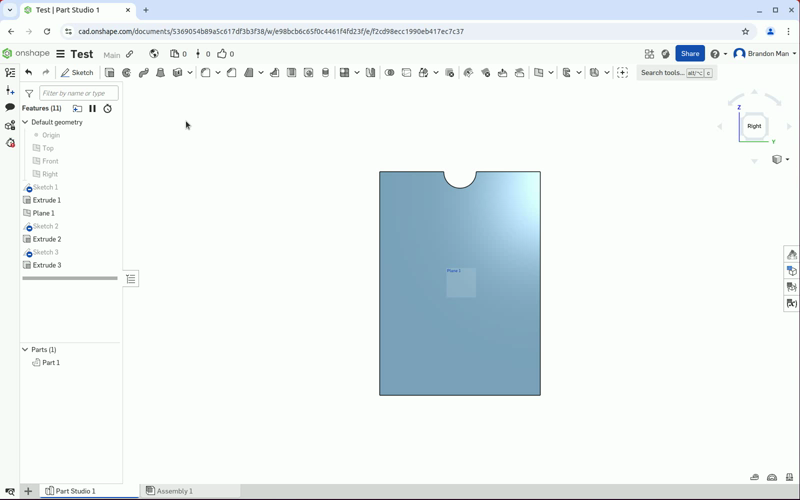
key(right, 2)
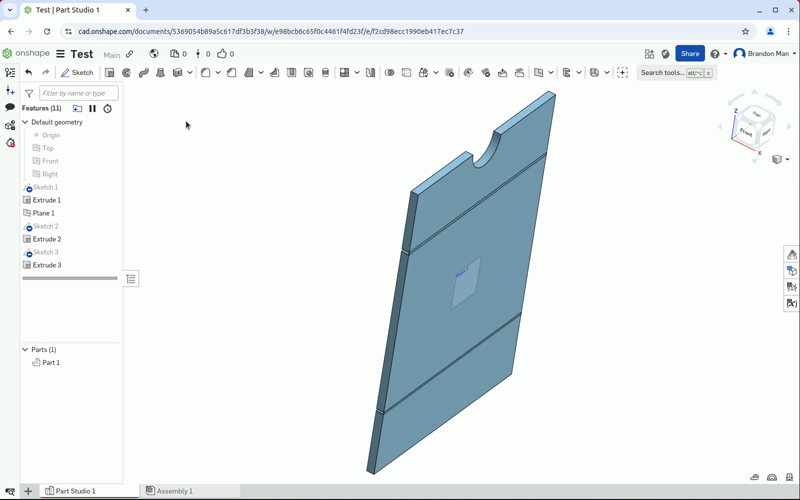
key(down, 2)
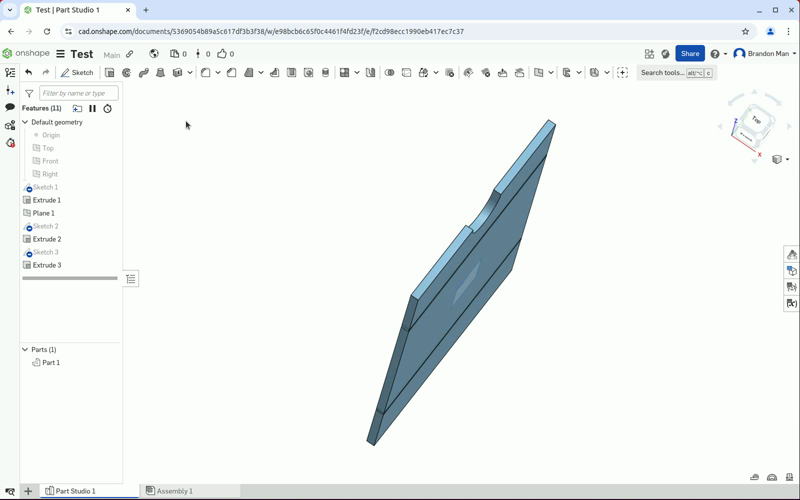
key(up, 2)
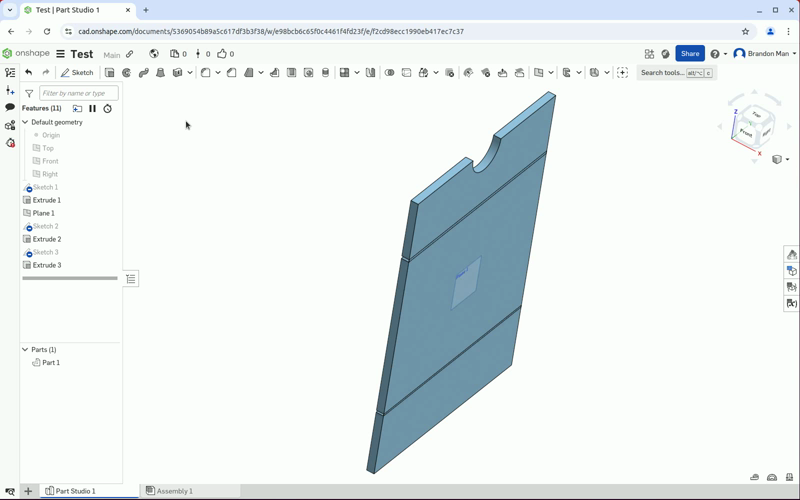
key(left, 2)
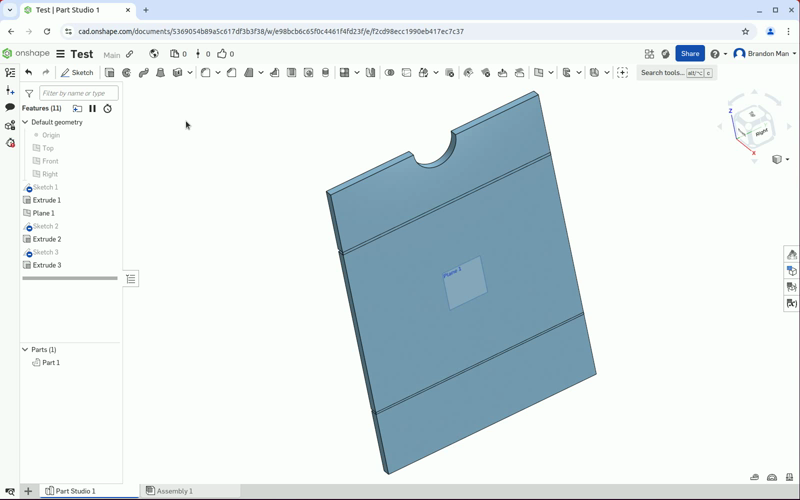
mouse_move(73, 189)
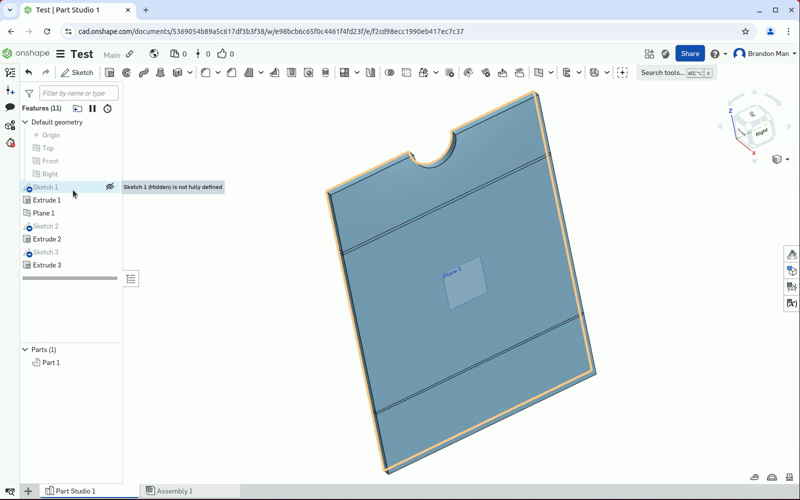
click(73, 189)